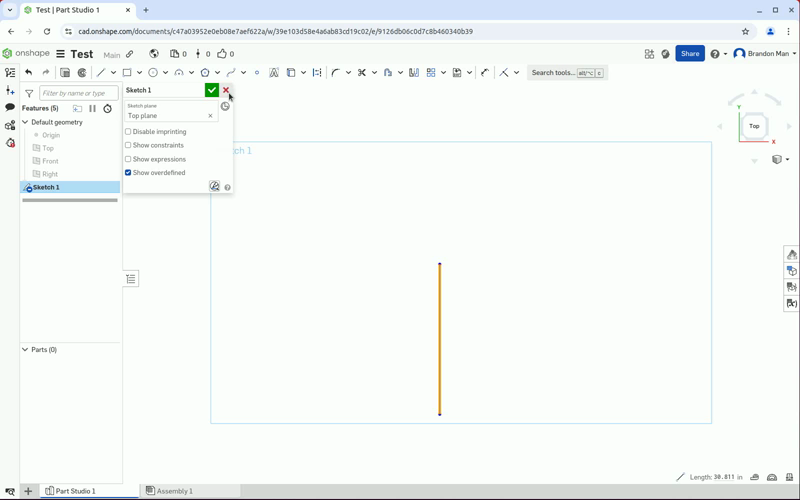
key(shift+h)
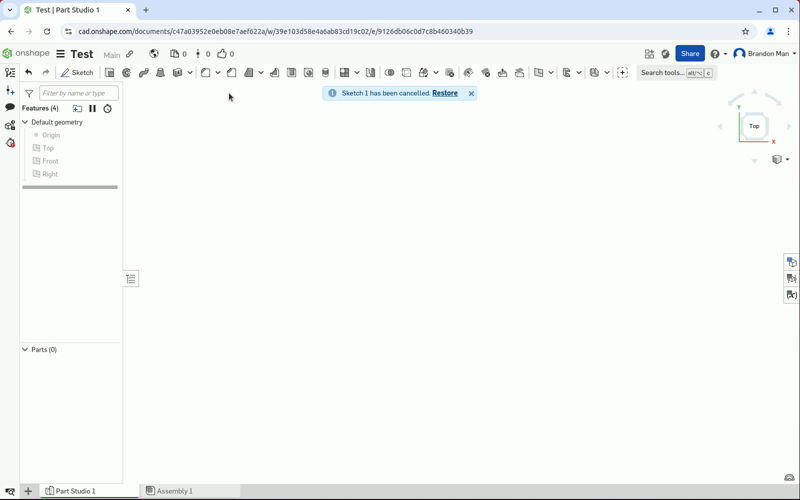
mouse_move(73, 352)
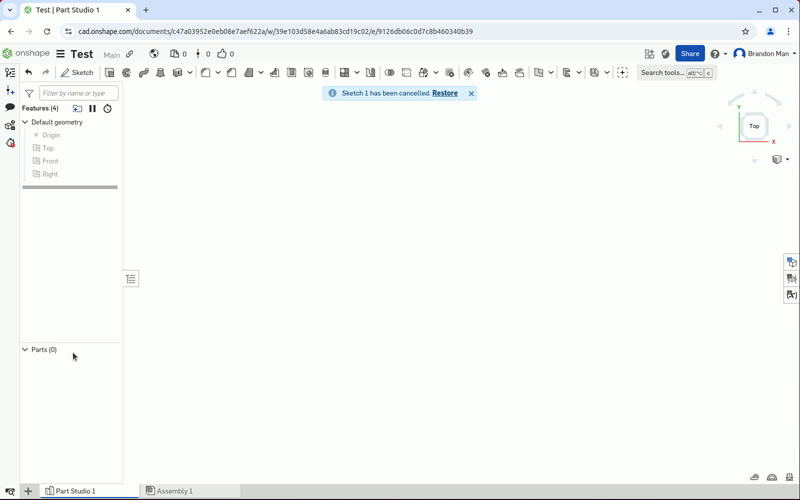
key(y)
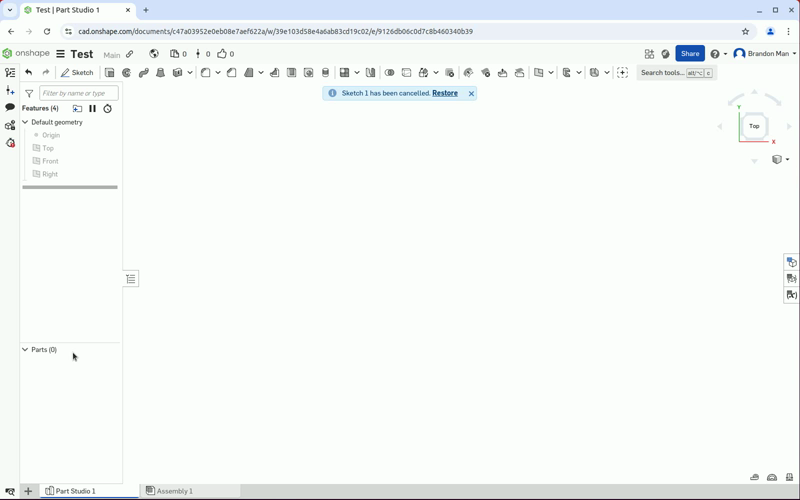
key(shift+p)
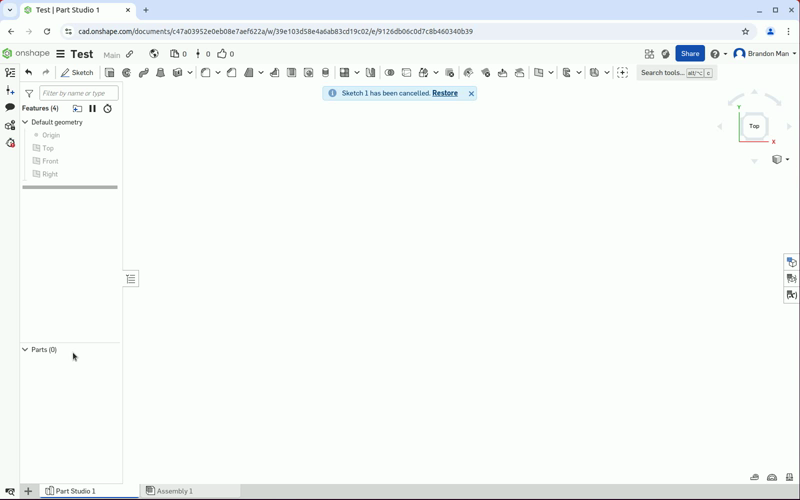
key(space)
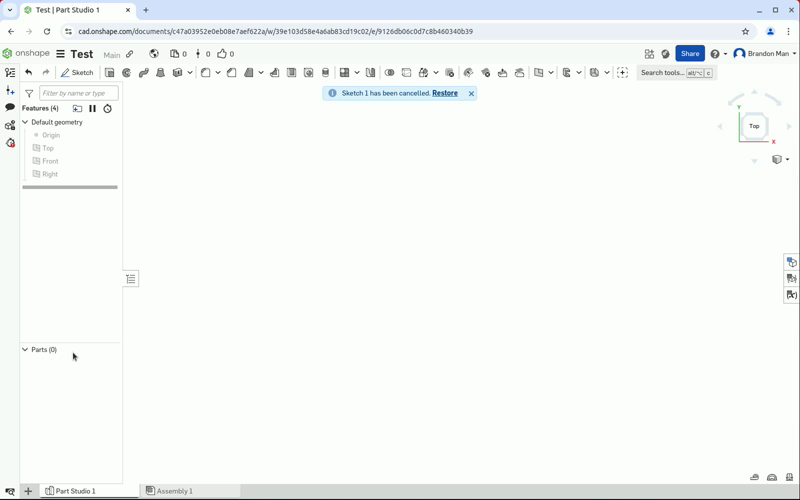
key_down(shift)
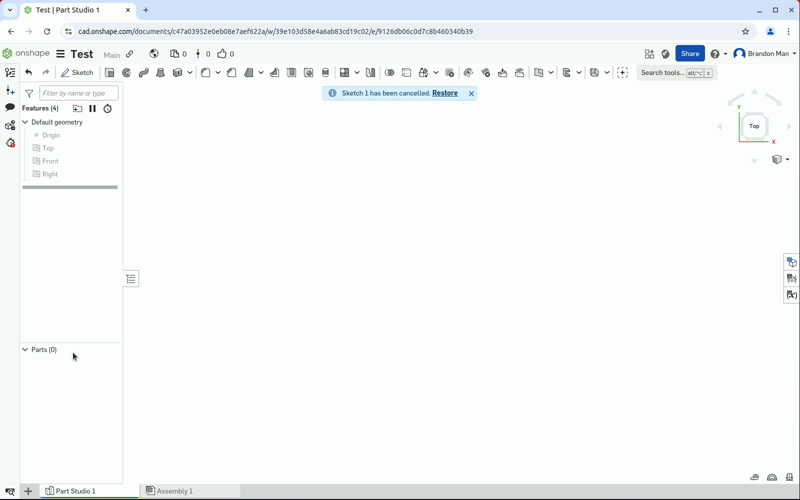
key(up)
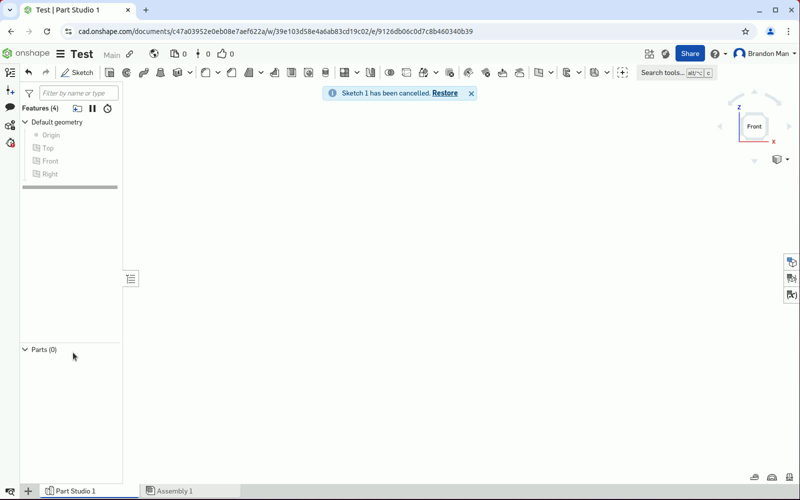
key_up(shift)
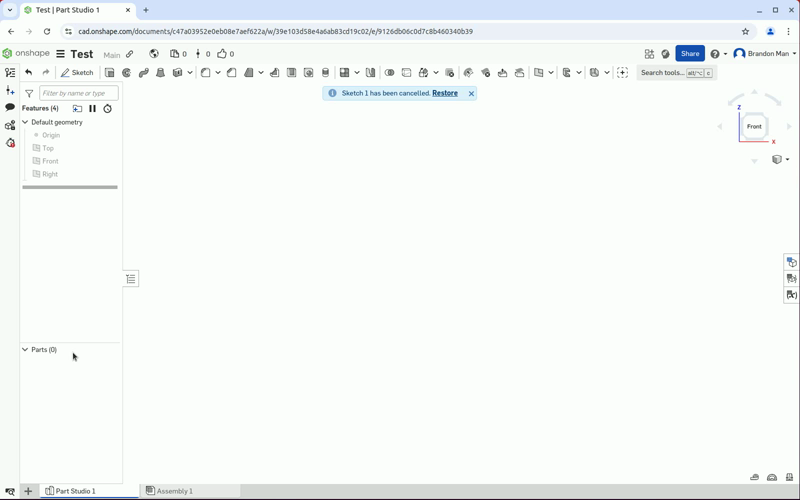
mouse_move(73, 352)
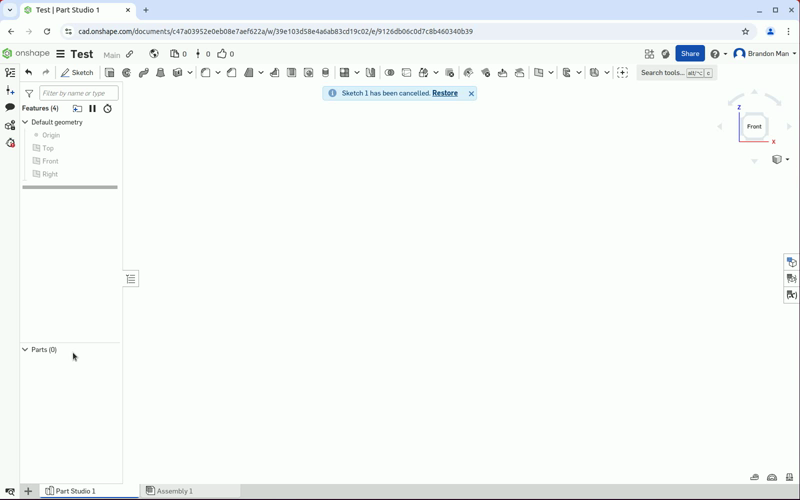
key(shift+y)
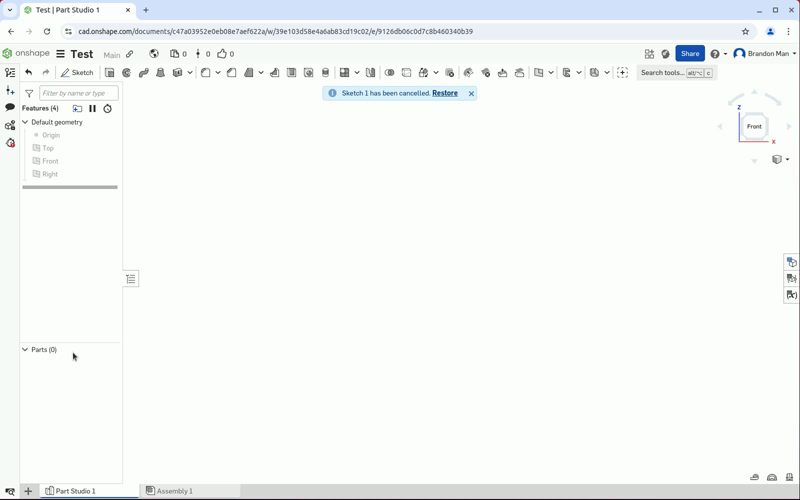
key(shift+s)
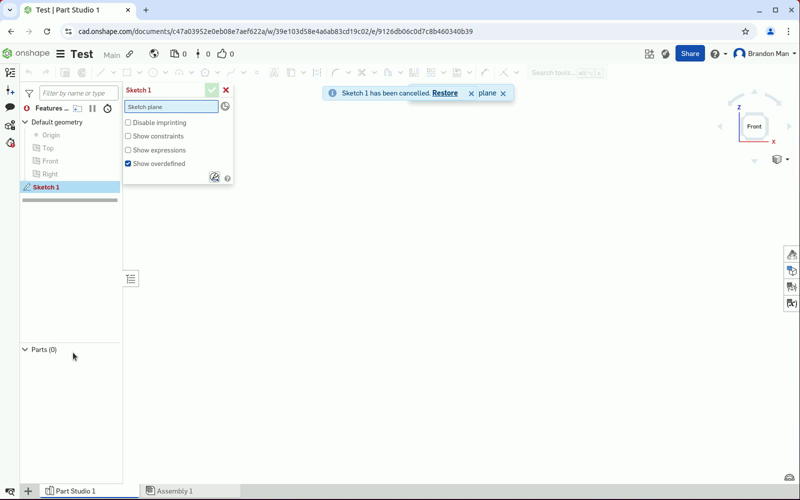
mouse_move(73, 163)
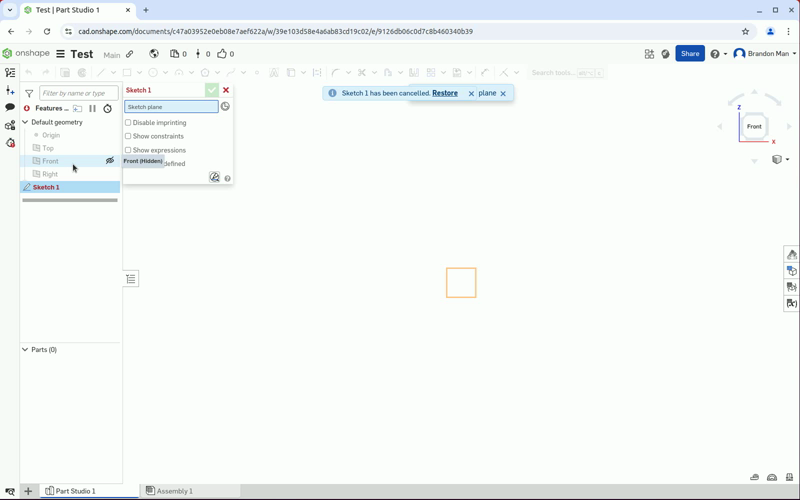
click(73, 163)
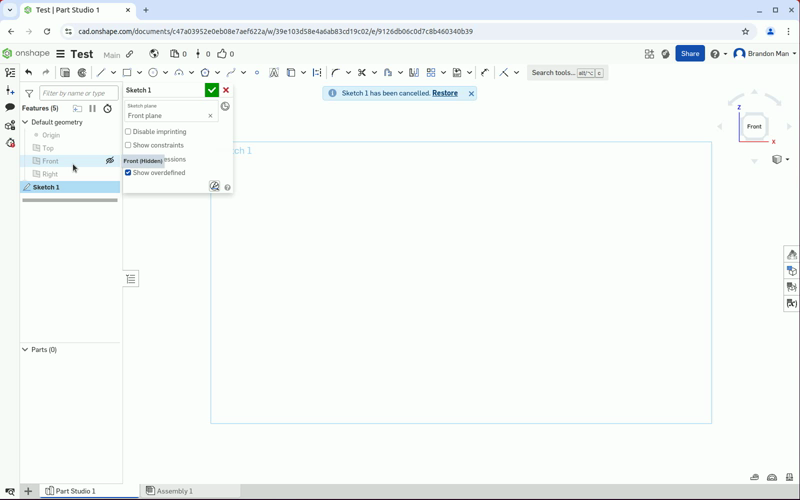
mouse_move(73, 352)
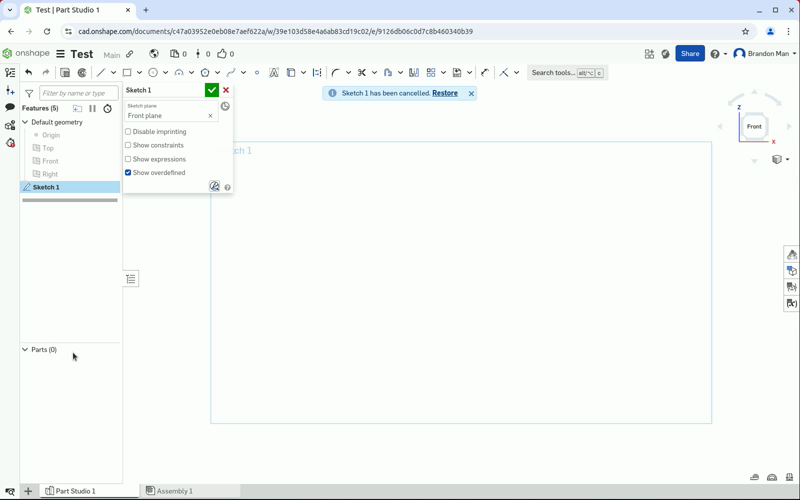
key(y)
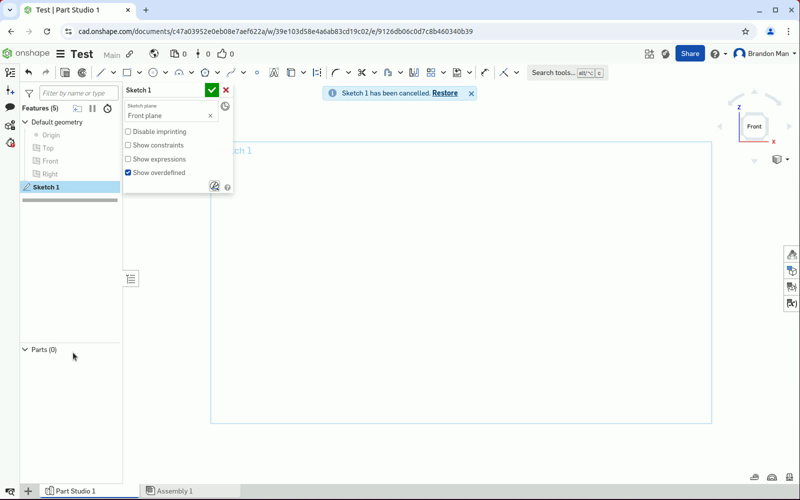
key(l)
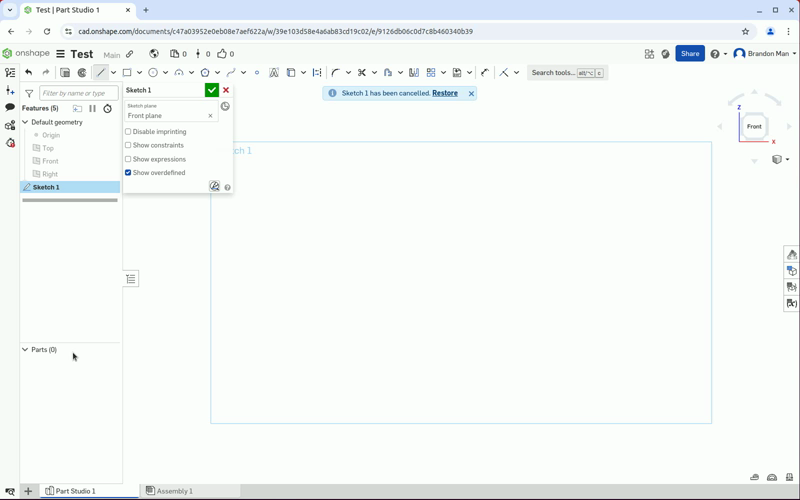
key_down(shift)
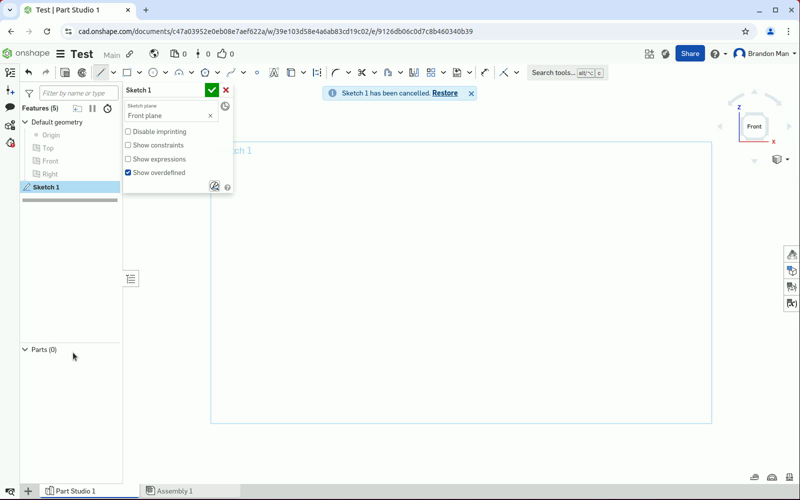
mouse_move(380, 295)
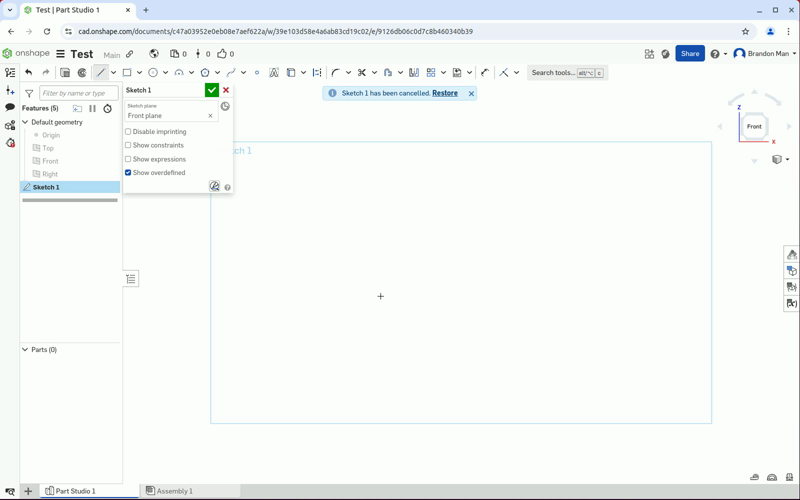
click(380, 295)
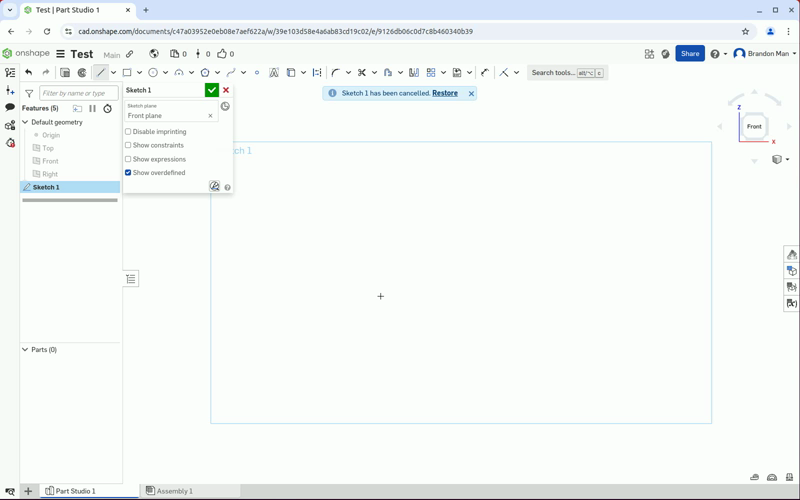
key_up(shift)
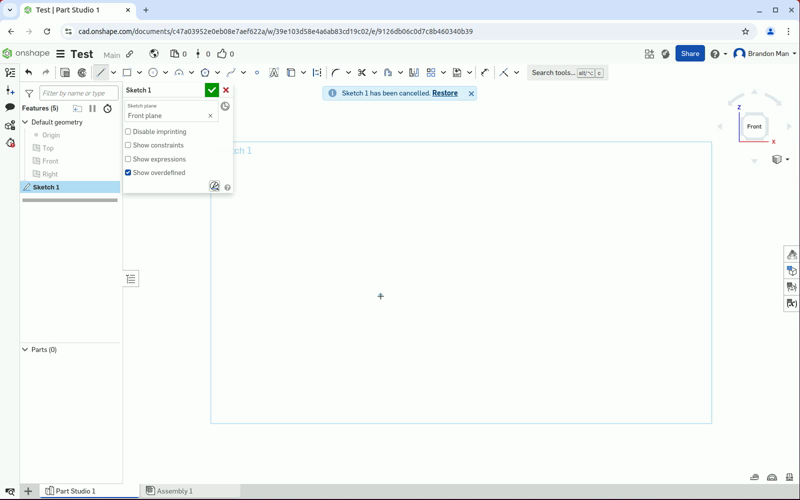
key_down(shift)
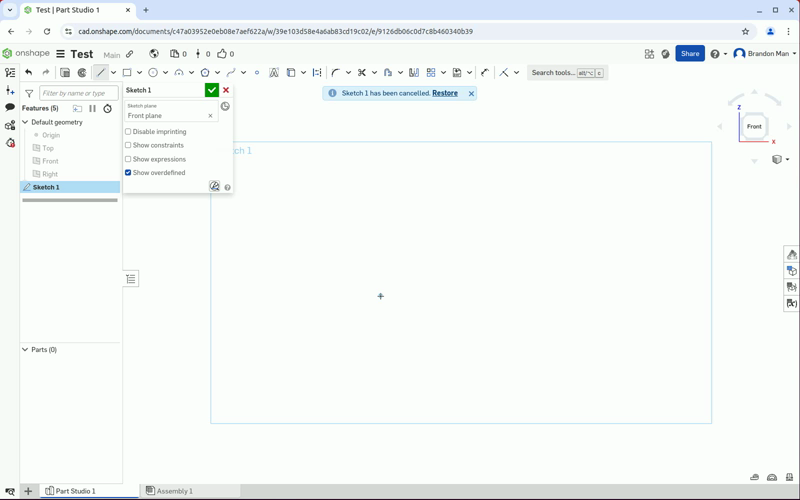
mouse_move(410, 295)
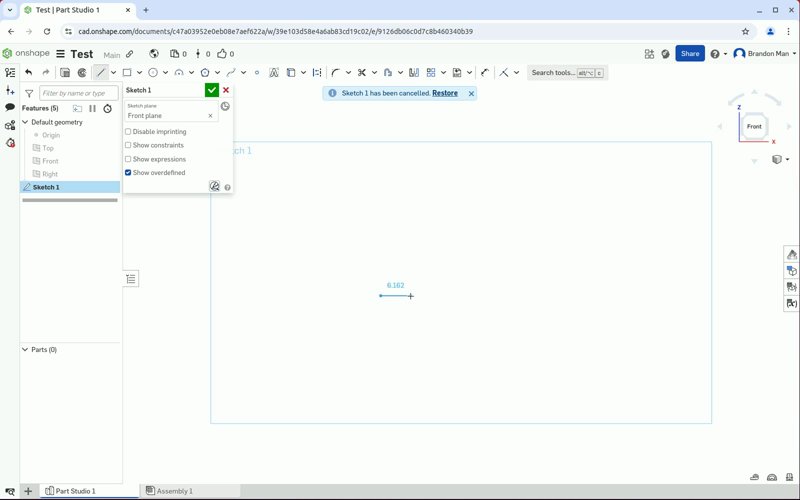
mouse_move(435, 295)
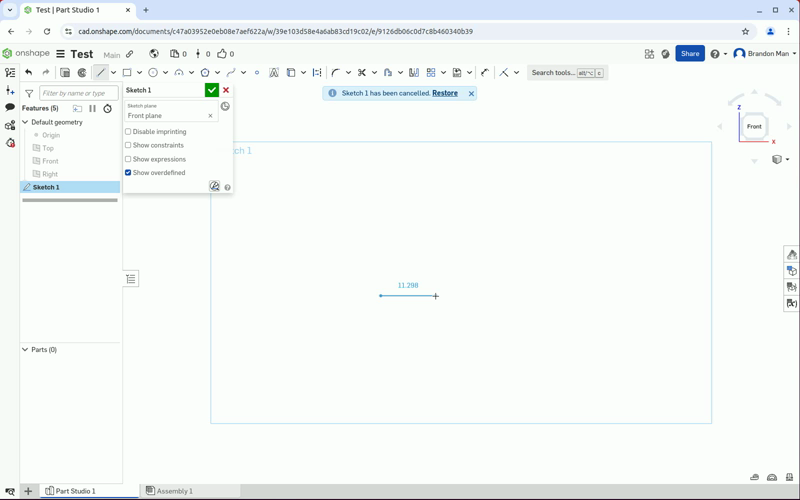
click(435, 295)
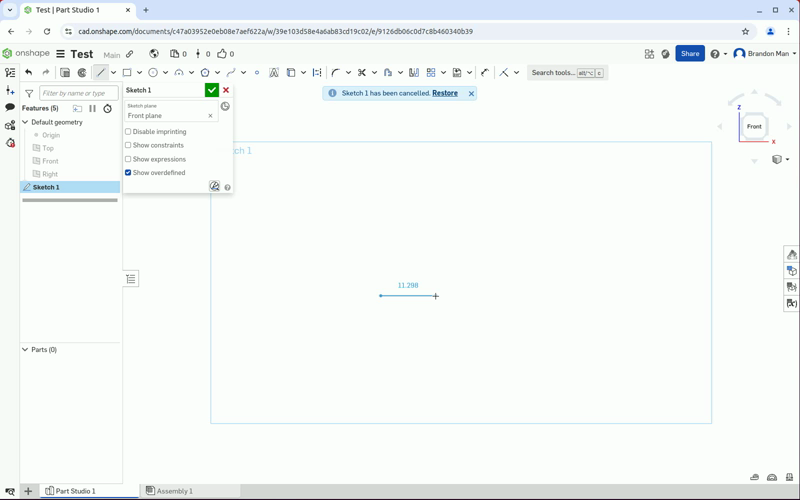
key_up(shift)
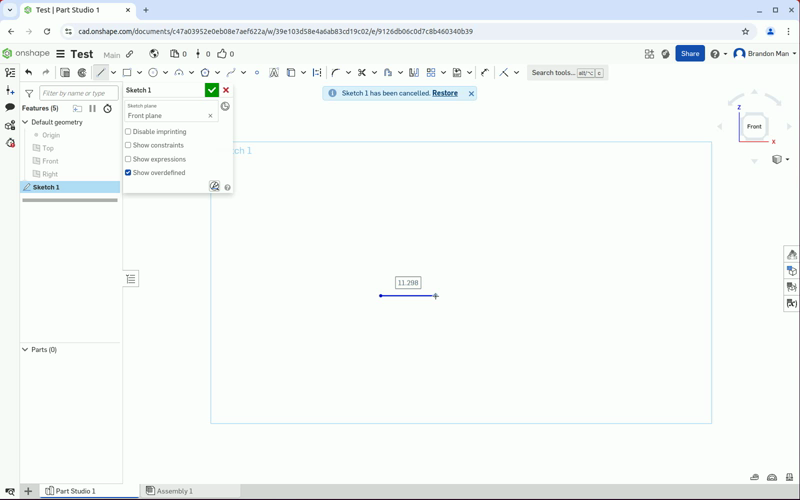
key_down(shift)
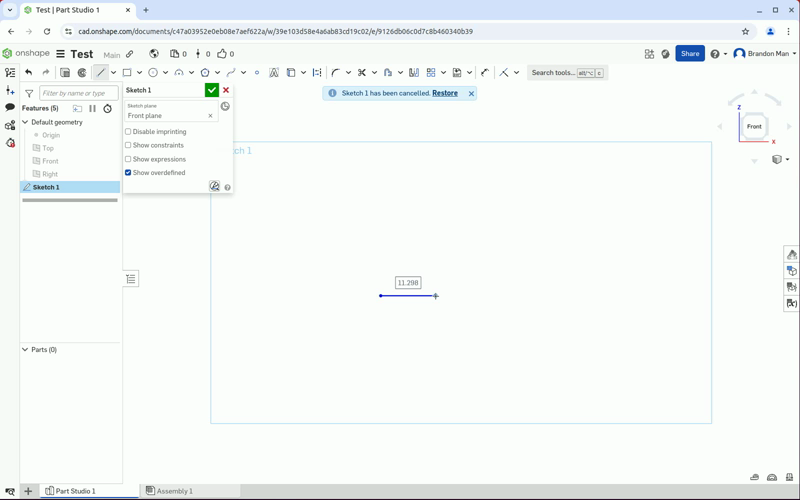
mouse_move(435, 213)
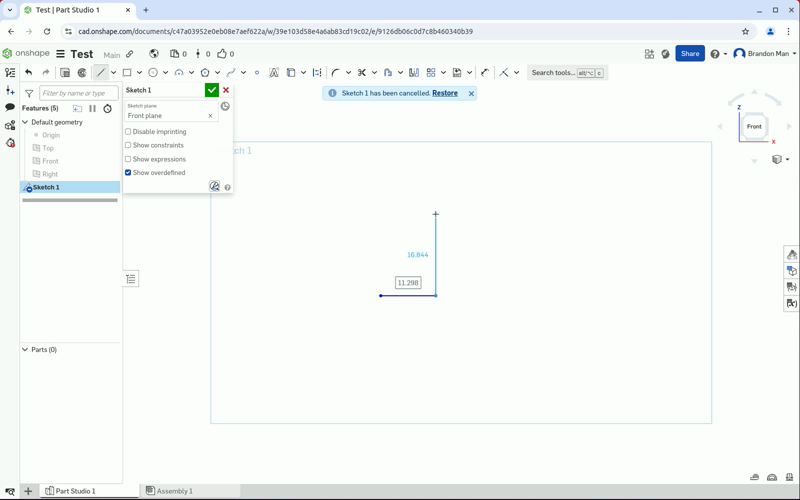
click(435, 213)
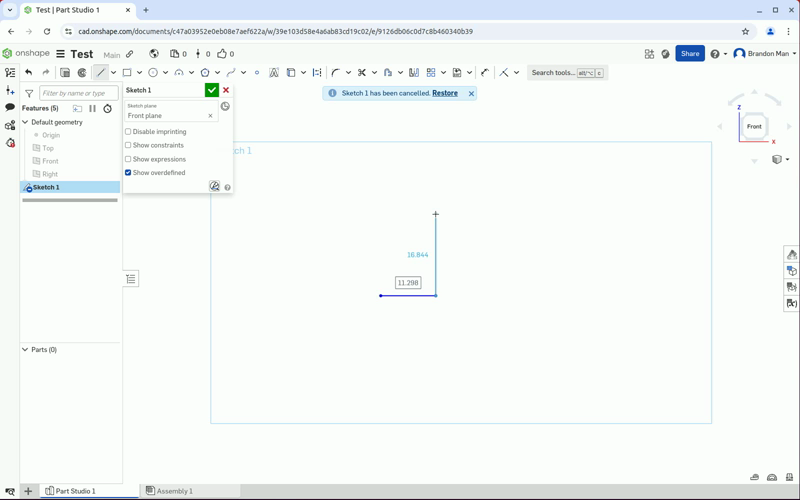
key_up(shift)
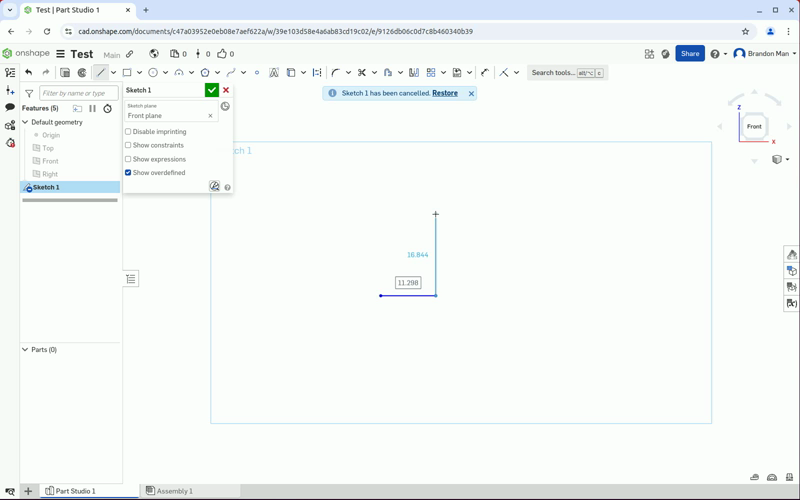
key_down(shift)
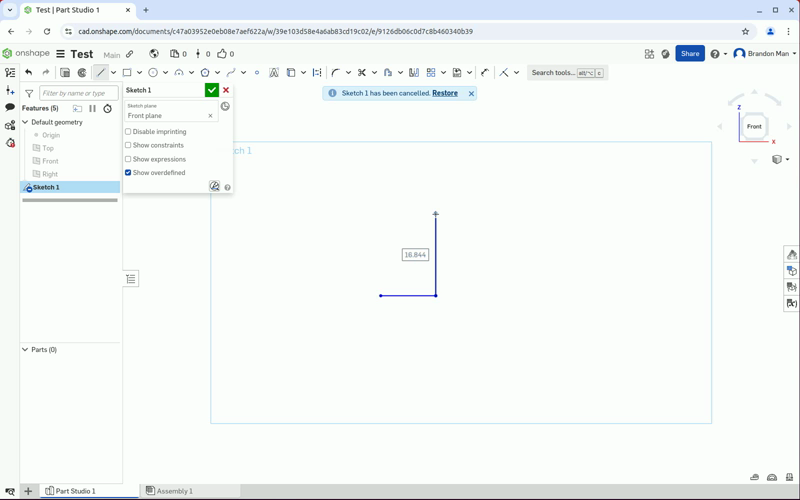
mouse_move(465, 213)
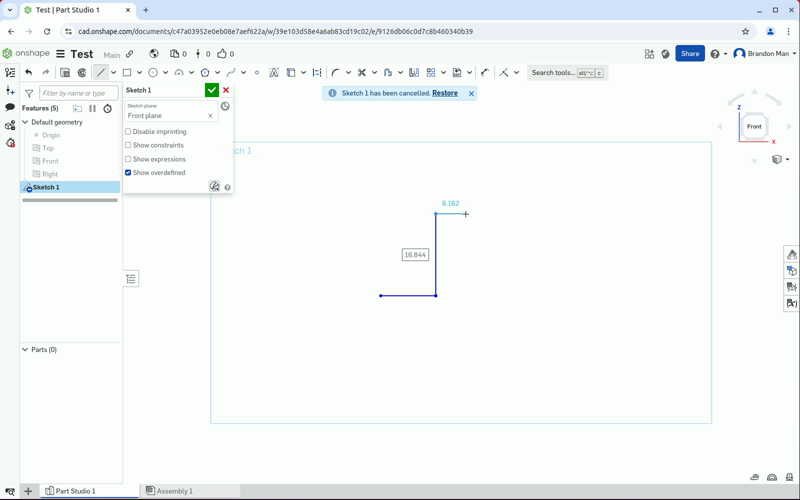
mouse_move(380, 213)
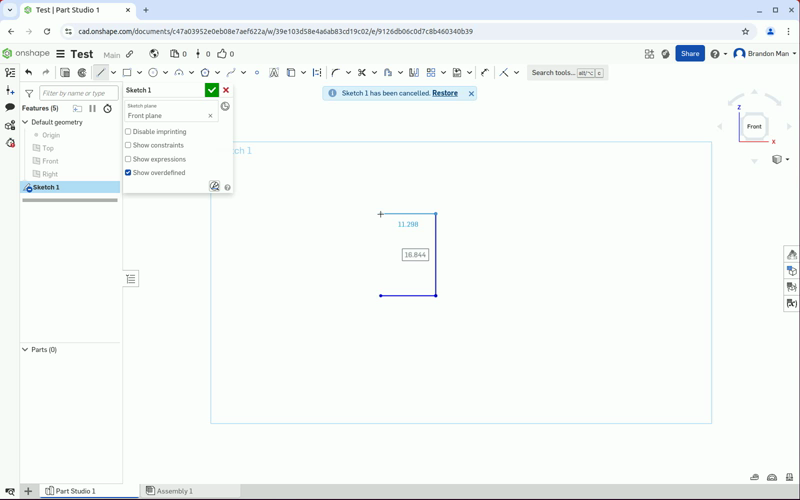
click(380, 213)
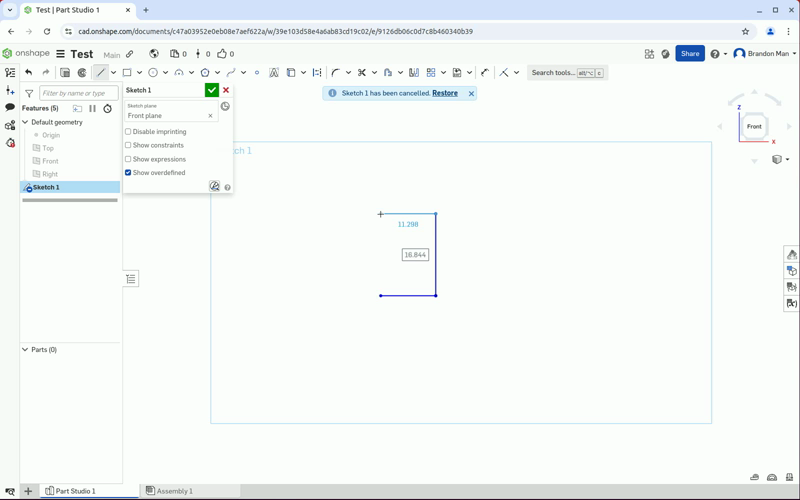
key_up(shift)
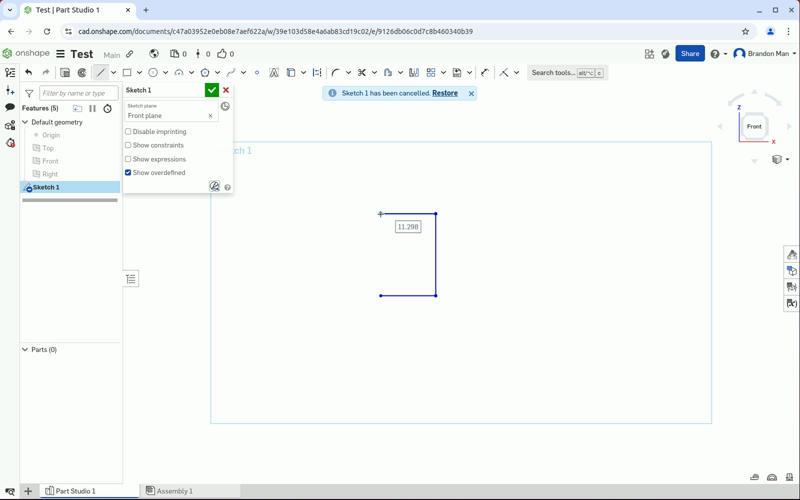
key_down(shift)
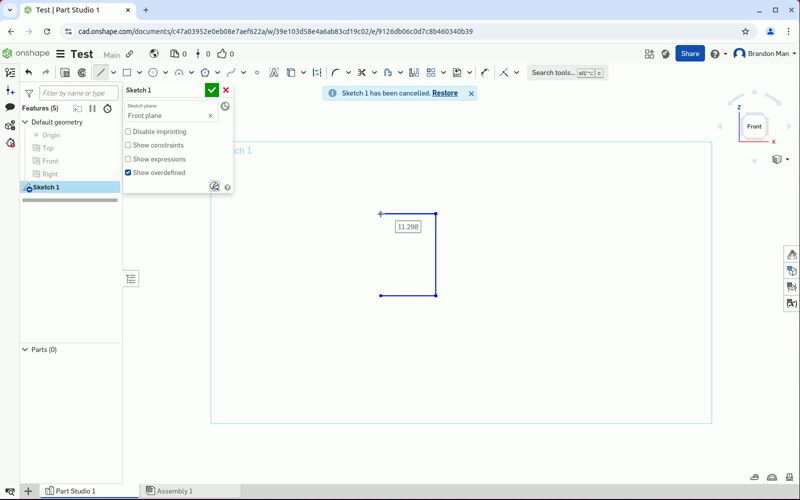
mouse_move(380, 295)
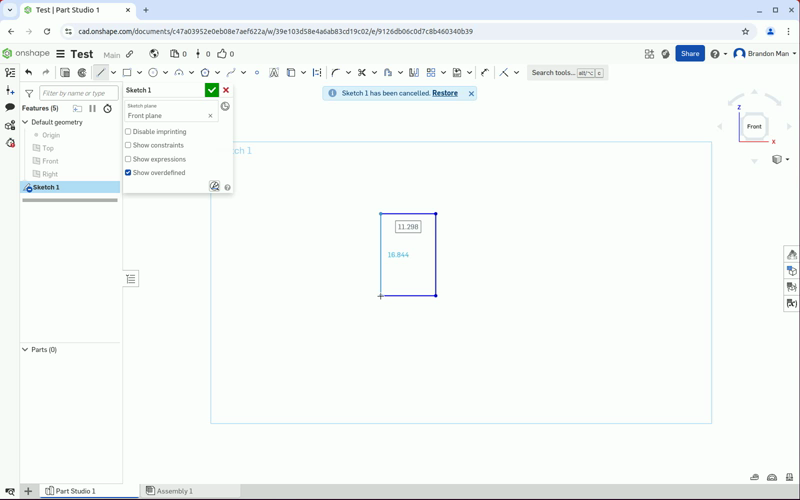
key_up(shift)
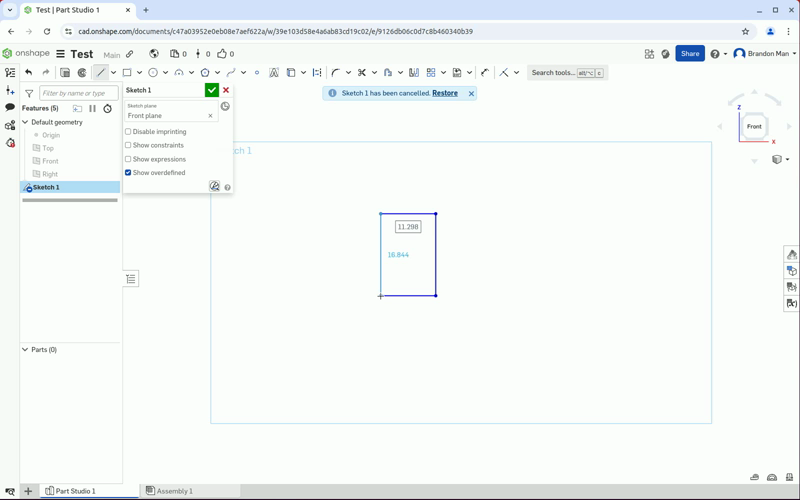
click(380, 295)
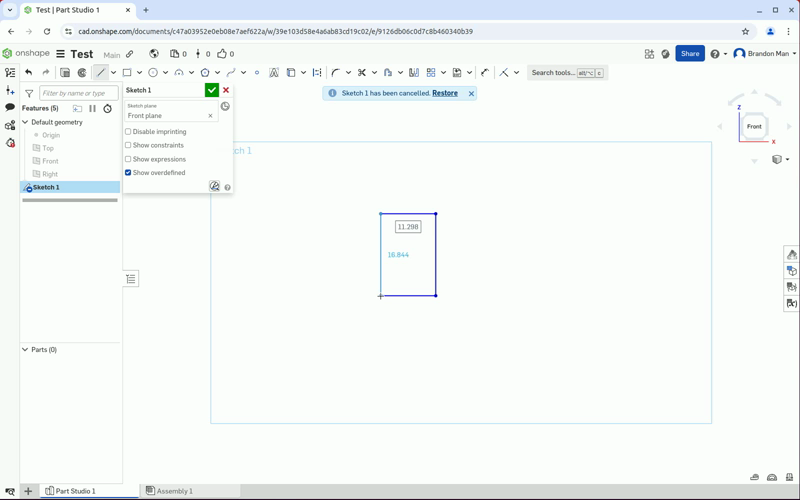
key(esc)
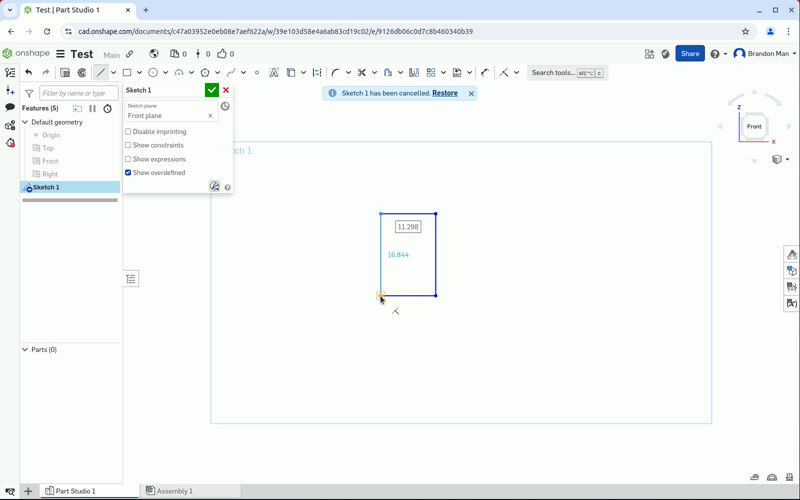
mouse_move(416, 240)
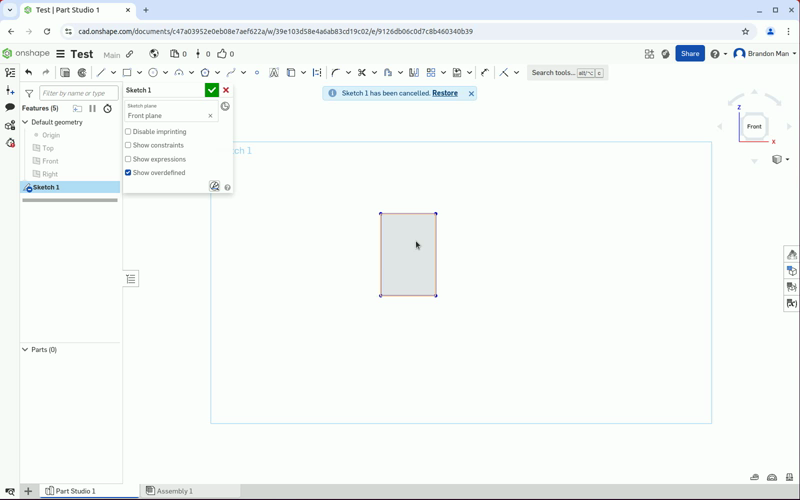
click(416, 240)
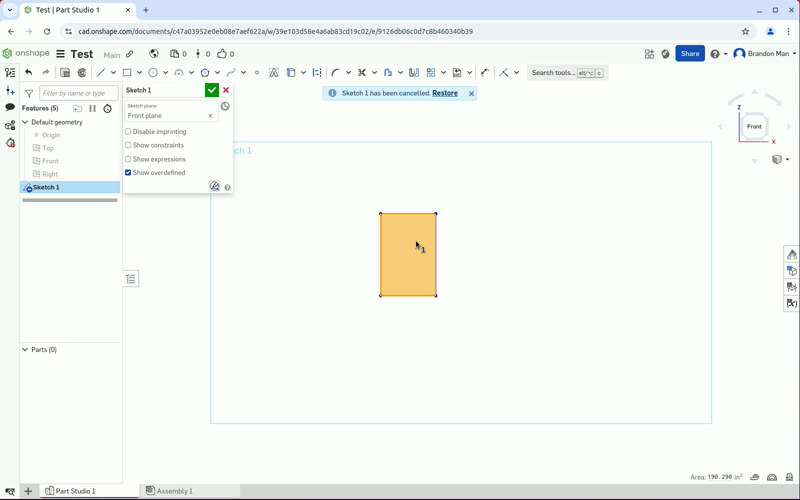
mouse_move(73, 352)
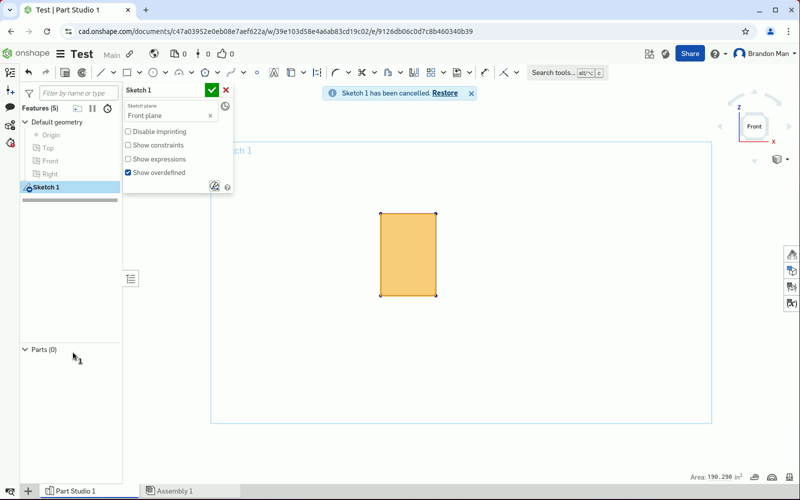
key(shift+y)
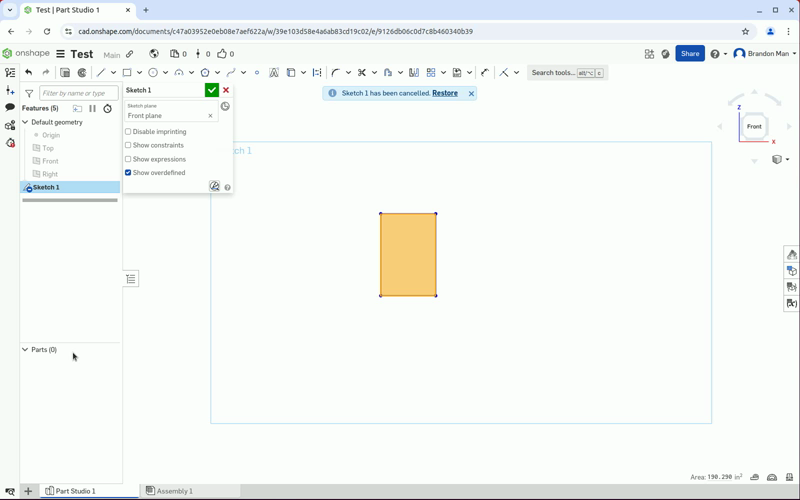
key(shift+e)
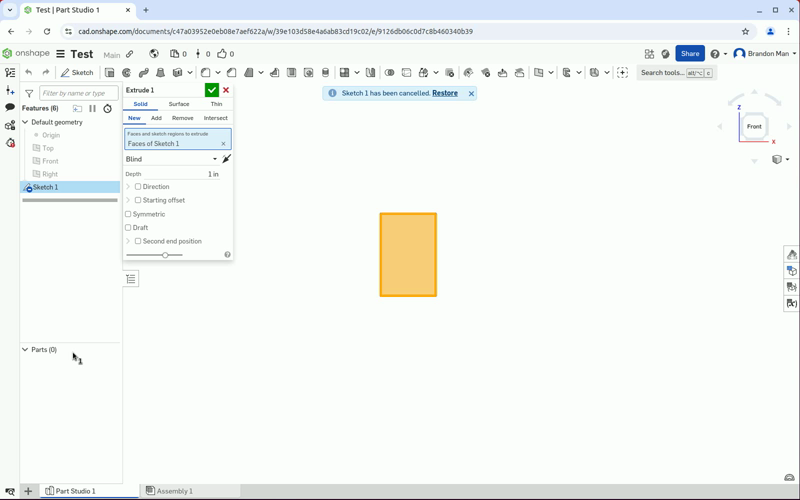
mouse_move(143, 106)
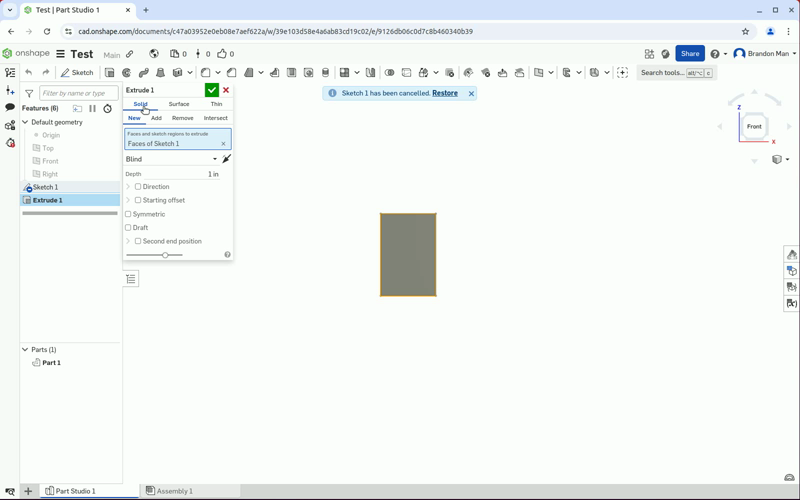
click(143, 106)
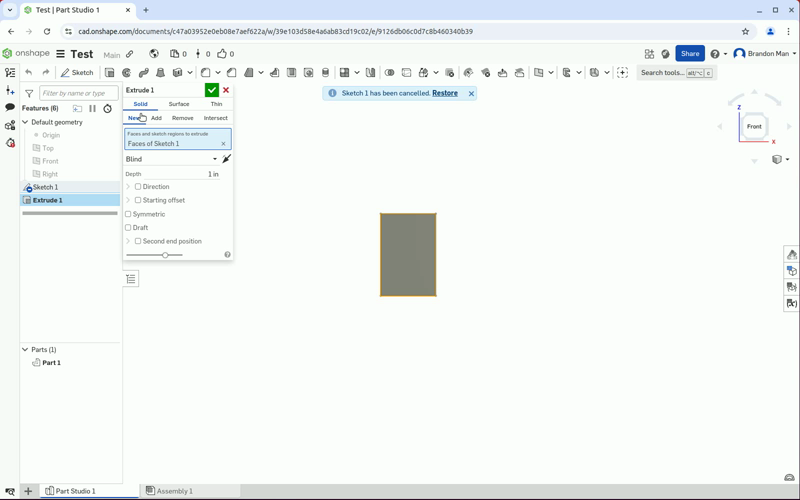
mouse_move(137, 120)
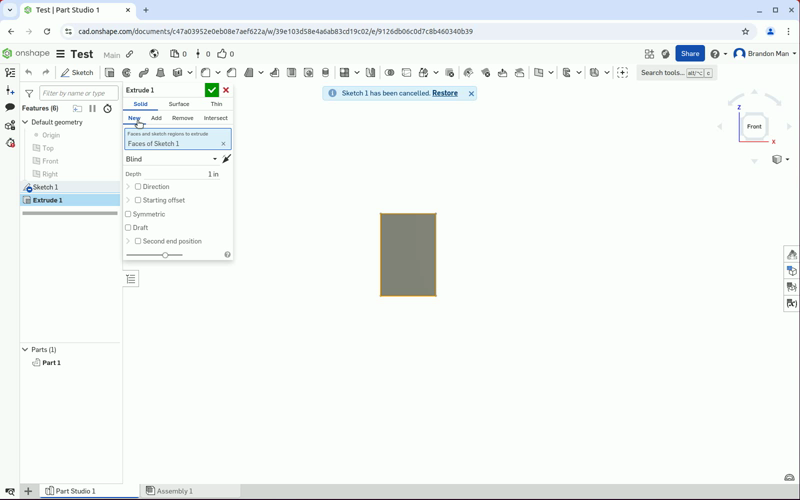
click(137, 120)
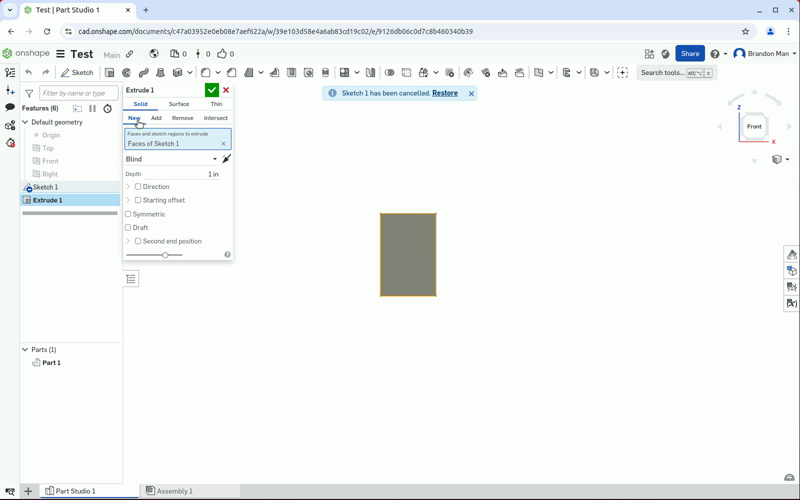
key(tab, 4)
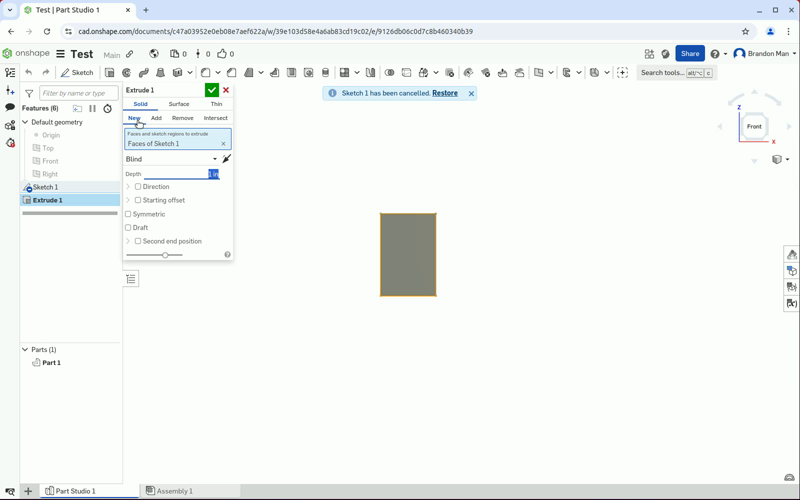
text(5.536)
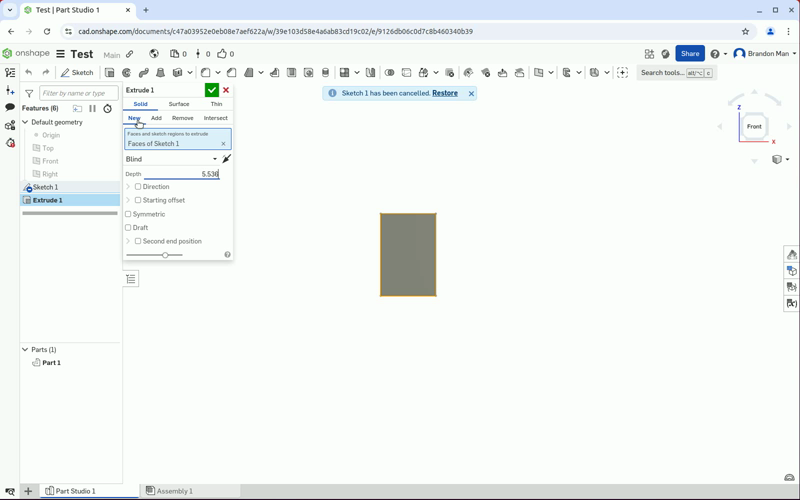
key(enter)
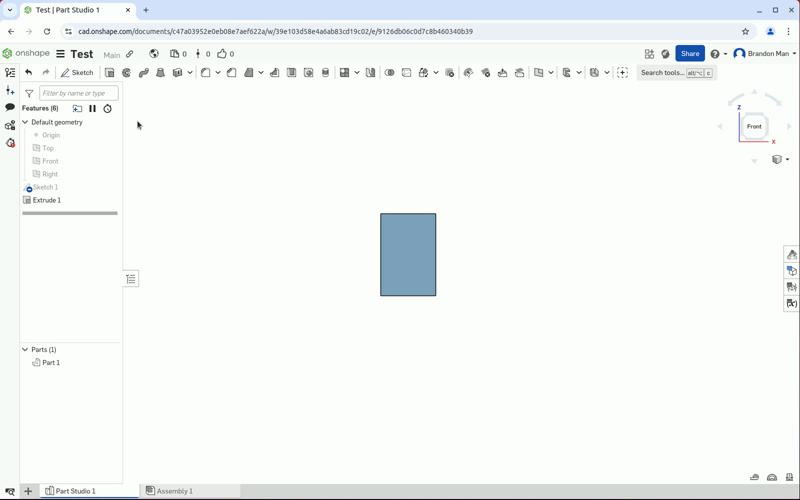
key(shift+h)
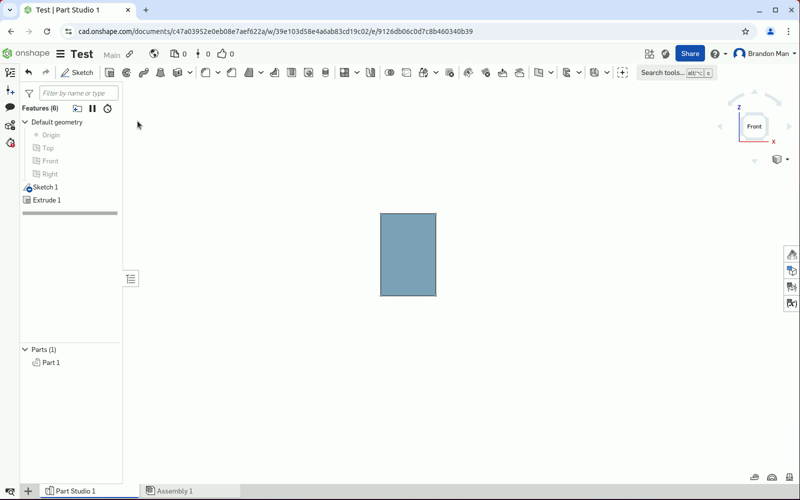
key(shift+h)
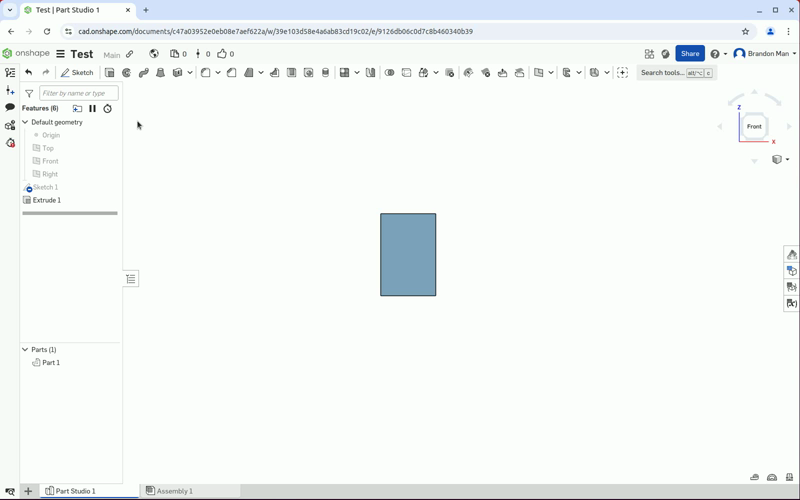
mouse_move(73, 189)
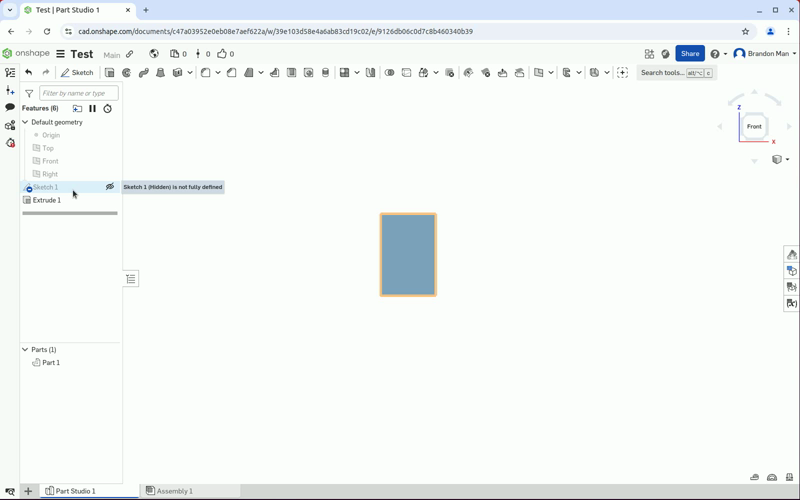
click(73, 189)
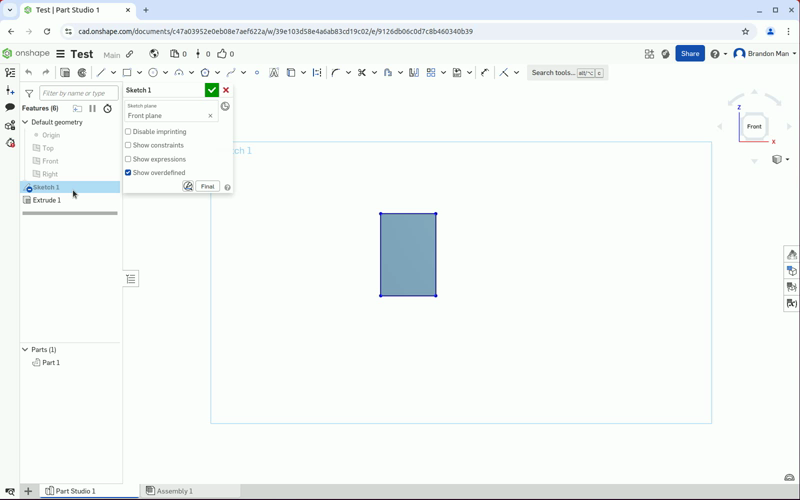
mouse_move(229, 92)
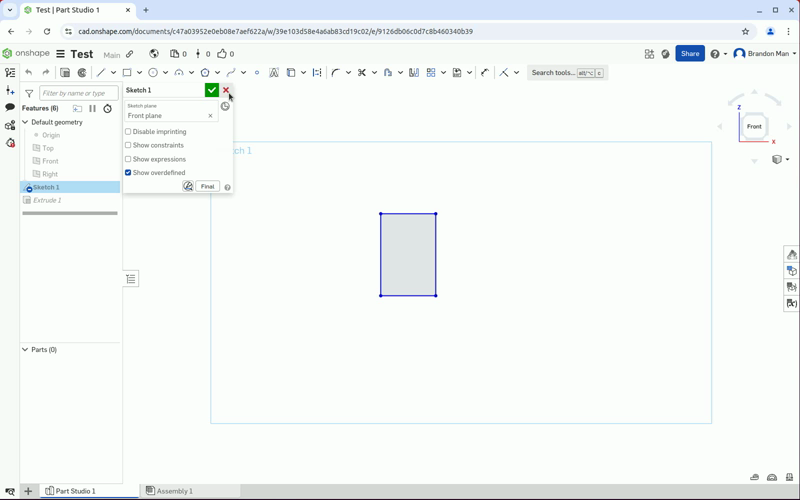
click(229, 92)
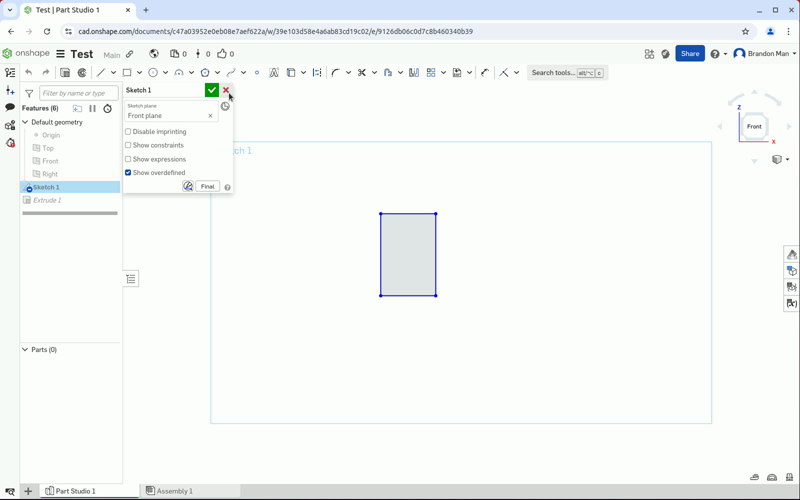
key(shift+s)
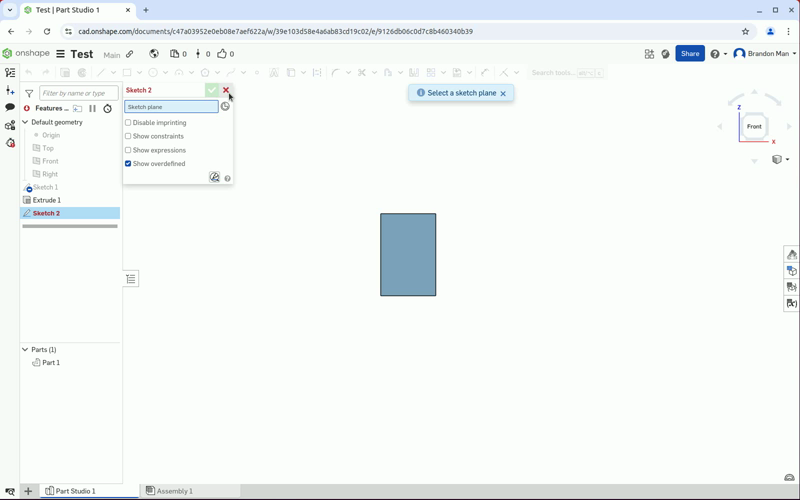
mouse_move(73, 163)
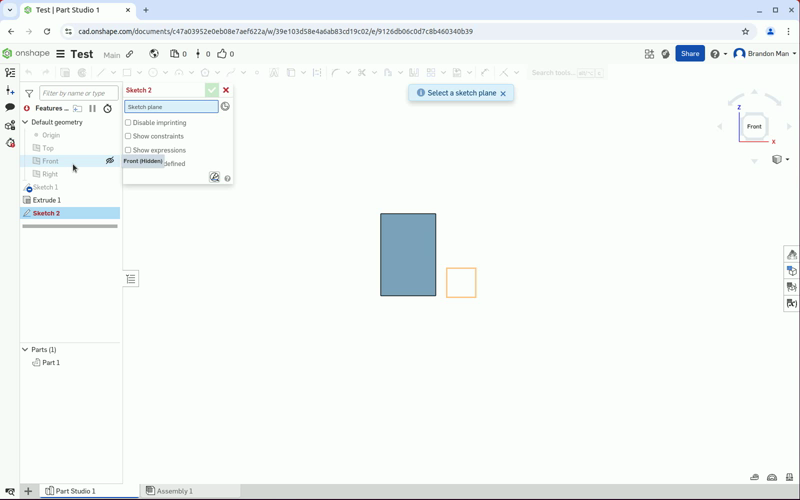
click(73, 163)
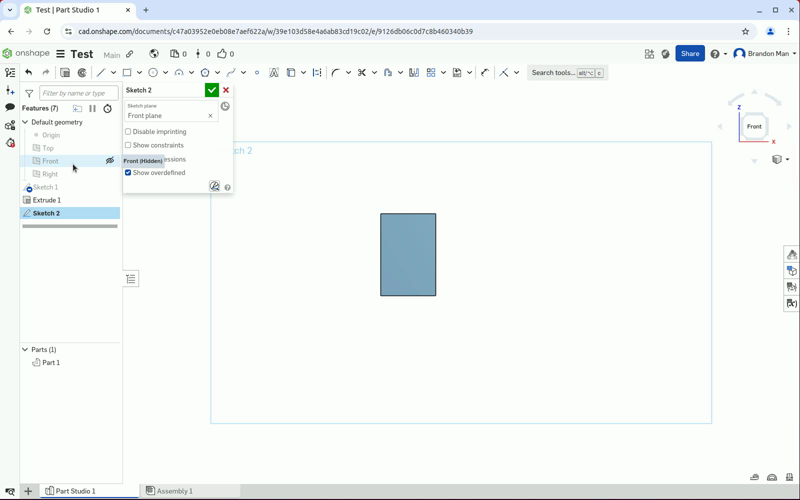
mouse_move(73, 352)
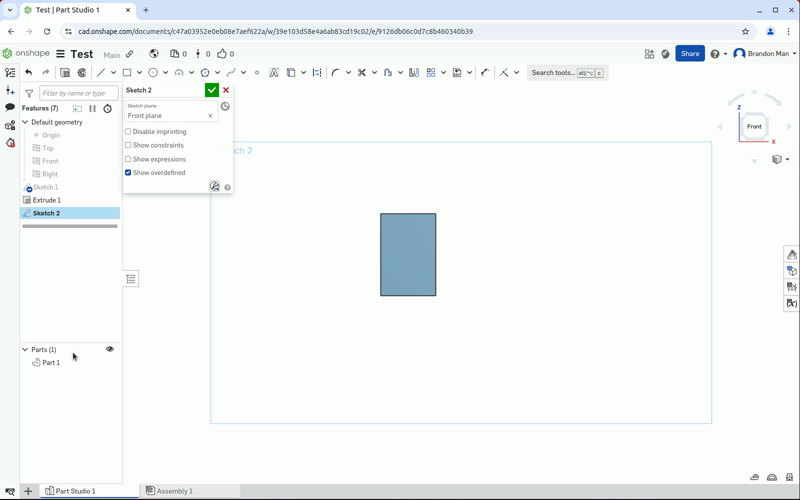
key(y)
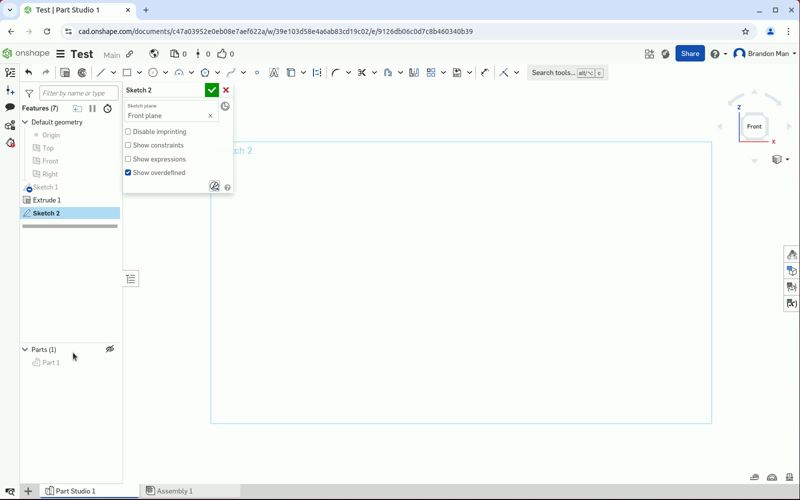
key(l)
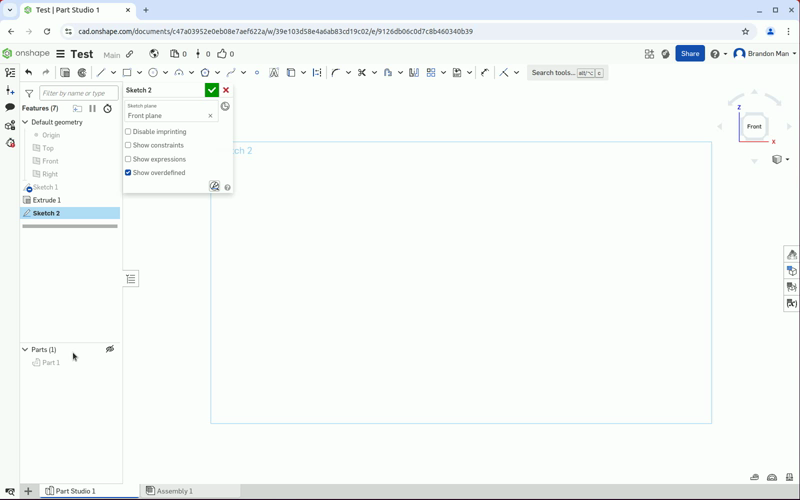
key_down(shift)
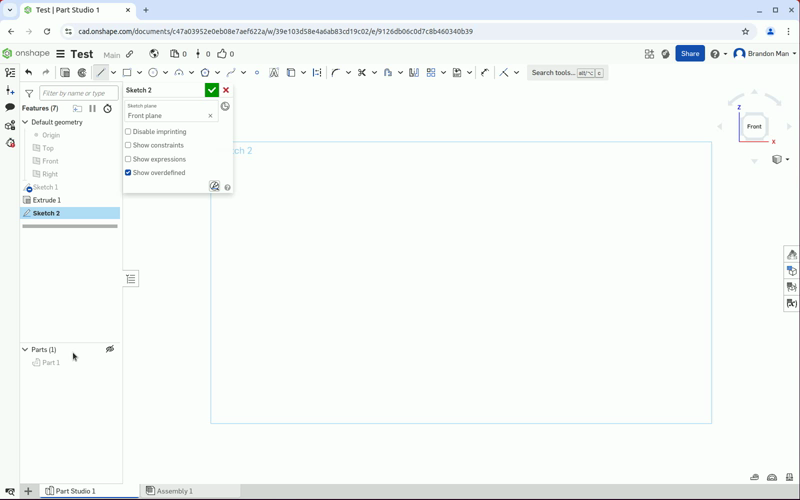
mouse_move(436, 324)
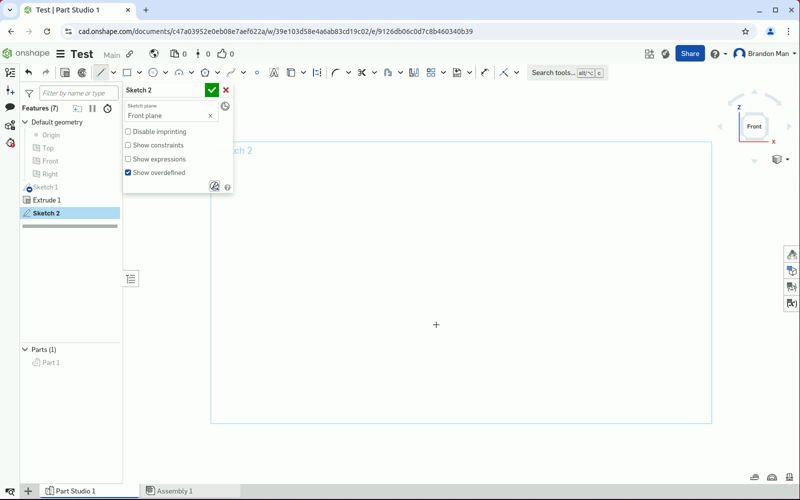
click(436, 324)
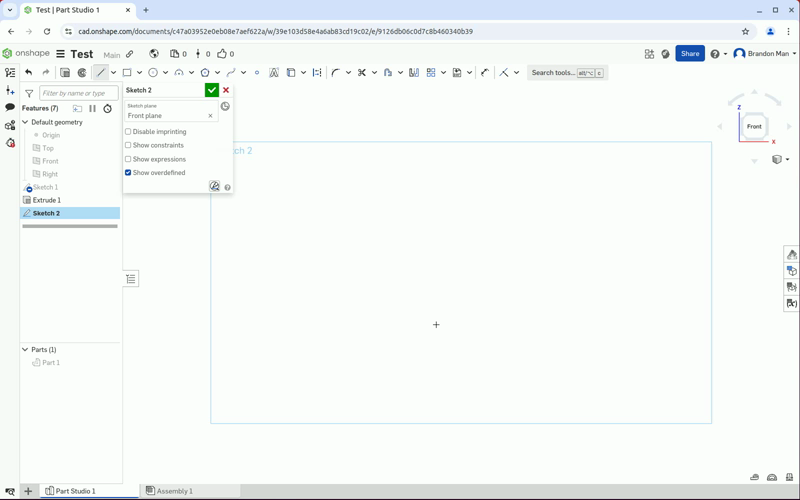
key_up(shift)
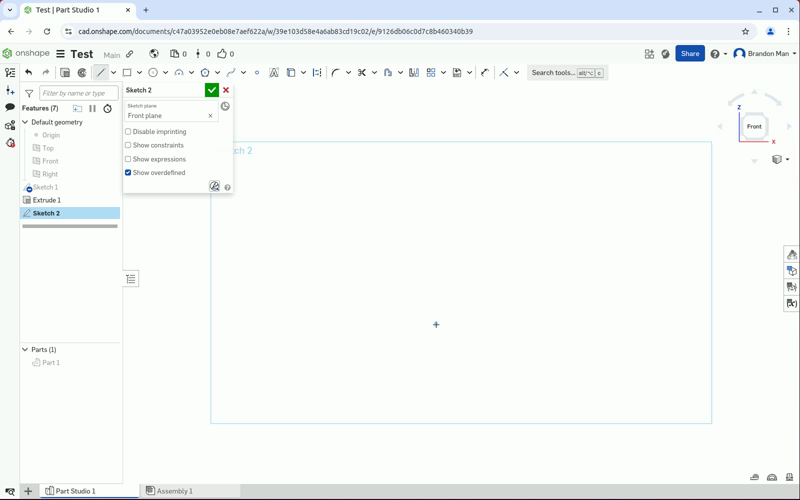
key_down(shift)
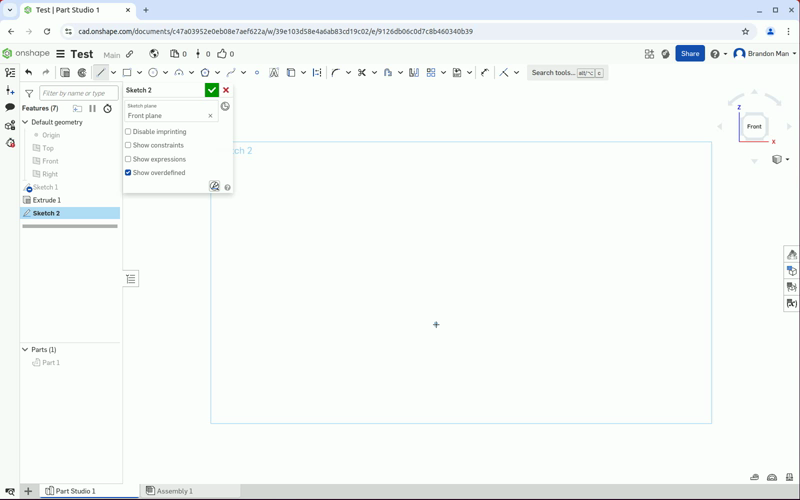
mouse_move(466, 324)
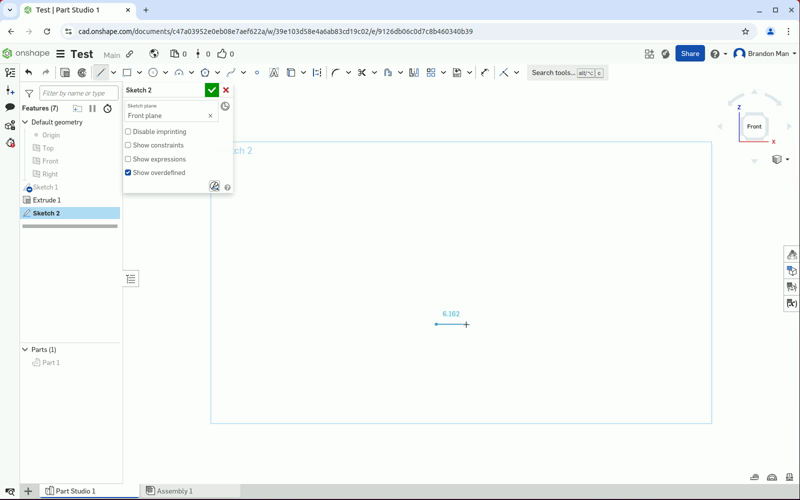
mouse_move(492, 324)
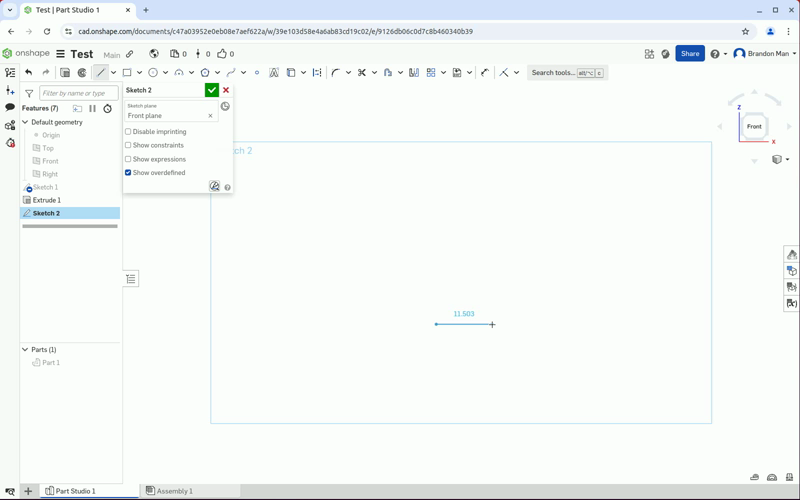
click(492, 324)
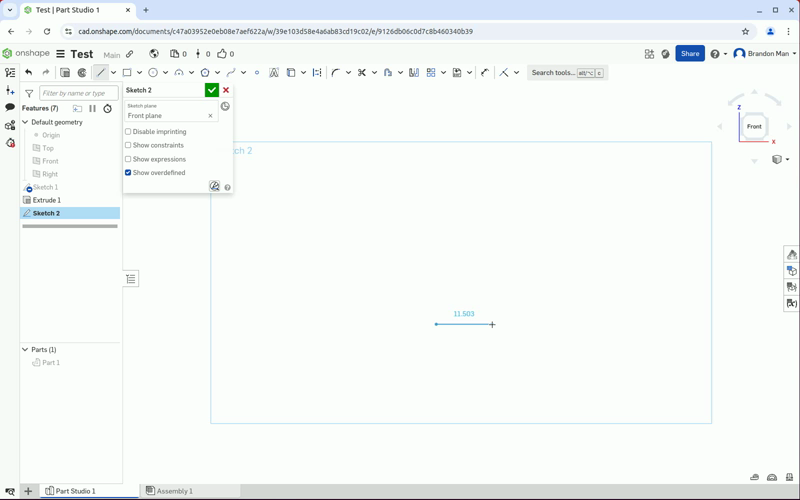
key_up(shift)
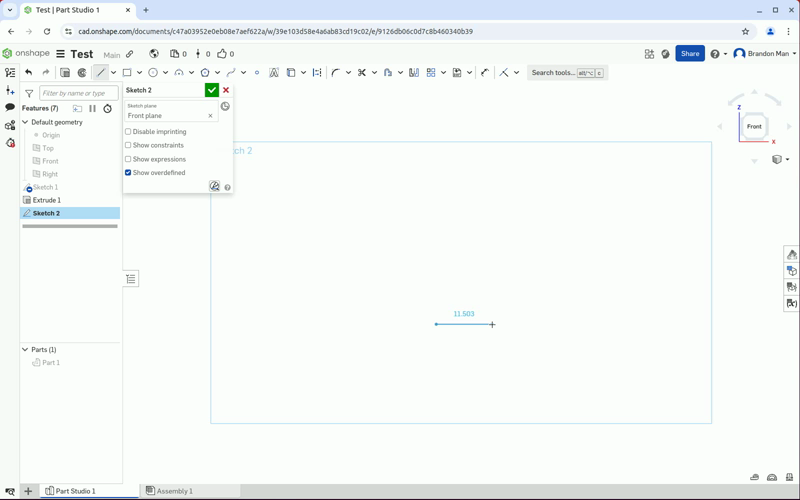
key_down(shift)
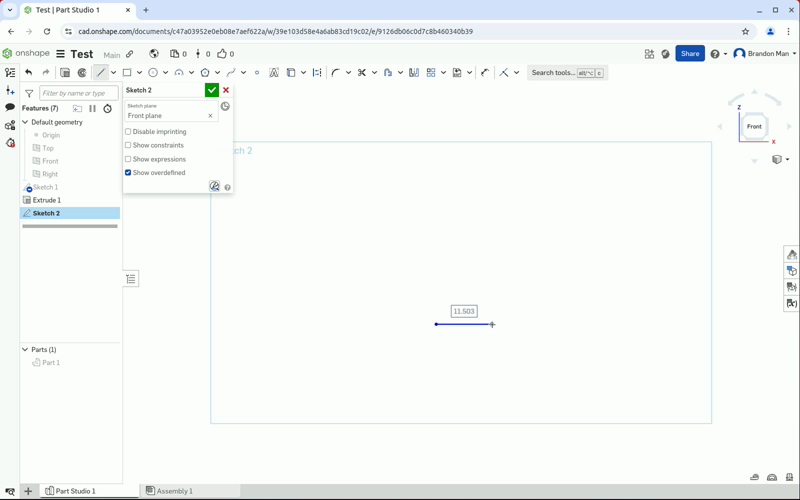
mouse_move(492, 213)
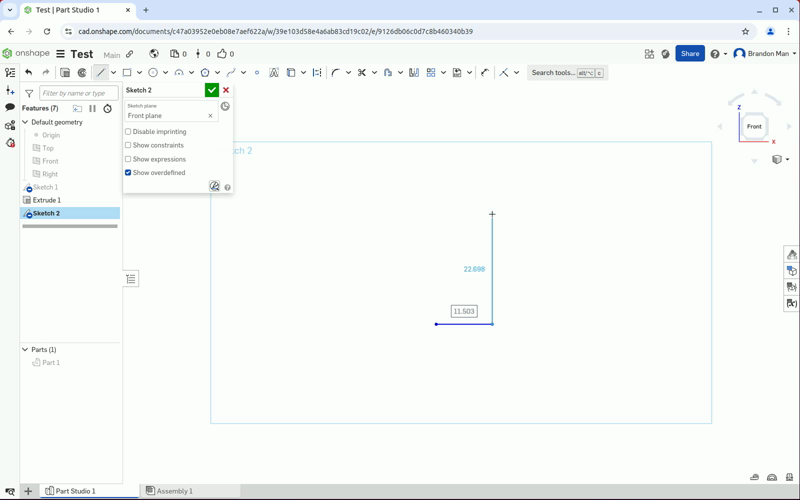
click(492, 213)
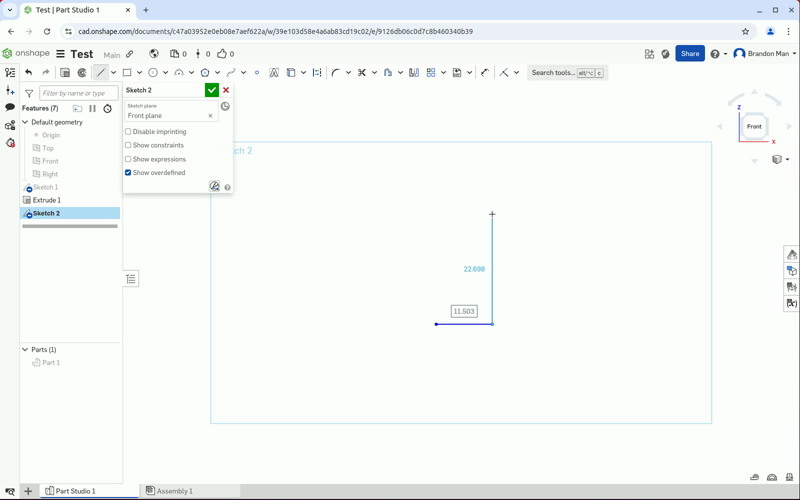
key_up(shift)
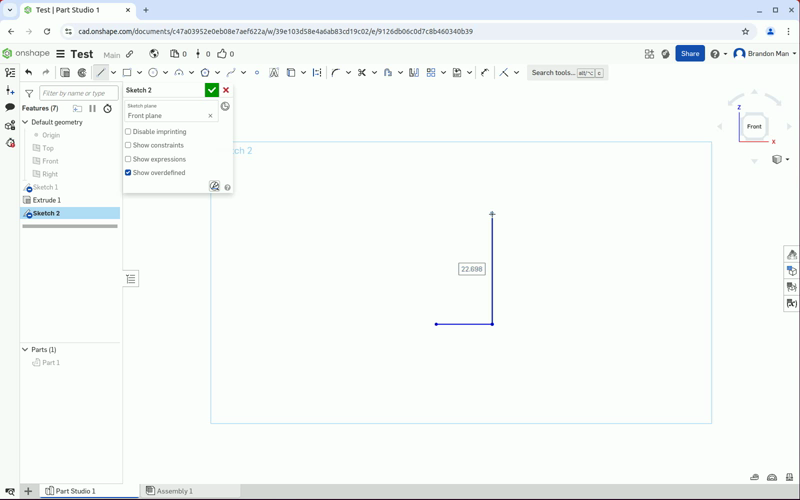
key_down(shift)
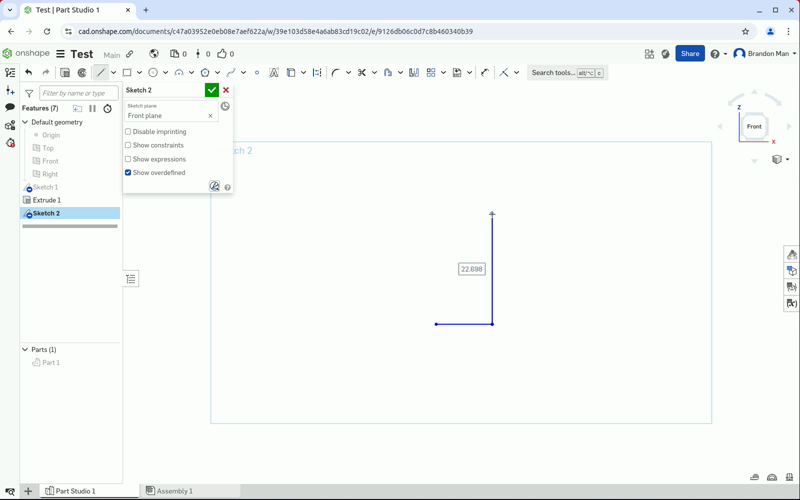
mouse_move(522, 213)
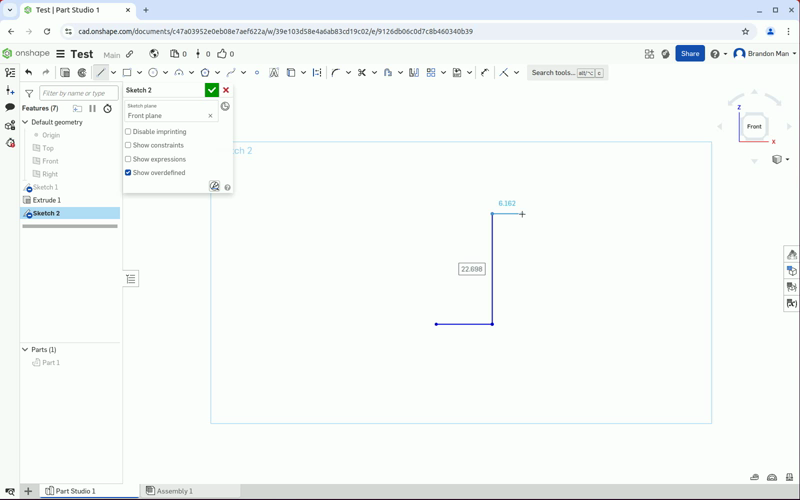
mouse_move(436, 213)
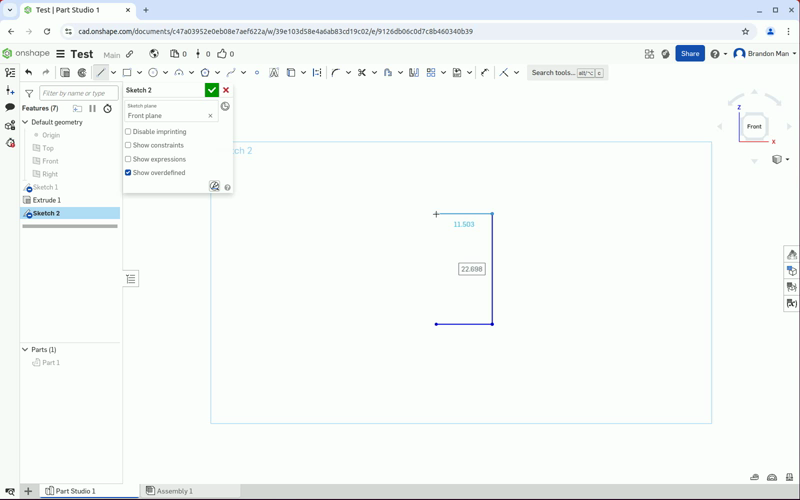
click(436, 213)
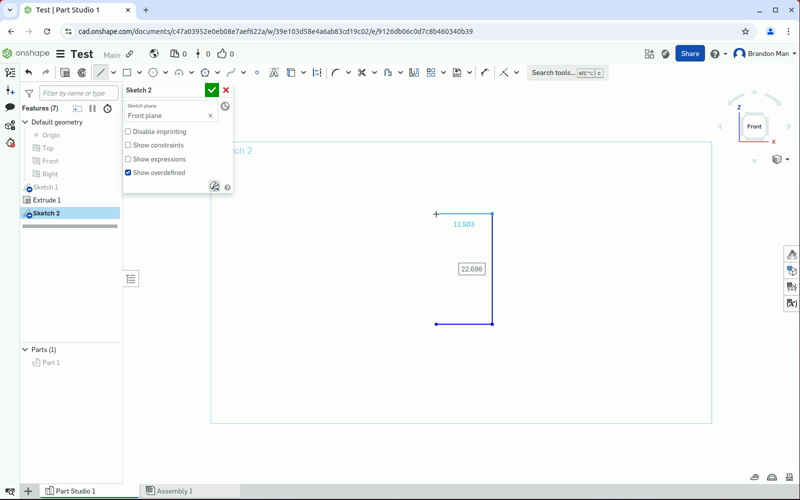
key_up(shift)
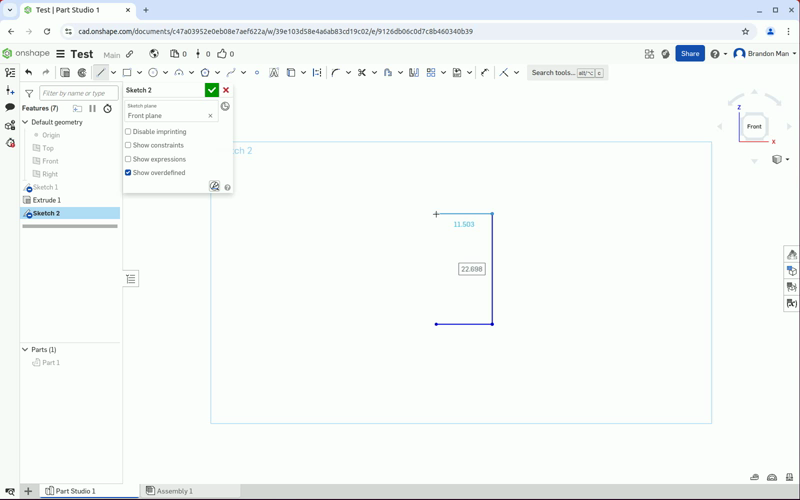
key_down(shift)
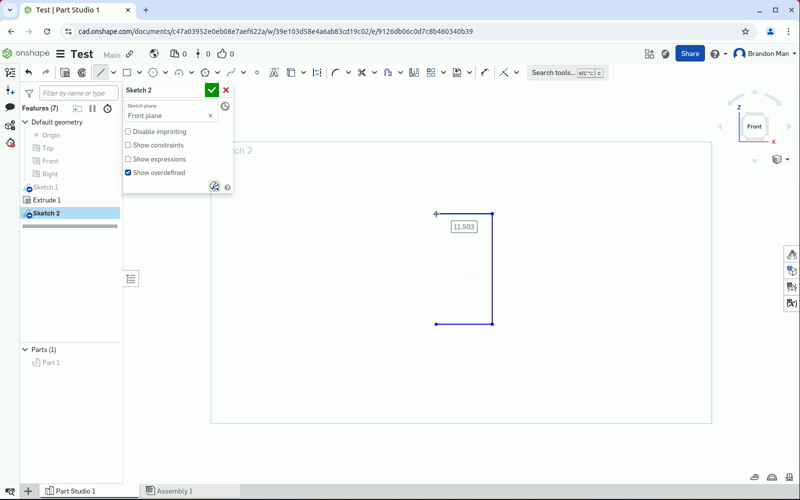
mouse_move(436, 296)
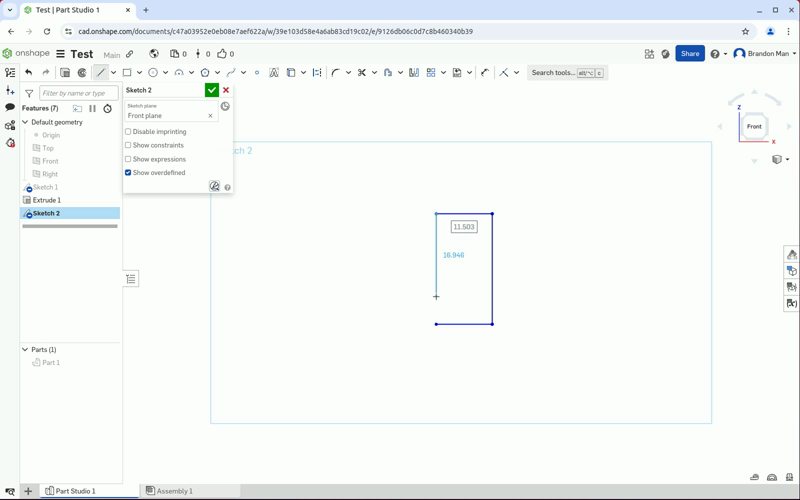
click(436, 296)
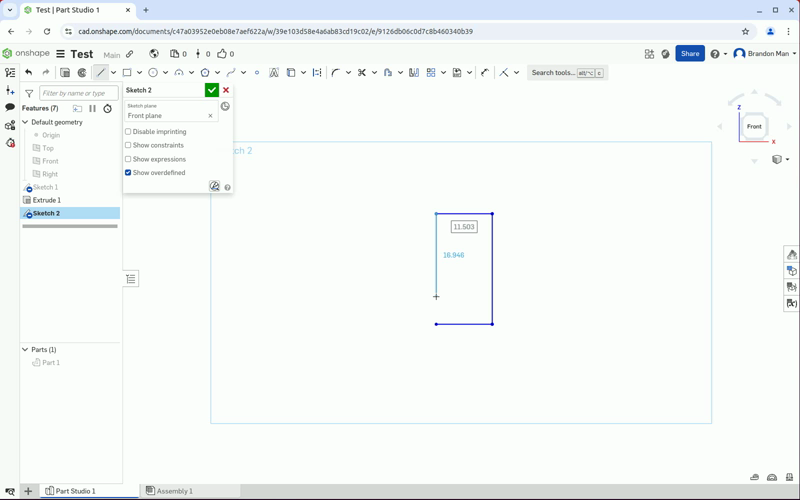
key_up(shift)
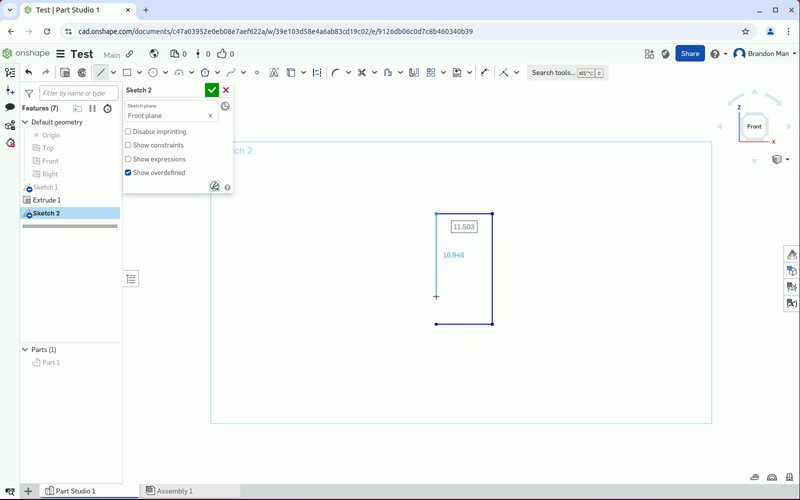
mouse_move(466, 296)
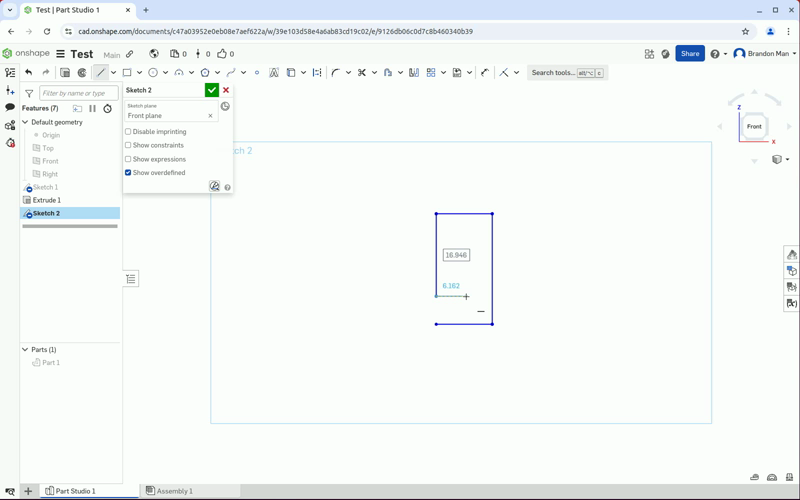
key_down(shift)
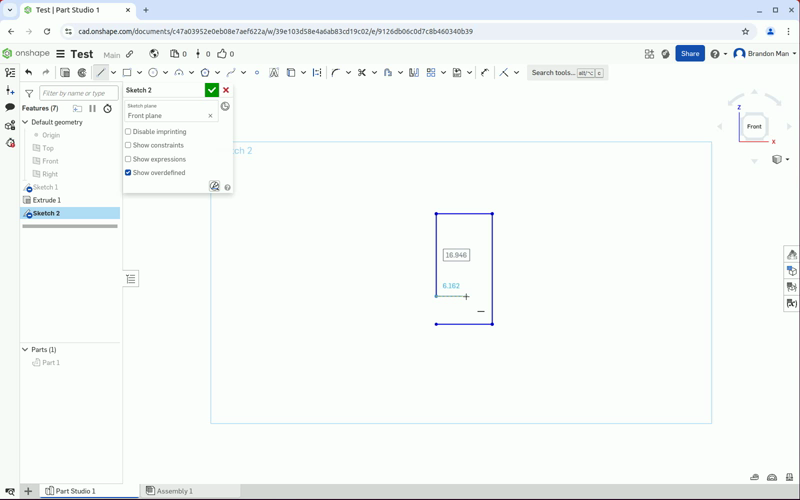
mouse_move(436, 324)
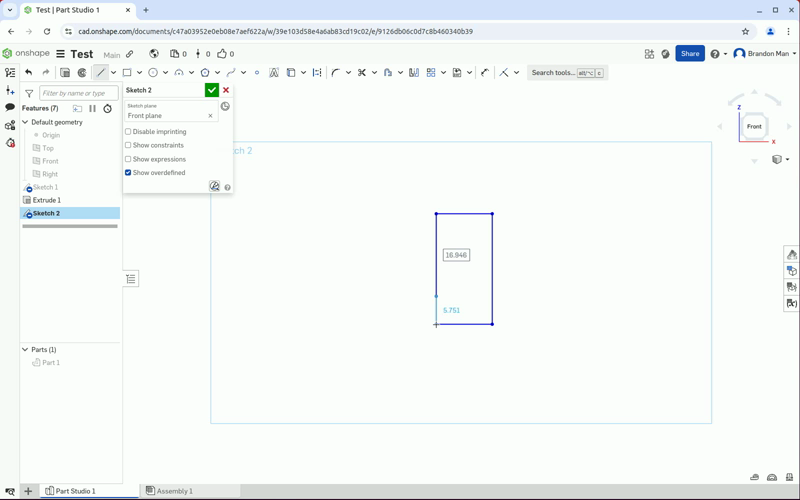
key_up(shift)
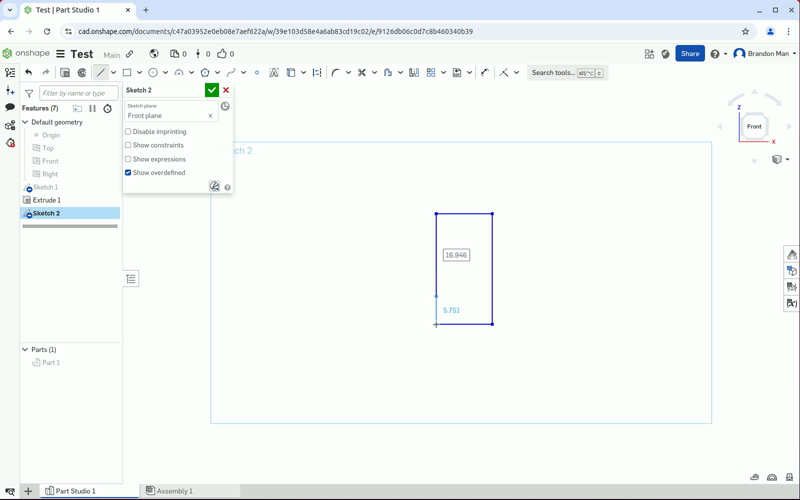
click(436, 324)
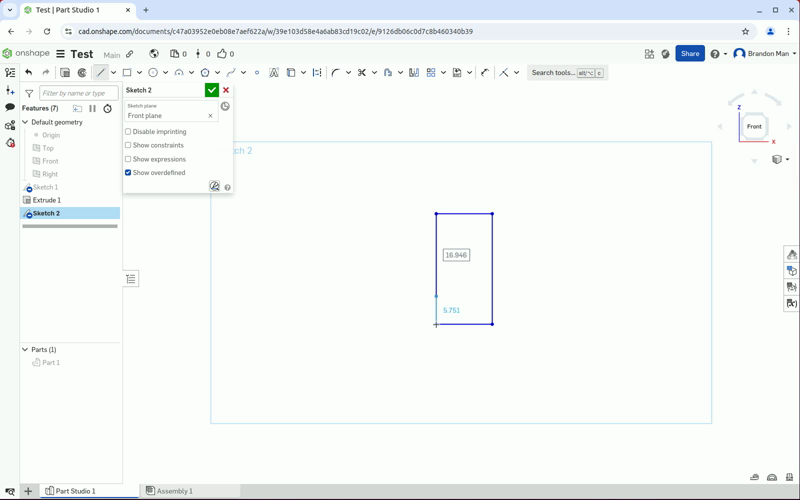
key(esc)
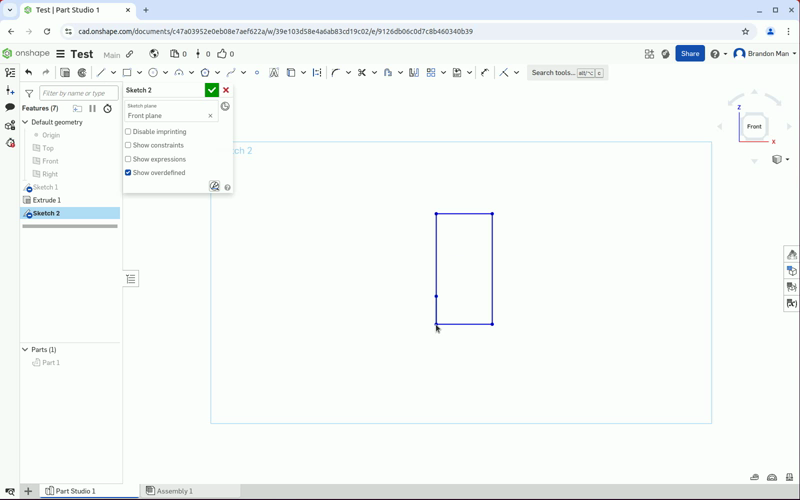
mouse_move(481, 318)
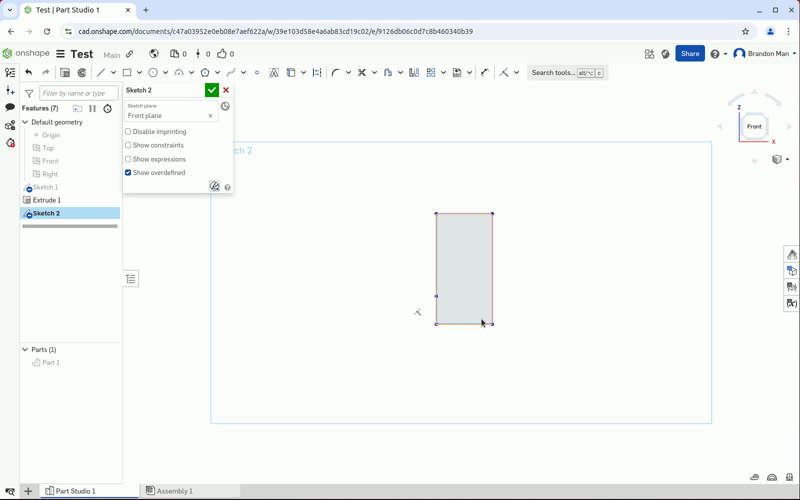
click(481, 318)
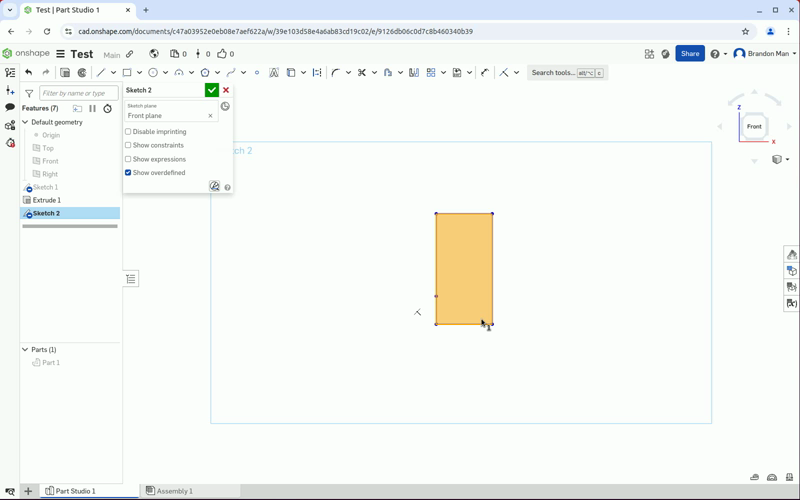
mouse_move(73, 352)
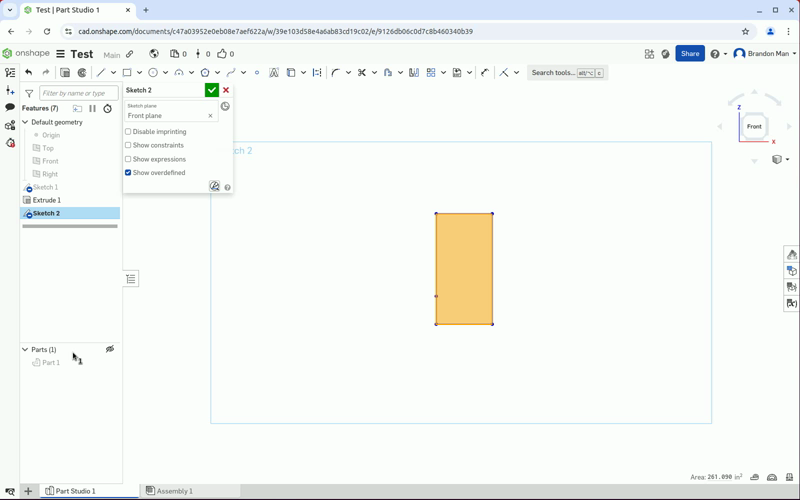
key(shift+y)
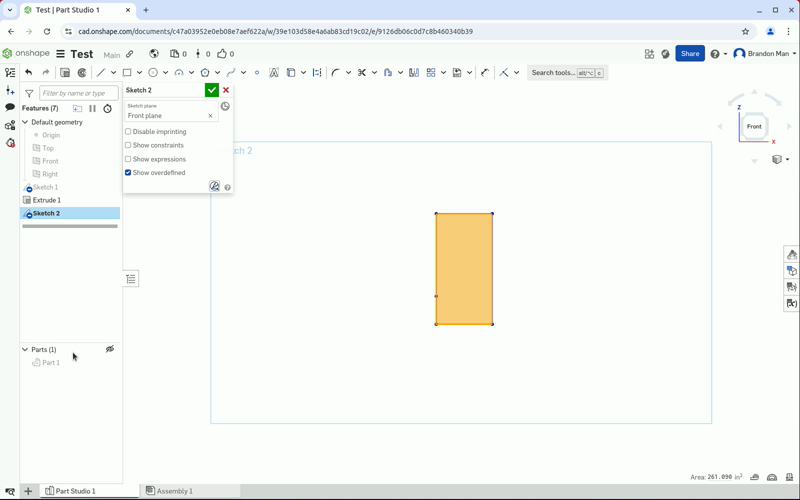
key(shift+e)
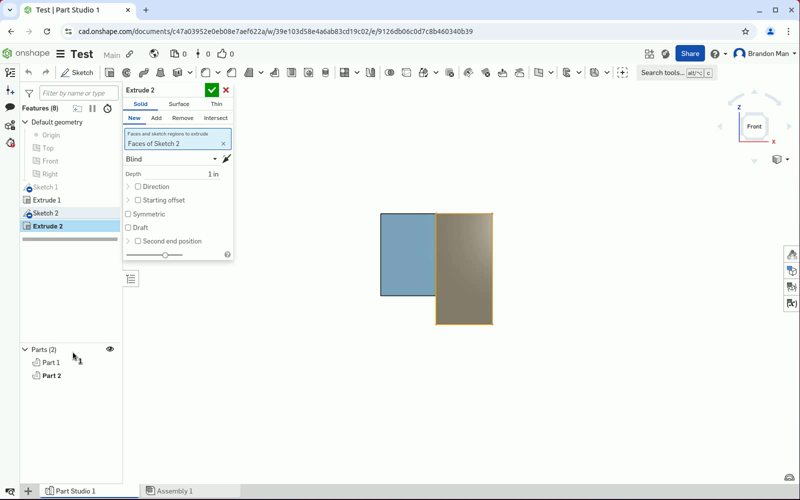
mouse_move(143, 106)
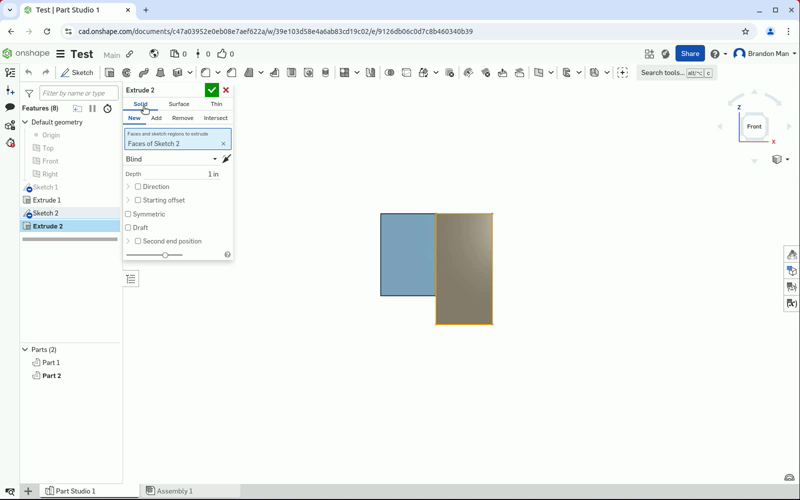
click(143, 106)
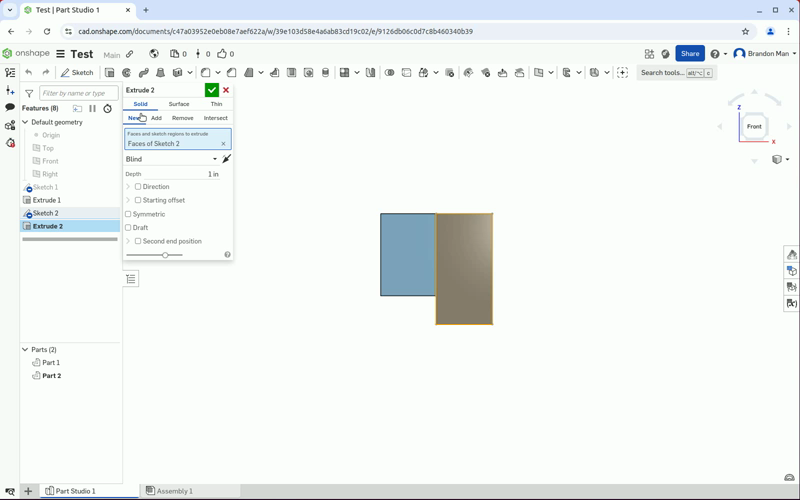
mouse_move(137, 120)
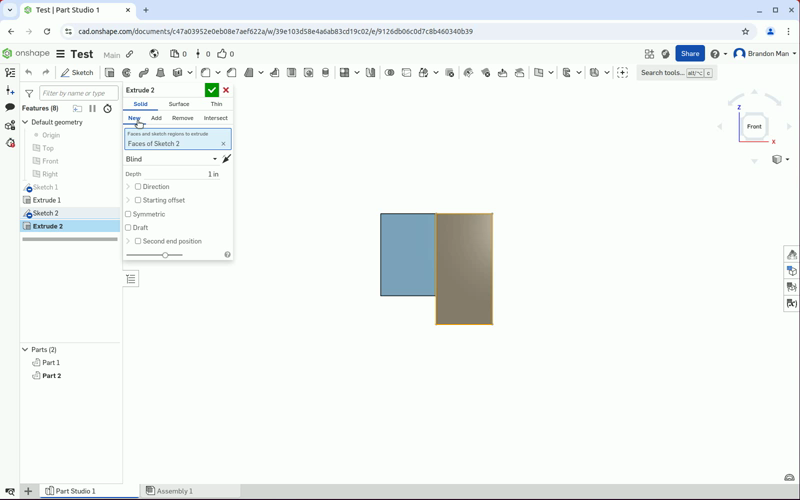
click(137, 120)
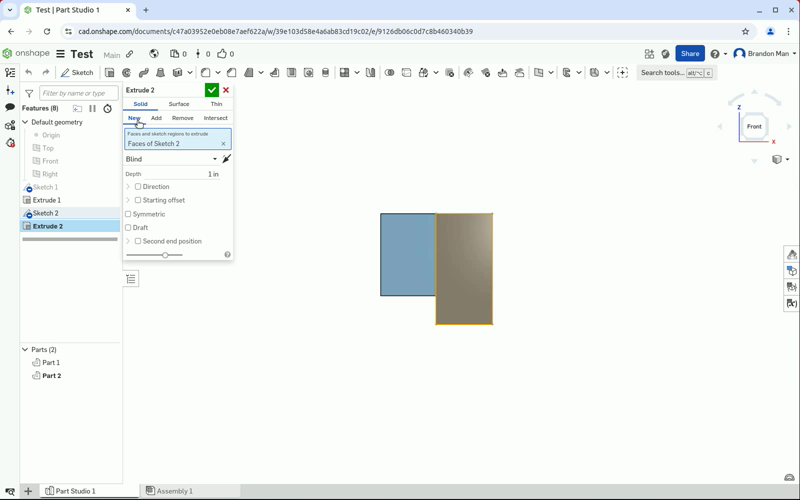
key(tab, 4)
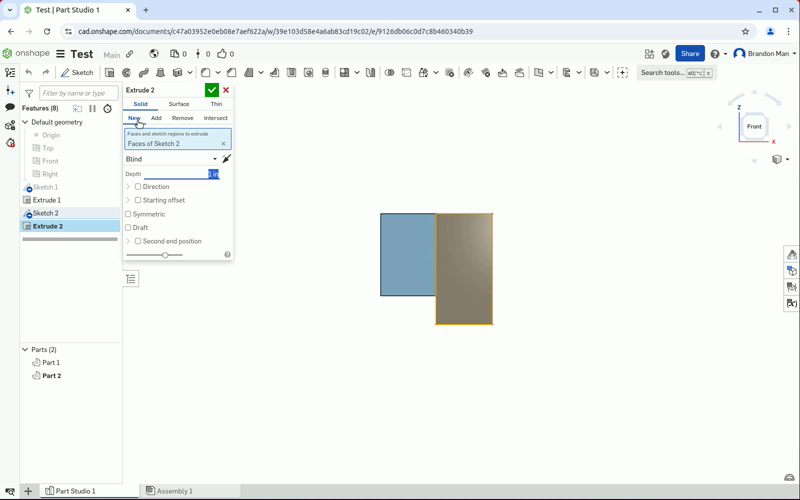
text(5.536)
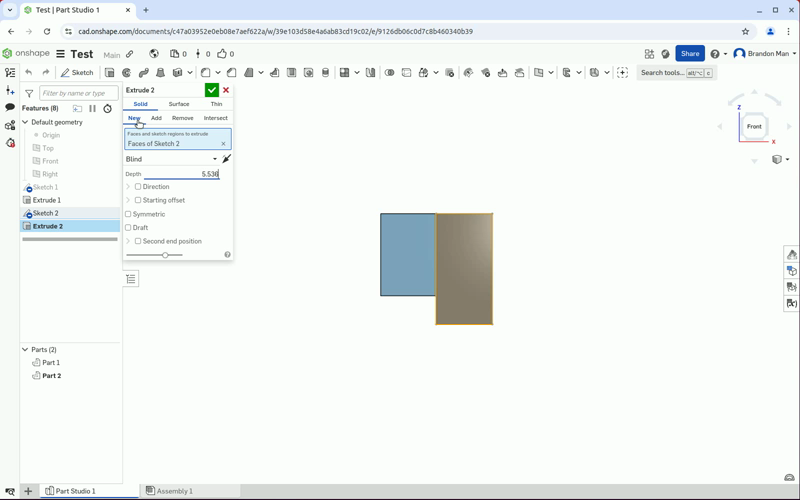
key(enter)
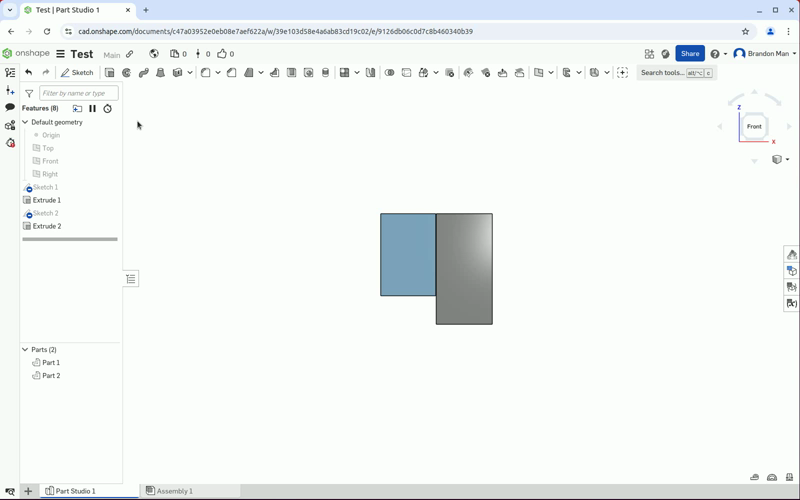
key(shift+h)
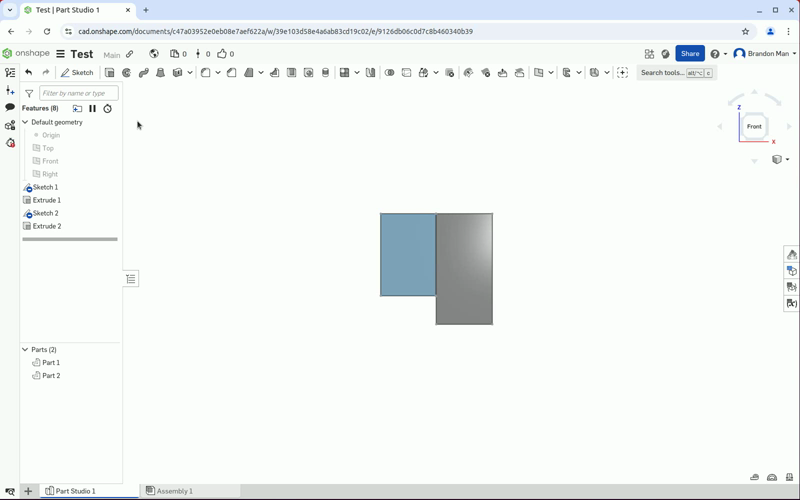
key(shift+h)
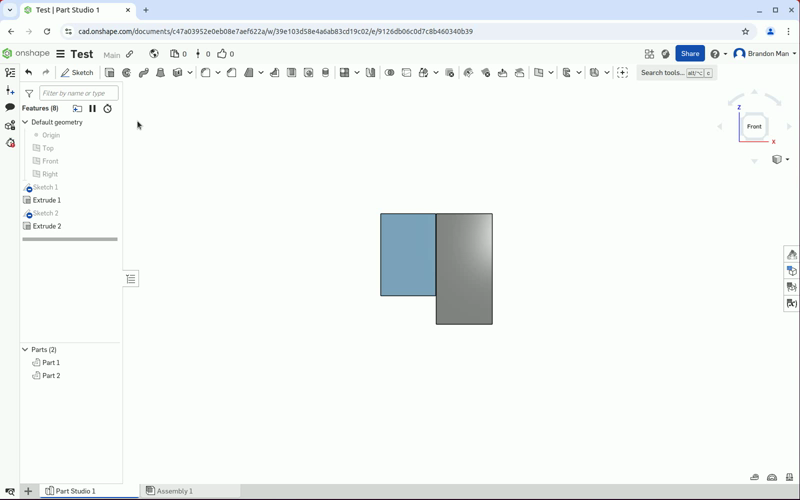
mouse_move(73, 189)
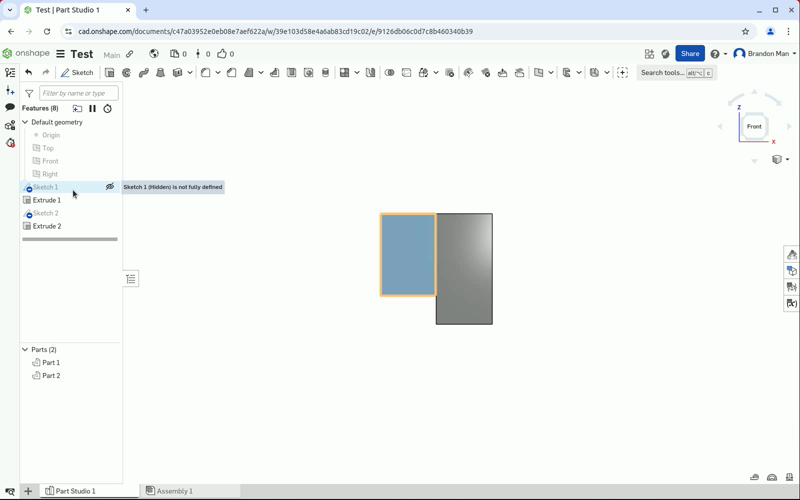
click(73, 189)
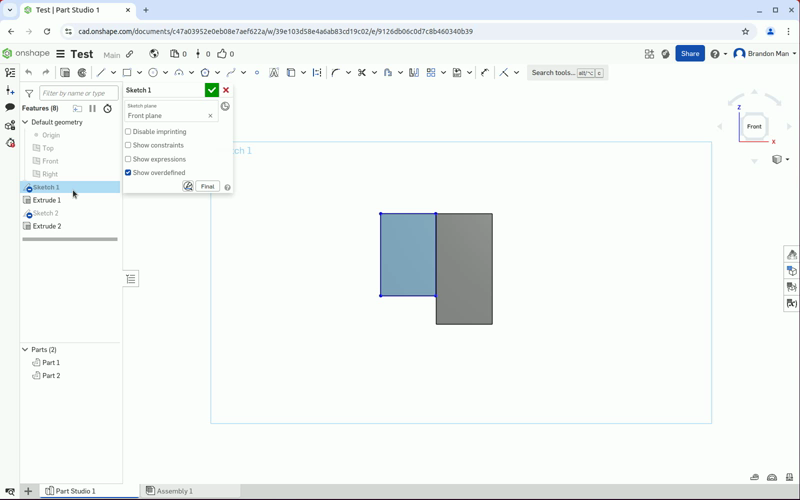
mouse_move(229, 92)
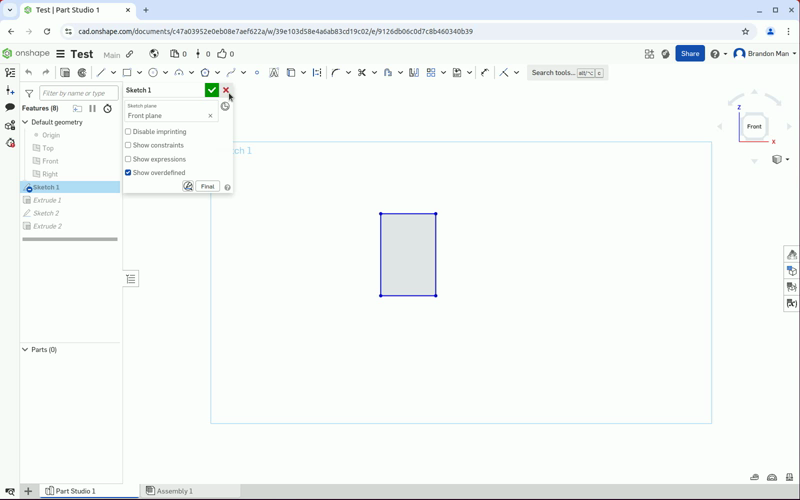
click(229, 92)
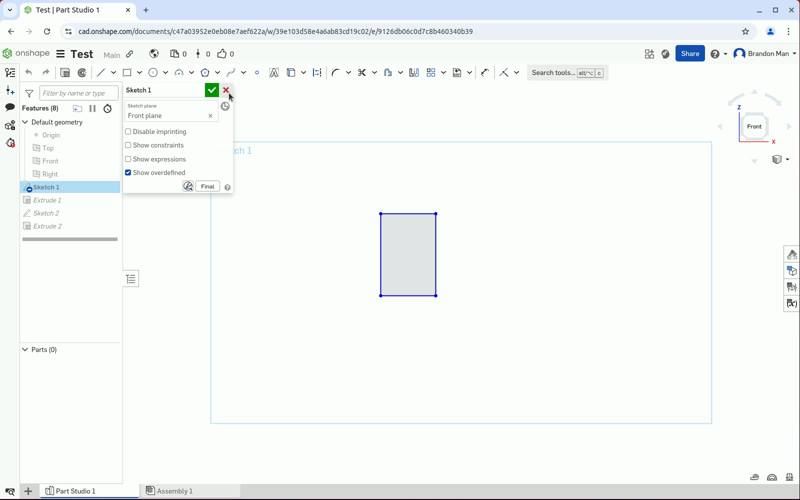
key(shift+s)
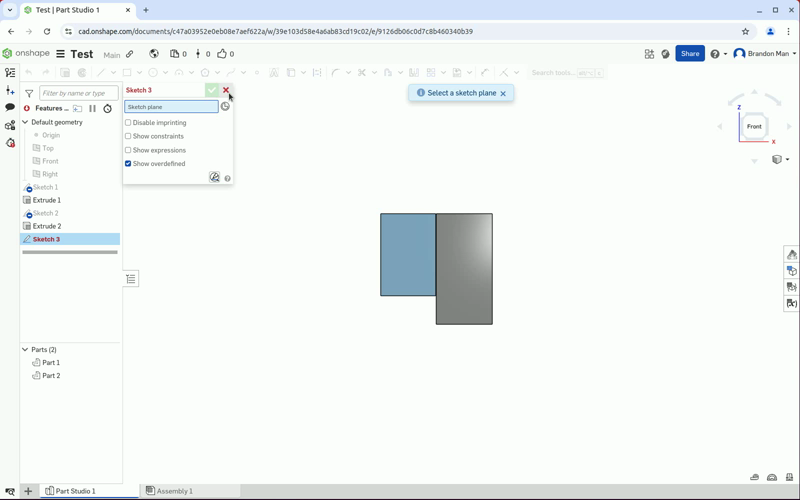
mouse_move(73, 163)
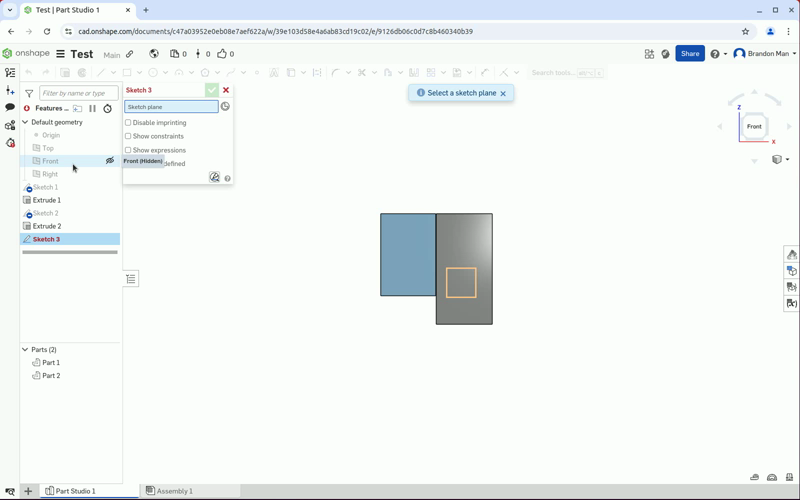
click(73, 163)
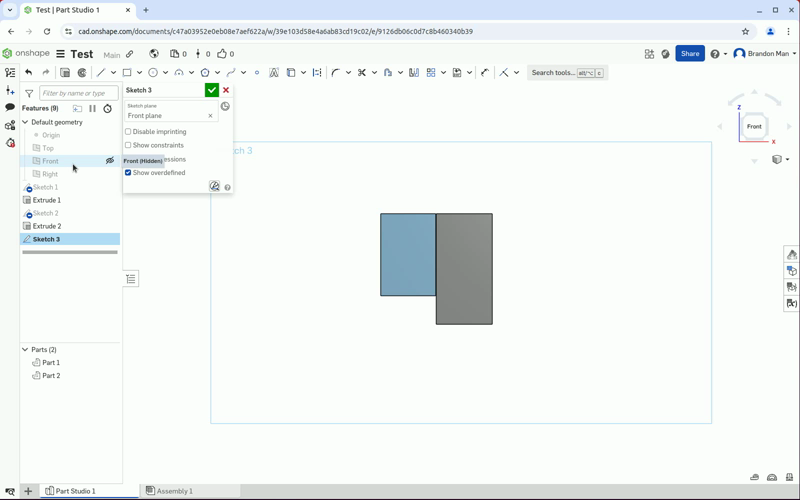
mouse_move(73, 352)
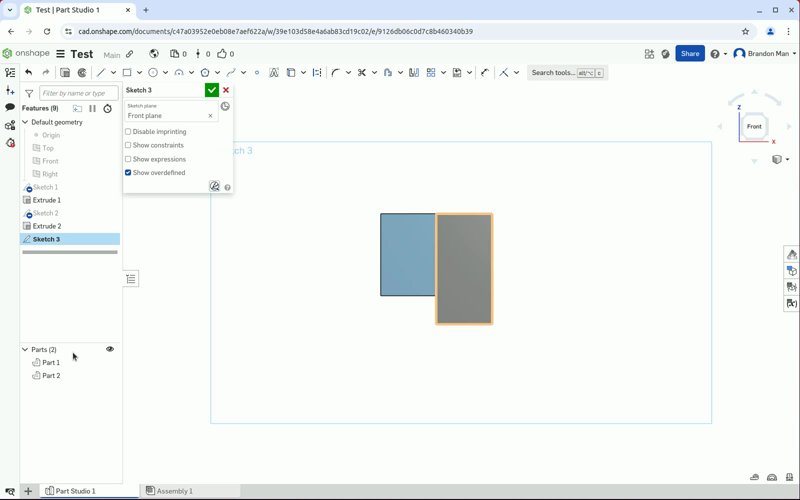
key(y)
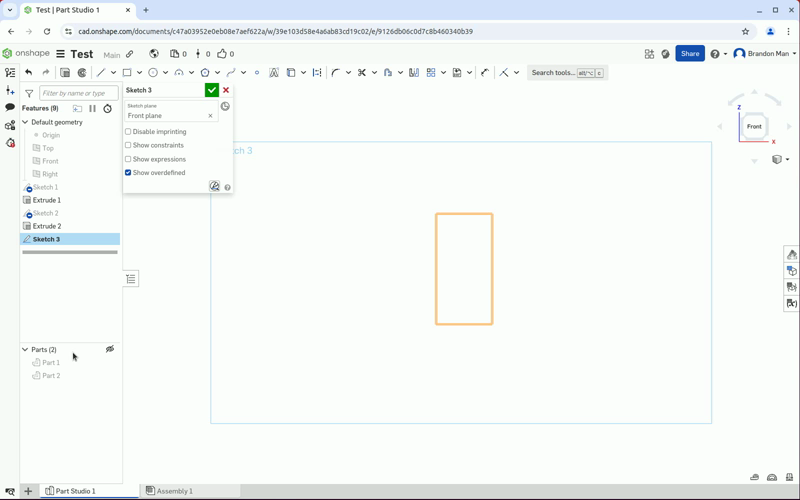
key(l)
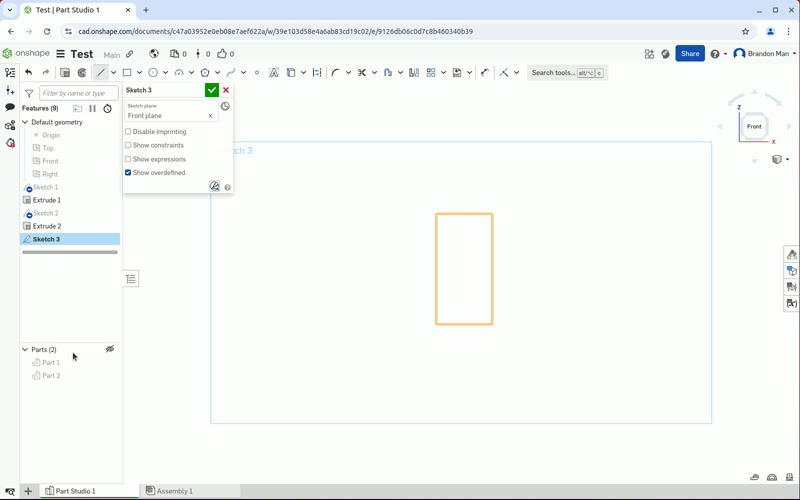
key_down(shift)
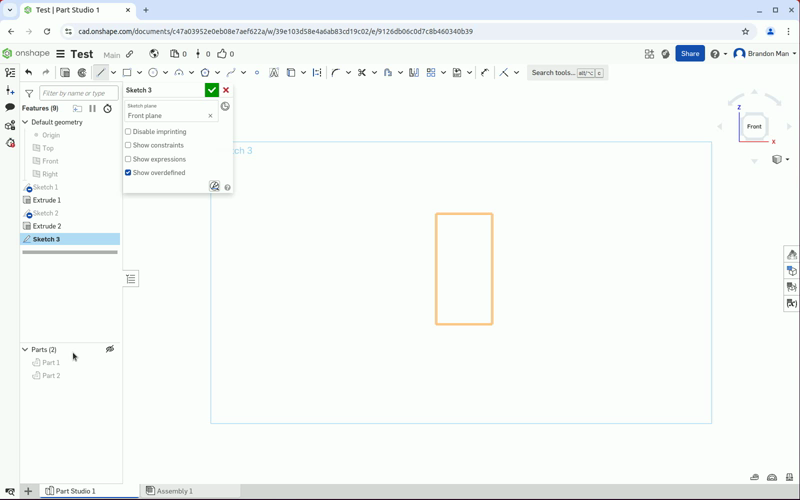
mouse_move(491, 324)
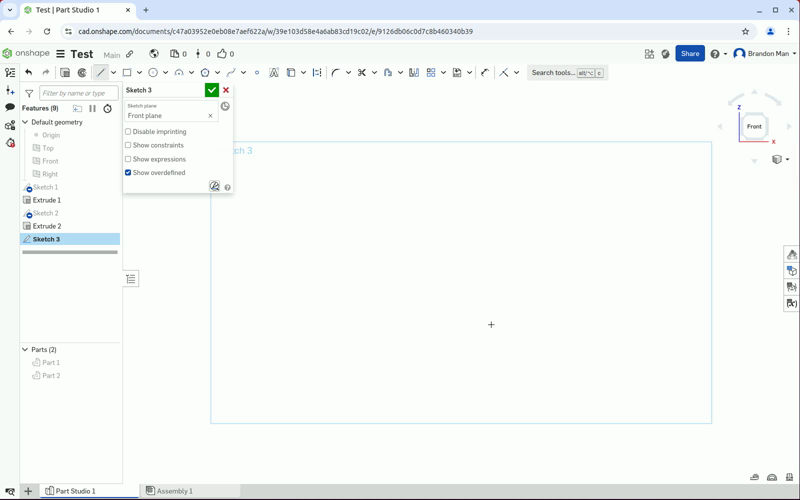
click(491, 324)
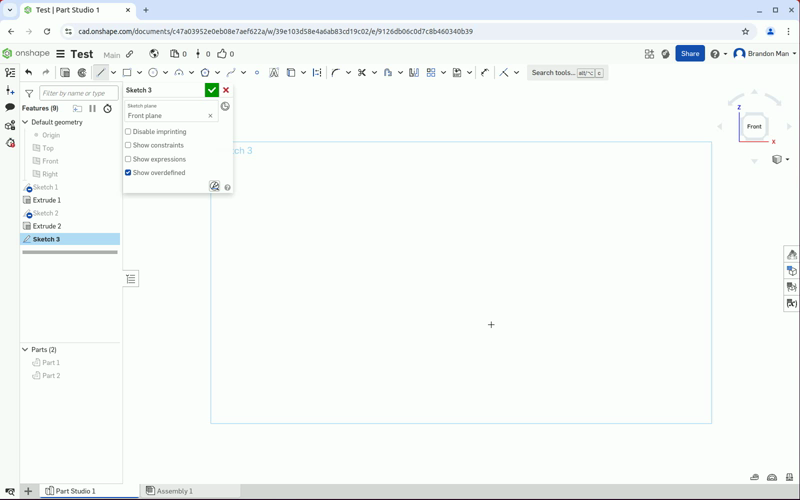
key_up(shift)
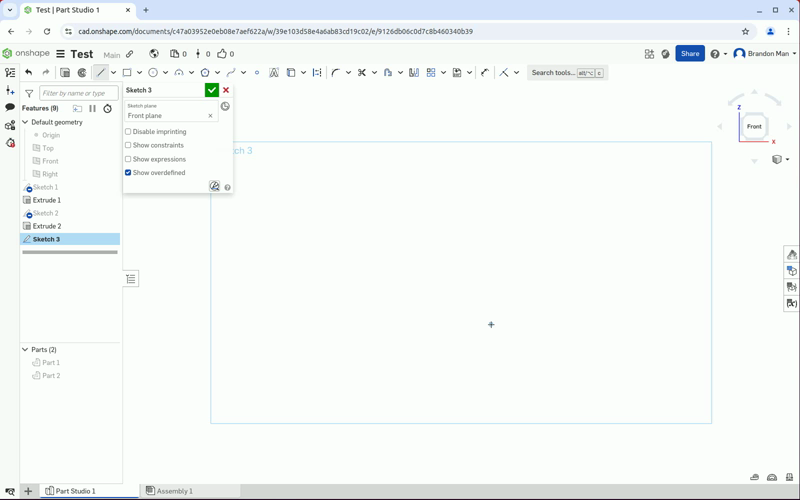
key_down(shift)
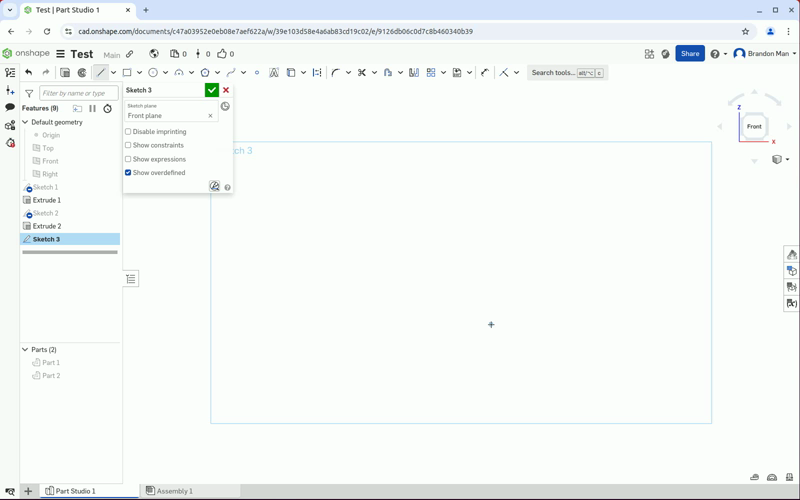
mouse_move(521, 324)
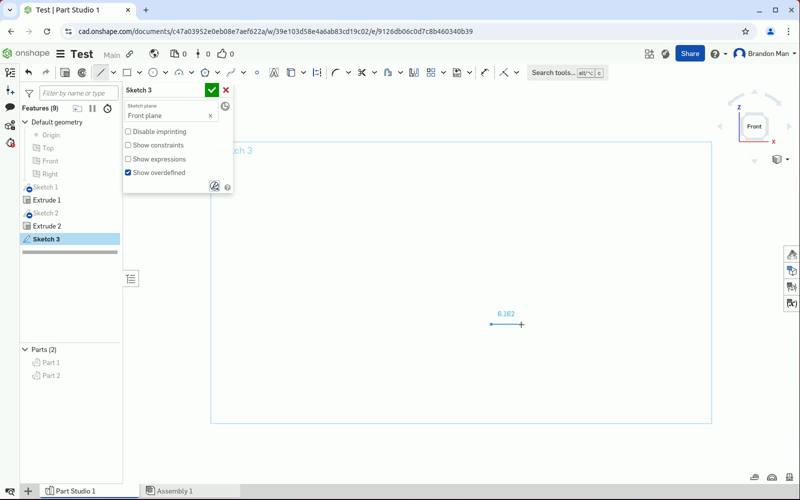
mouse_move(519, 324)
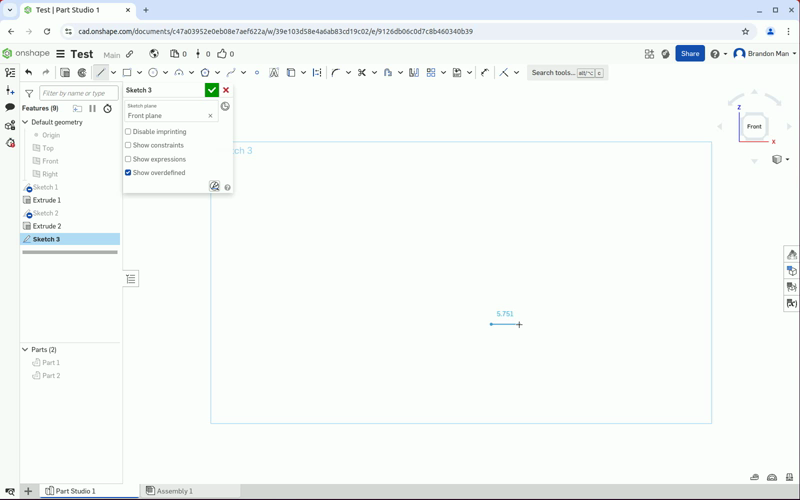
click(519, 324)
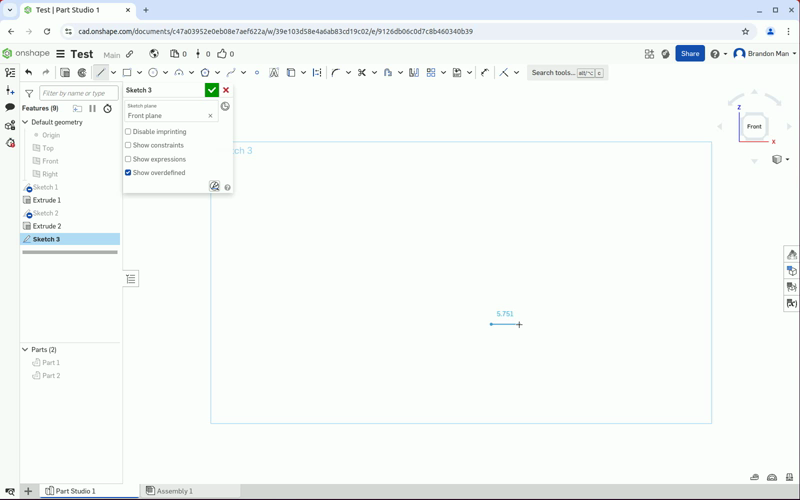
key_up(shift)
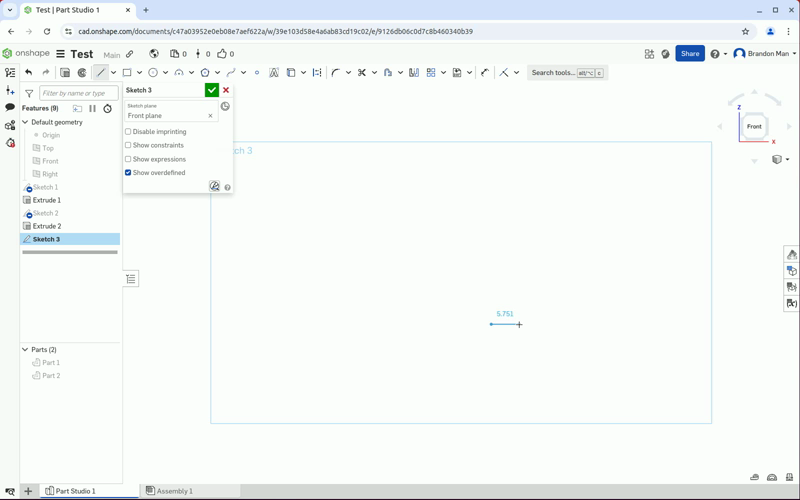
key_down(shift)
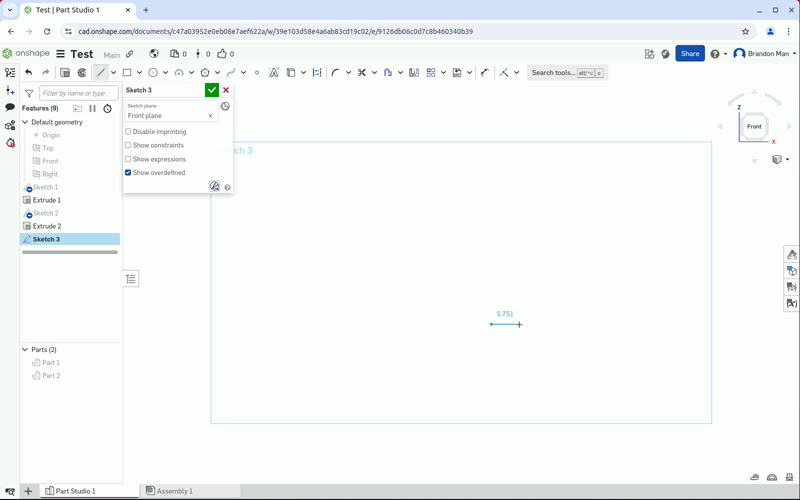
mouse_move(519, 241)
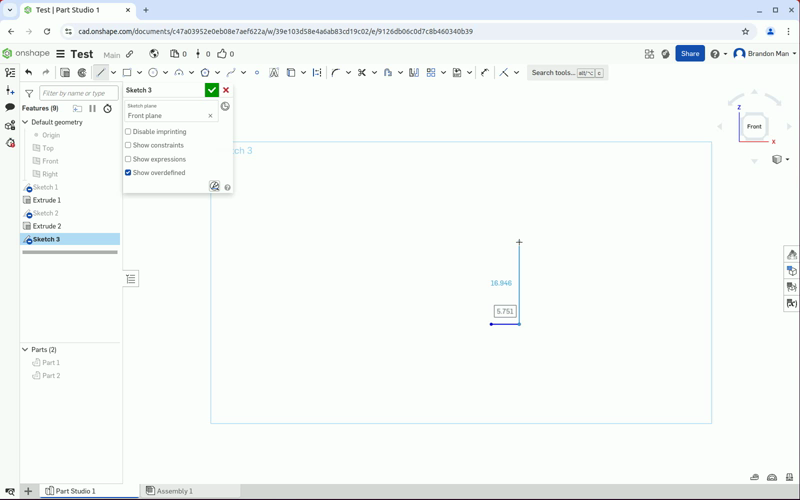
click(519, 241)
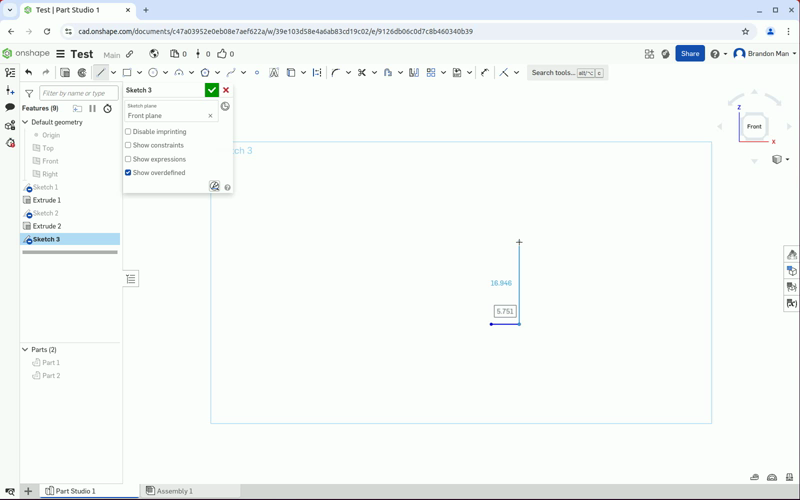
key_up(shift)
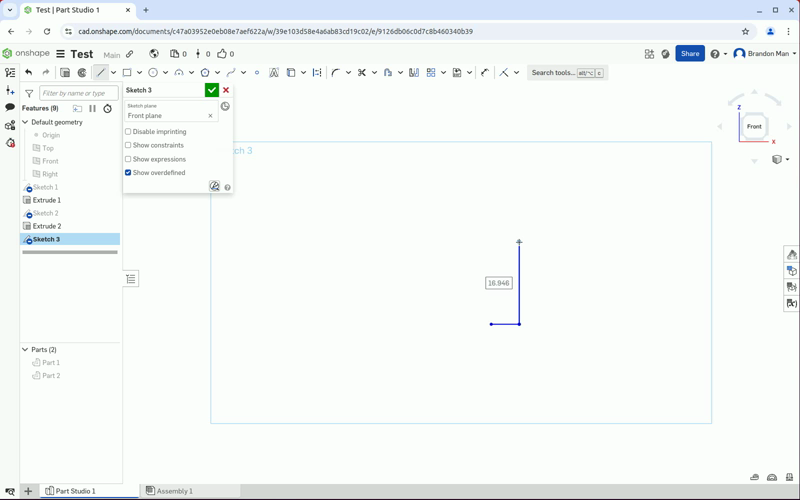
key_down(shift)
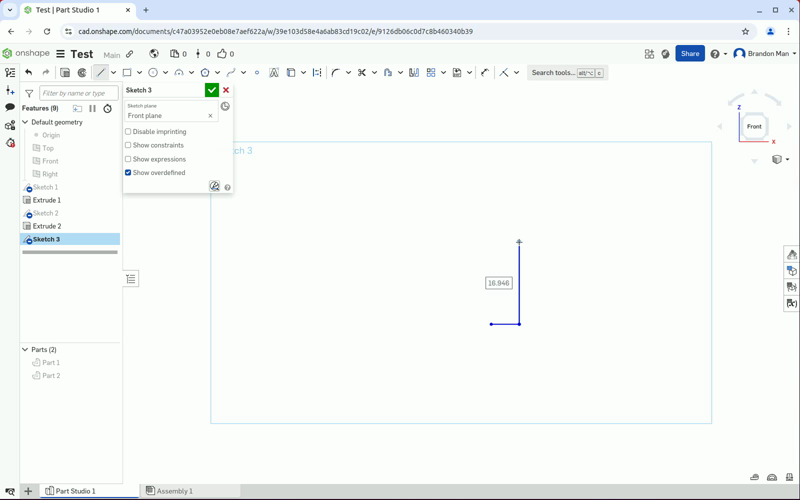
mouse_move(549, 241)
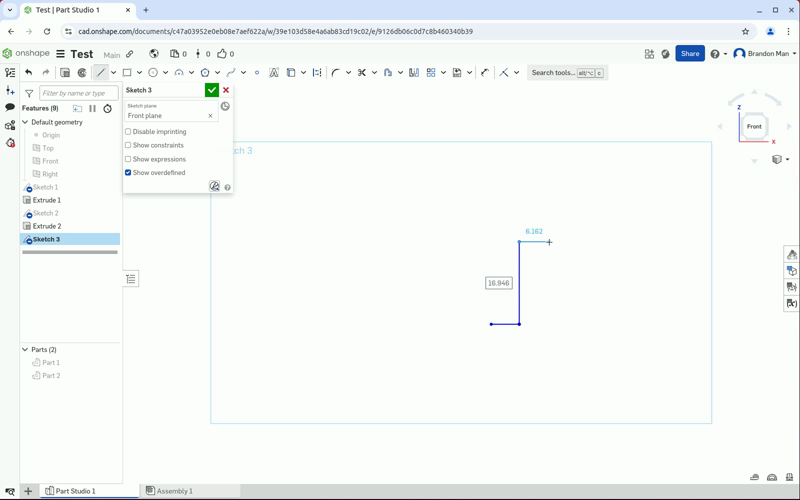
mouse_move(519, 213)
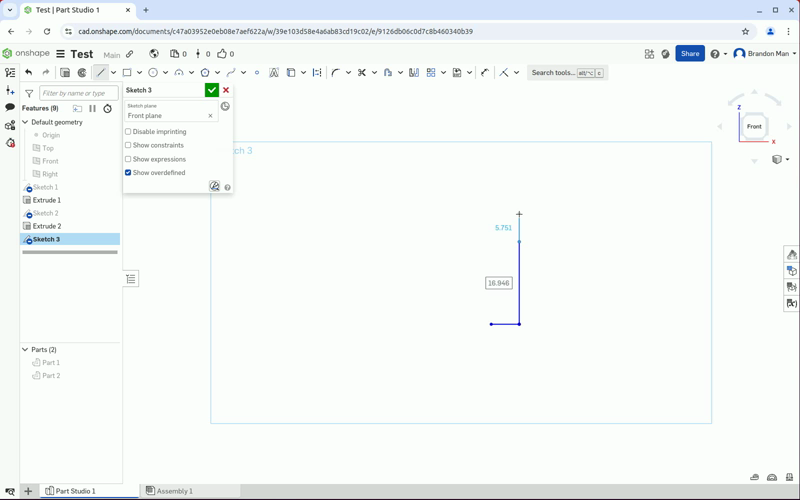
click(519, 213)
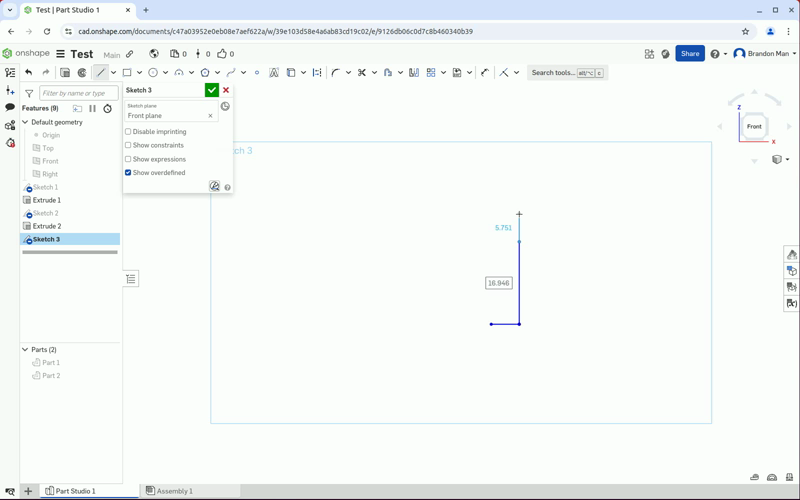
key_up(shift)
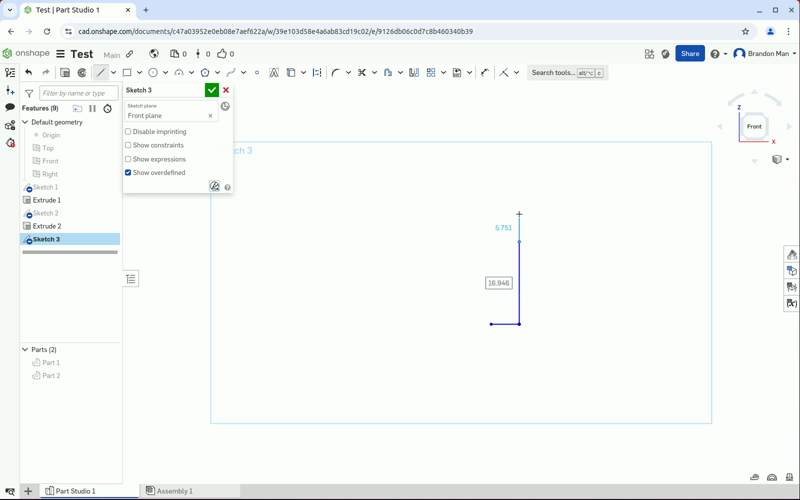
key_down(shift)
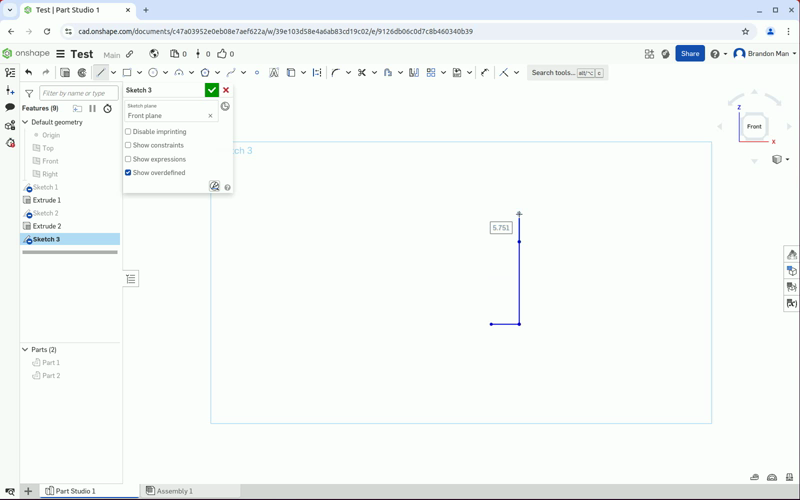
mouse_move(549, 213)
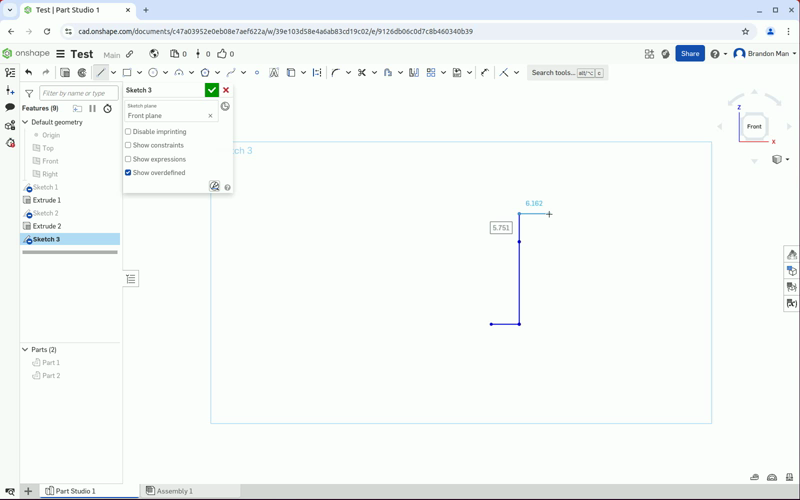
mouse_move(491, 213)
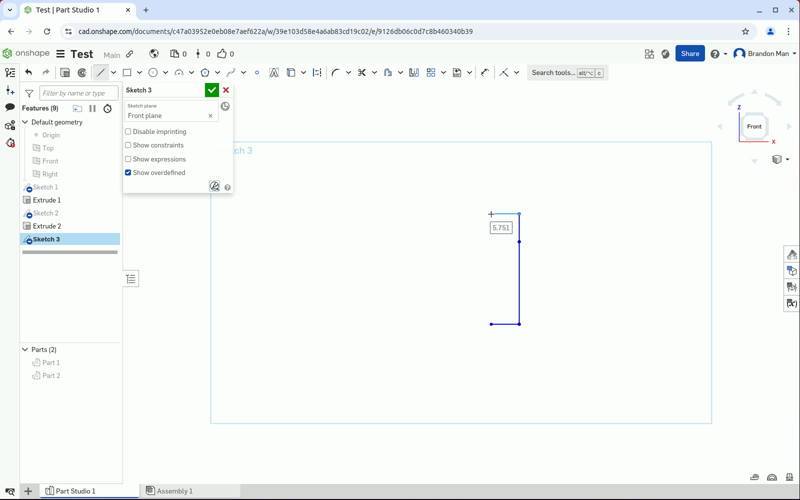
click(491, 213)
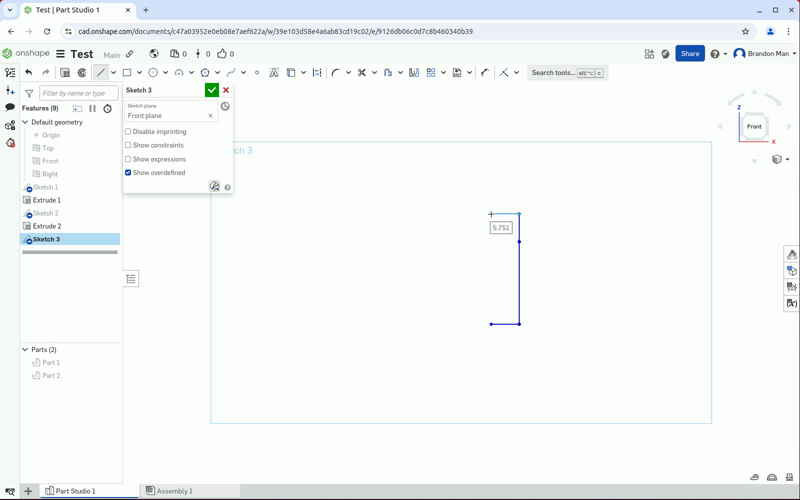
key_up(shift)
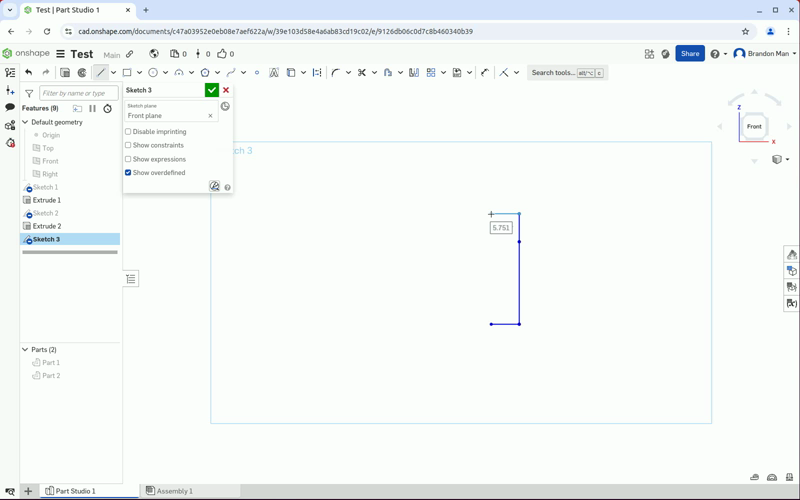
key_down(shift)
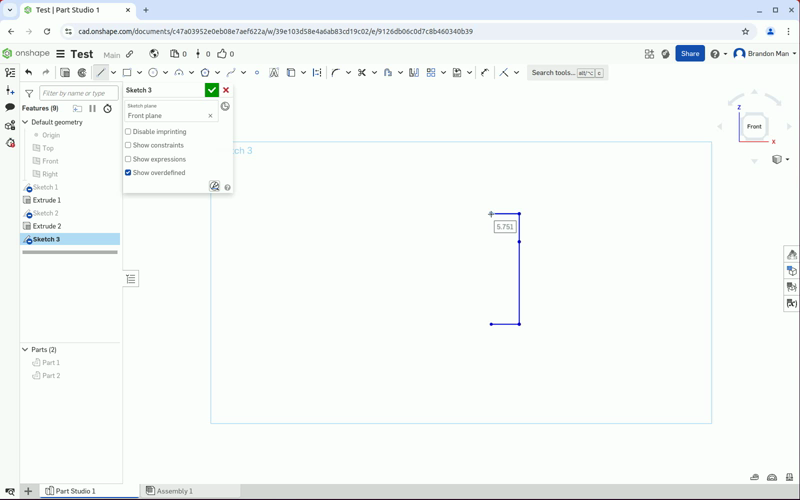
mouse_move(491, 324)
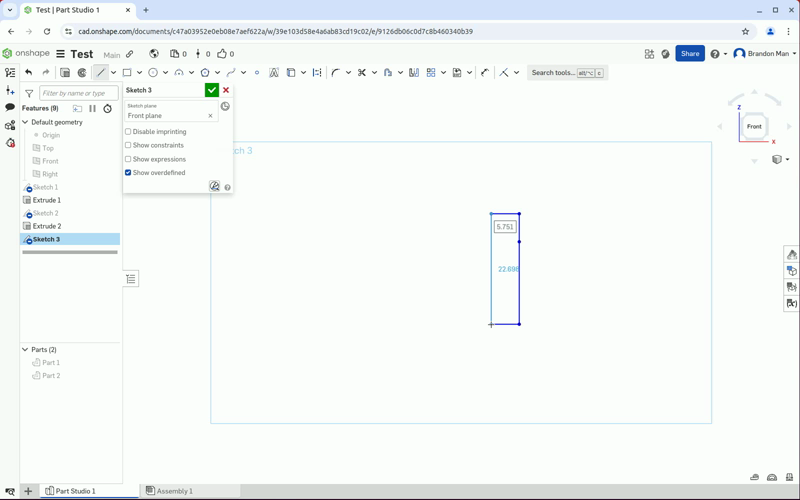
key_up(shift)
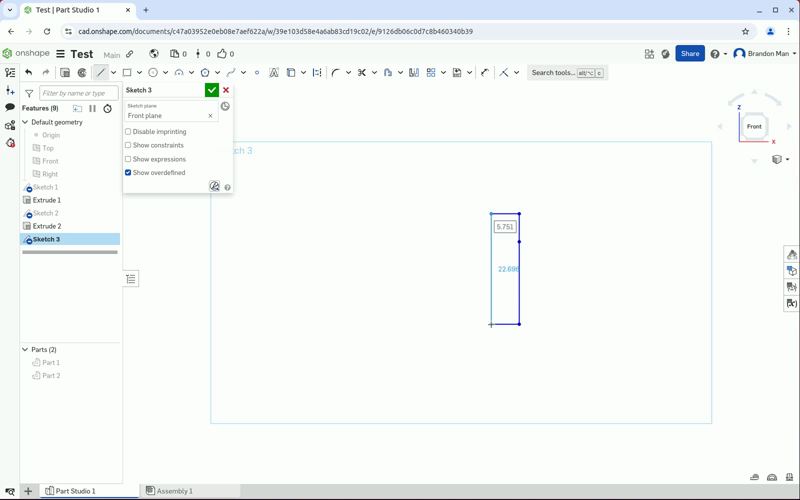
click(491, 324)
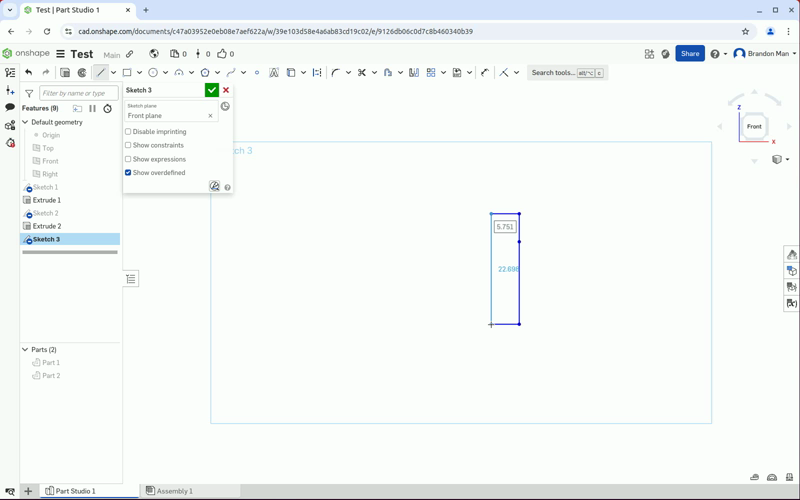
key(esc)
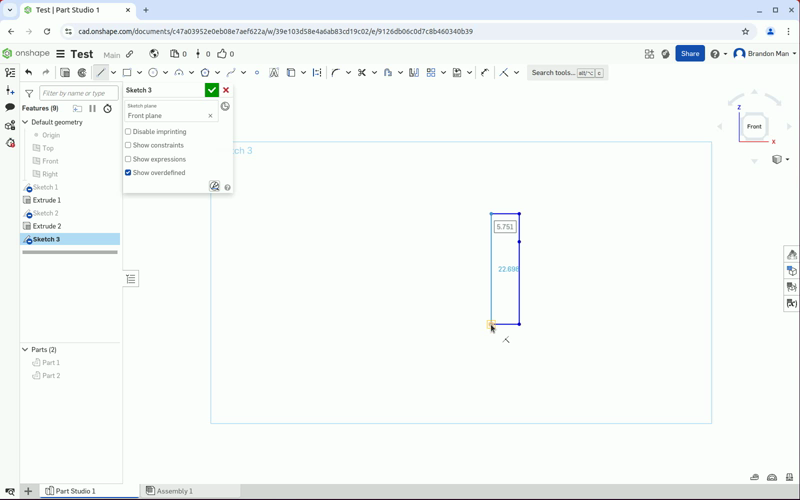
mouse_move(503, 299)
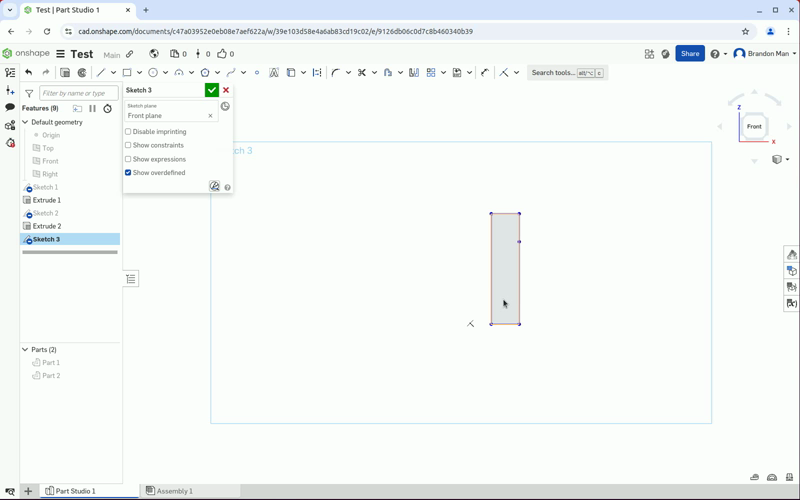
click(503, 299)
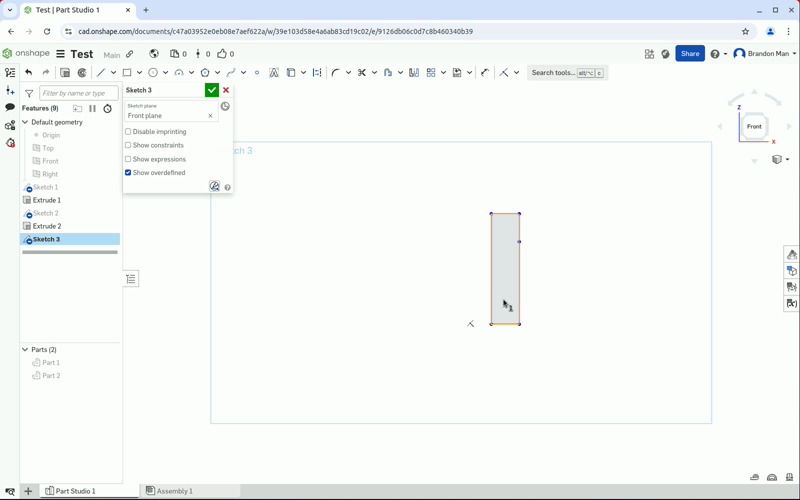
mouse_move(73, 352)
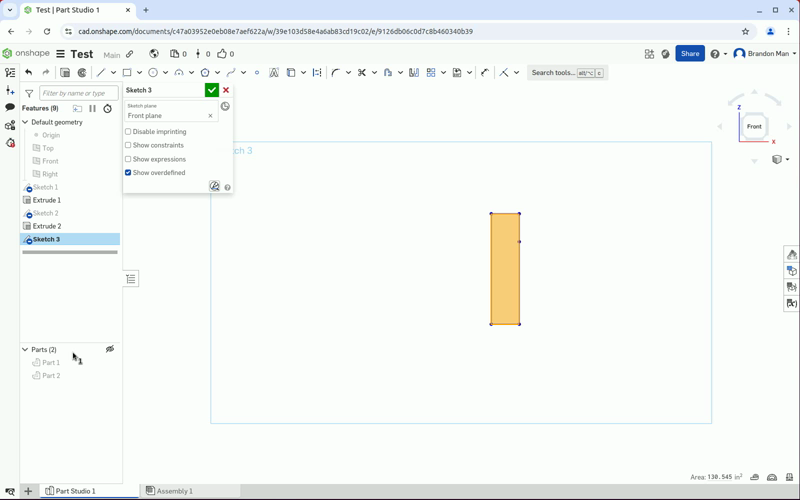
key(shift+y)
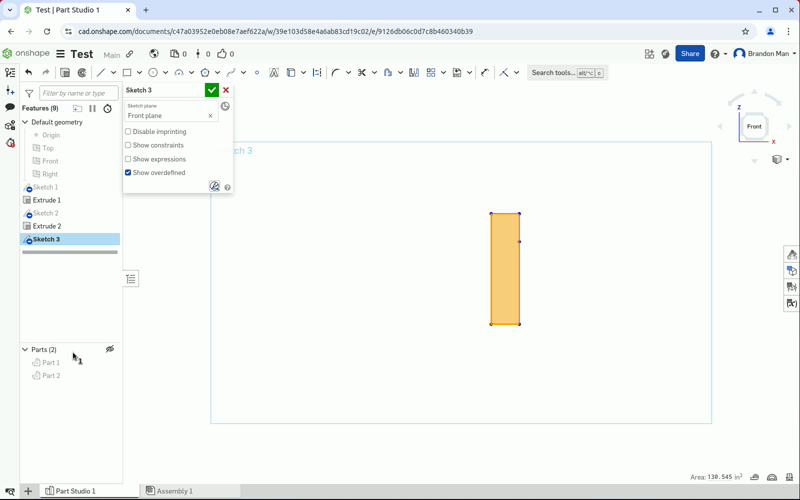
key(shift+e)
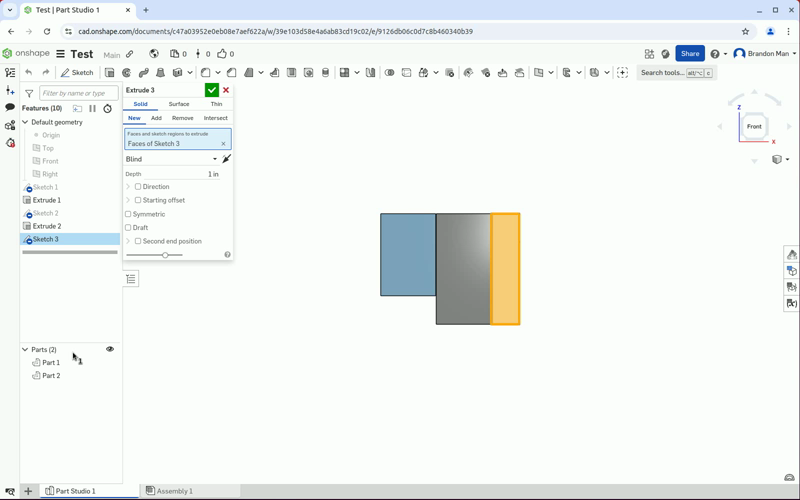
mouse_move(143, 106)
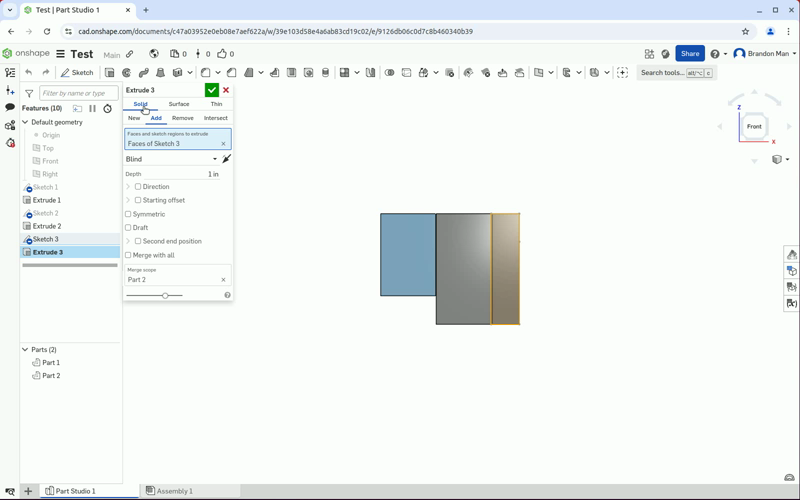
click(143, 106)
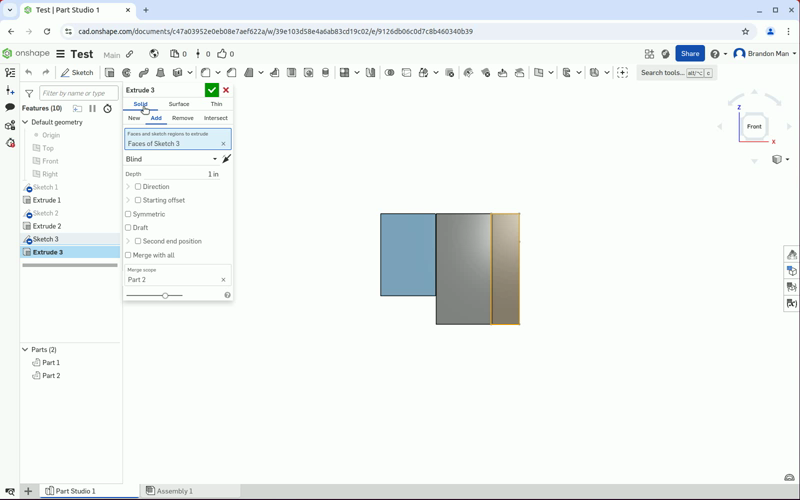
mouse_move(137, 120)
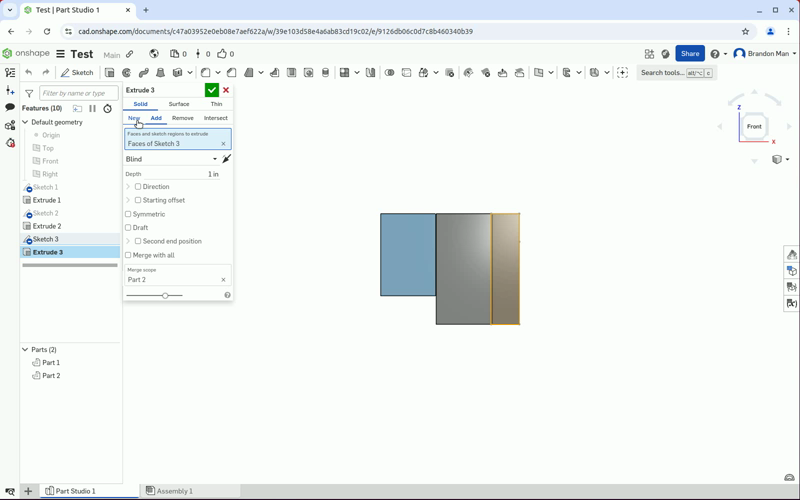
click(137, 120)
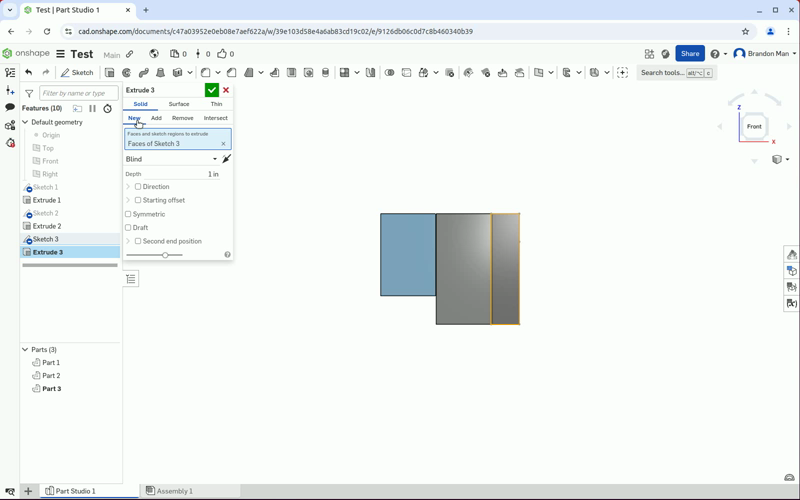
key(tab, 4)
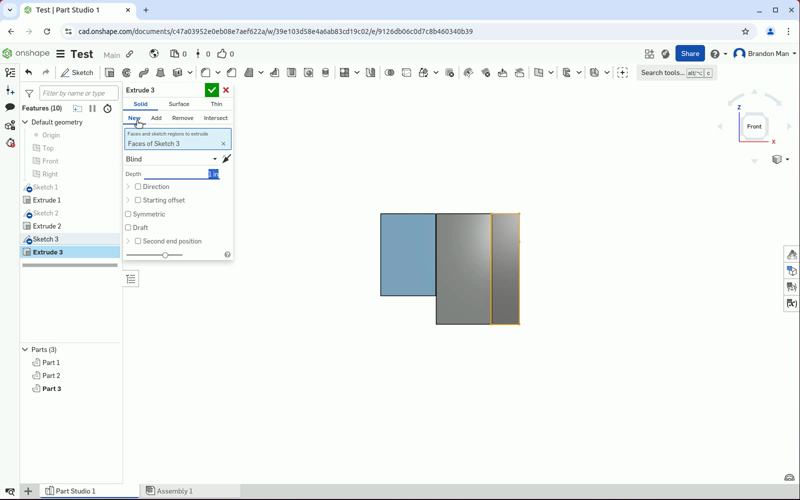
text(16.85)
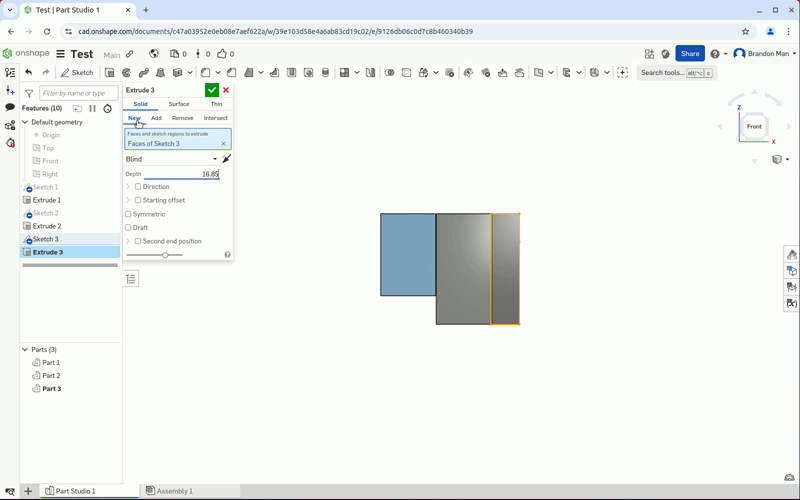
key(enter)
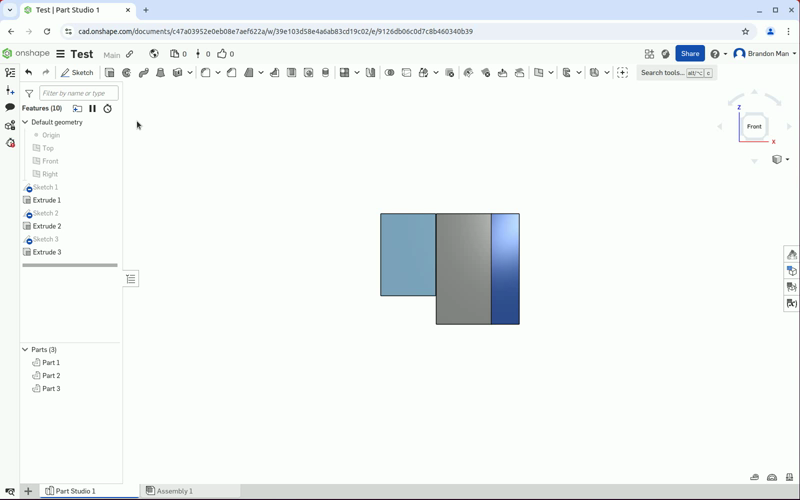
key(shift+h)
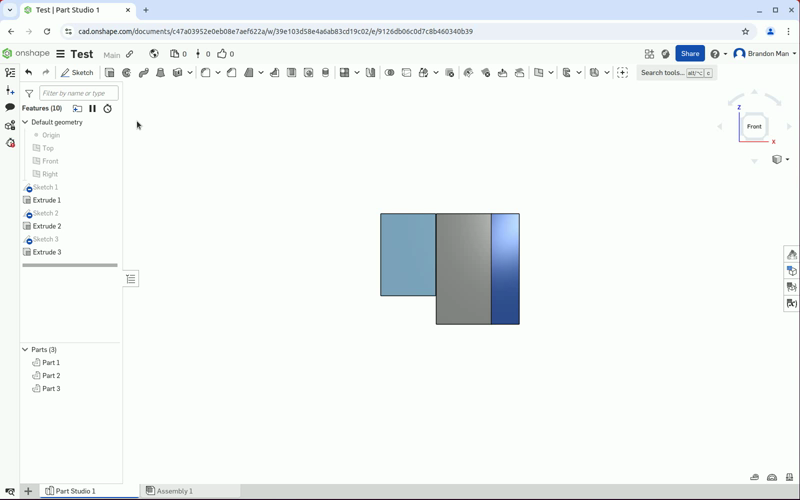
key(shift+h)
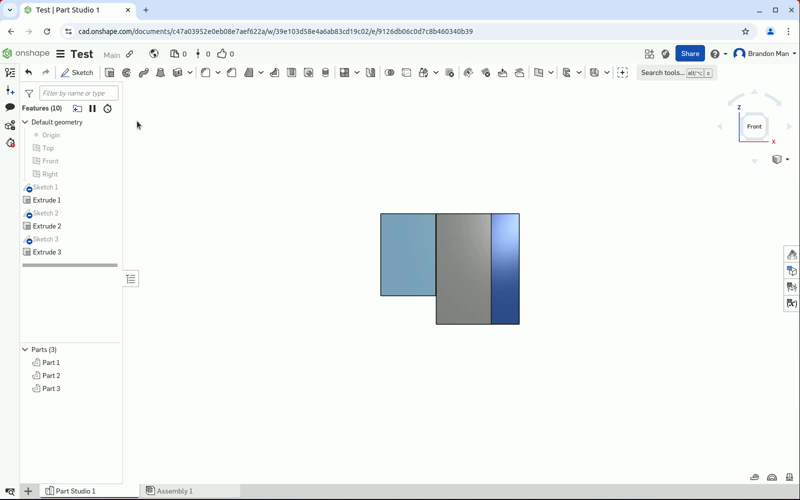
mouse_move(73, 189)
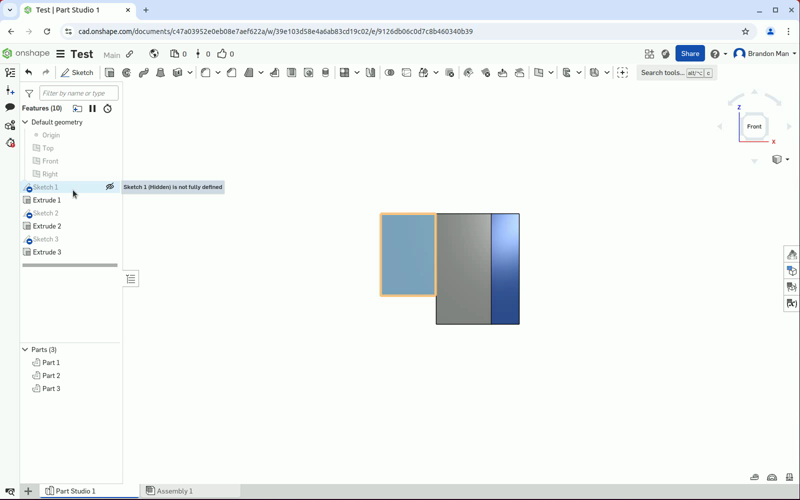
click(73, 189)
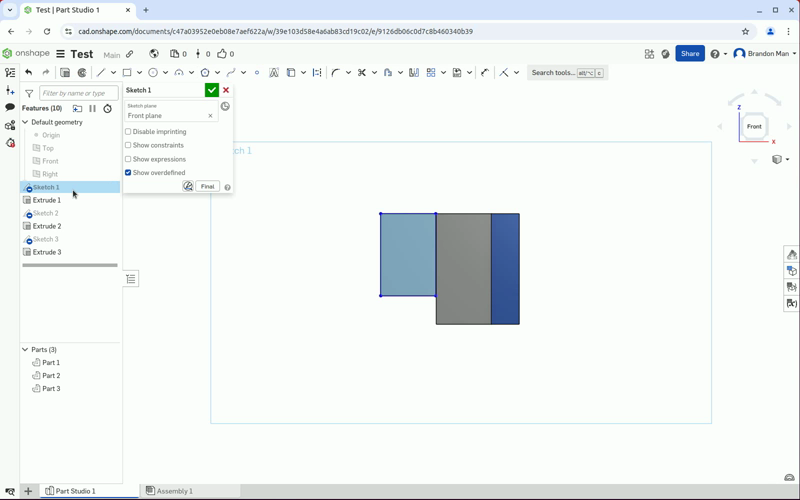
mouse_move(229, 92)
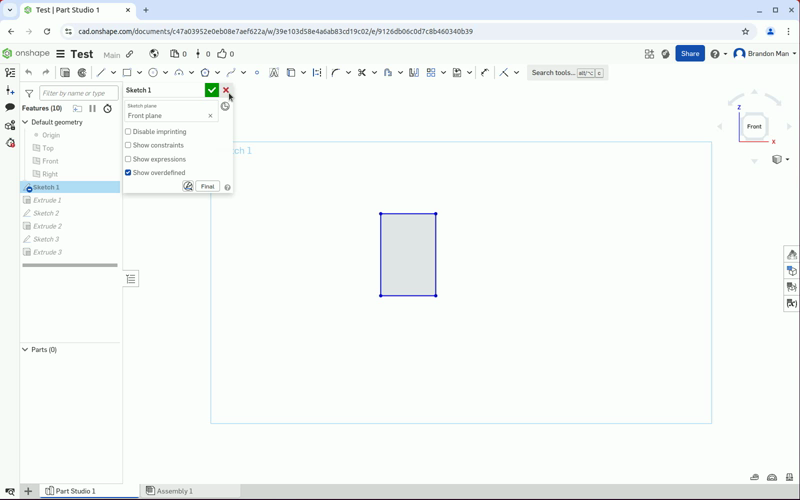
click(229, 92)
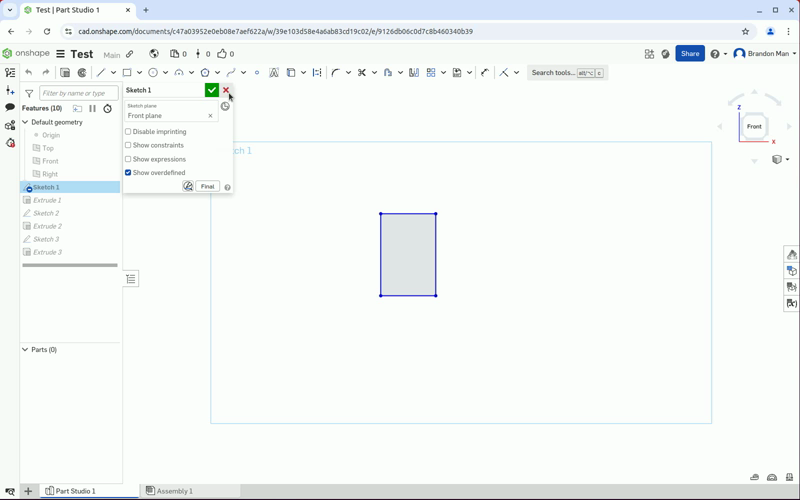
key(shift+s)
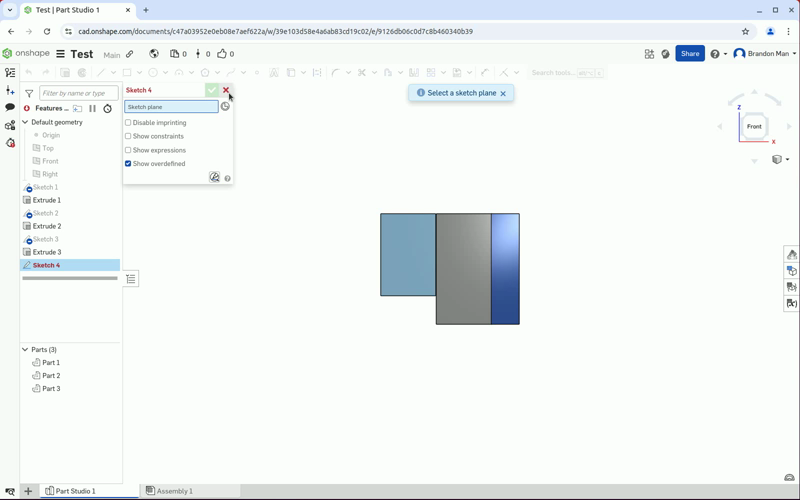
mouse_move(73, 163)
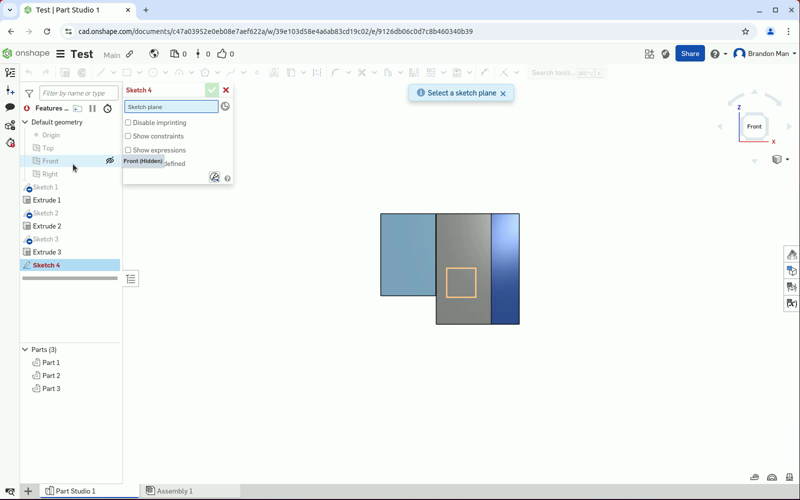
click(73, 163)
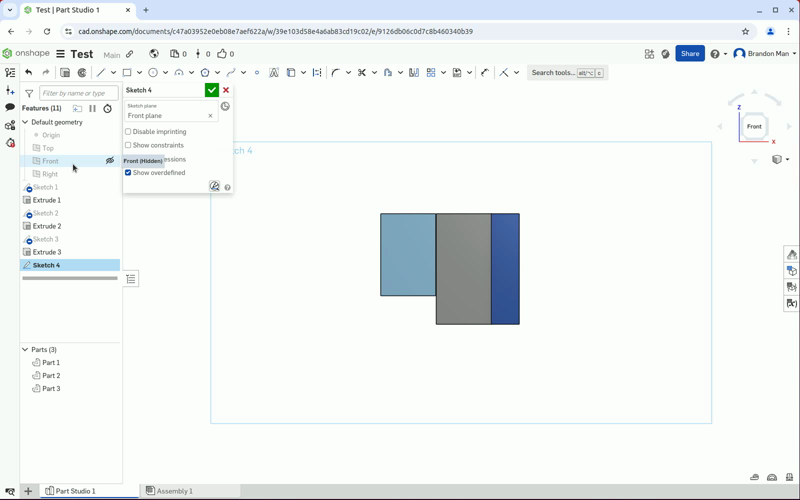
mouse_move(73, 352)
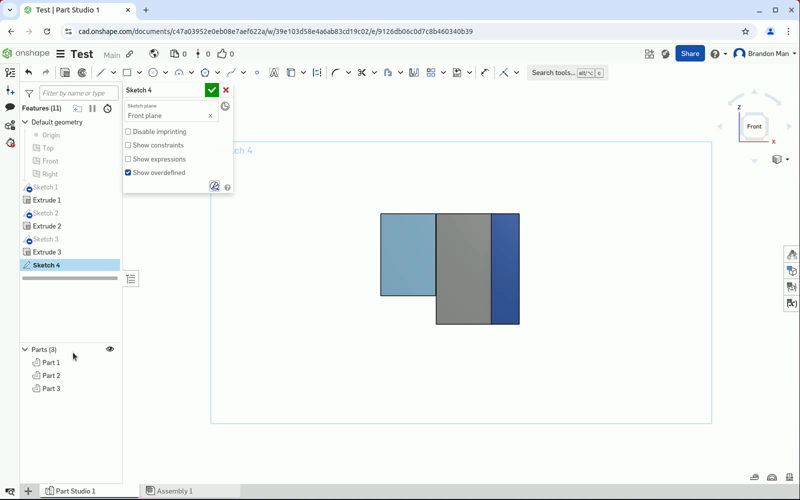
key(y)
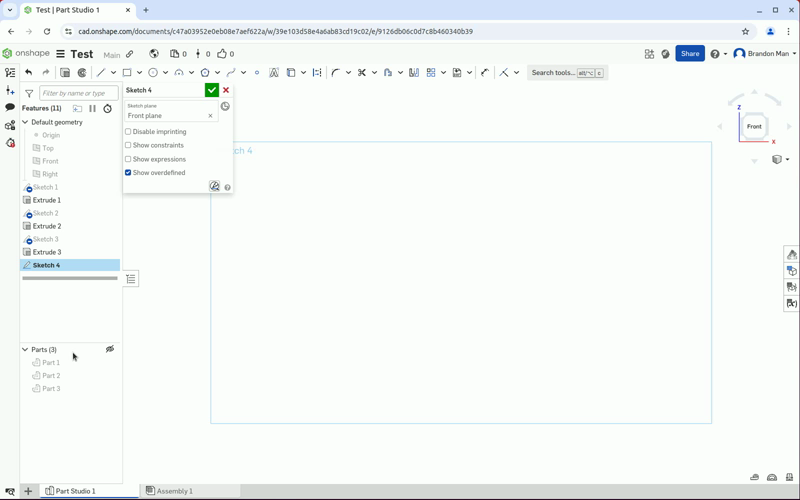
key(l)
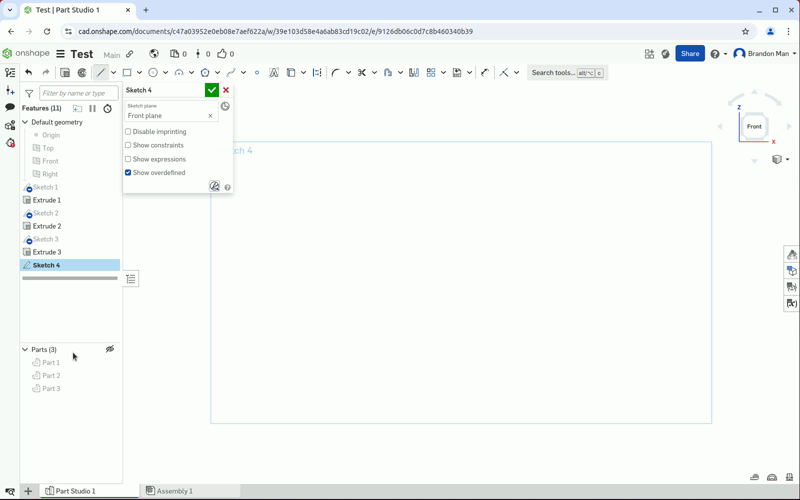
key_down(shift)
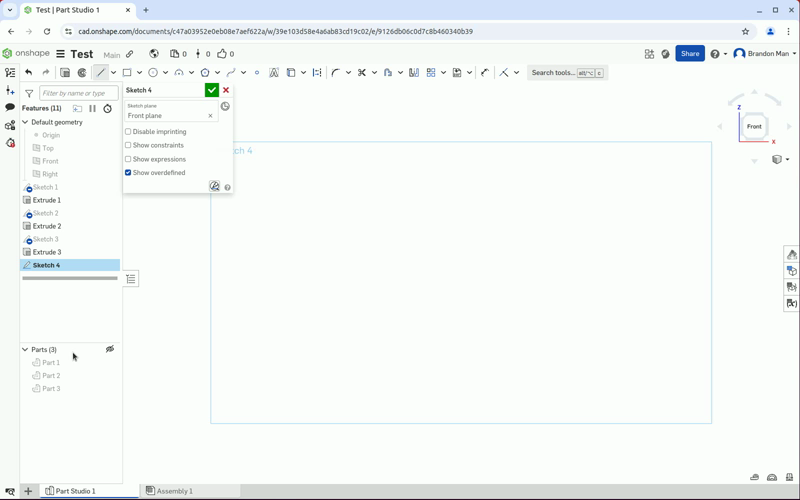
mouse_move(518, 240)
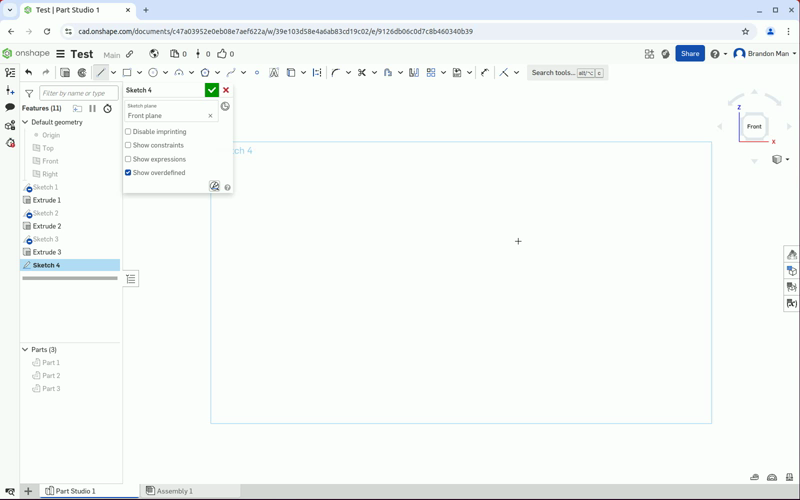
click(518, 240)
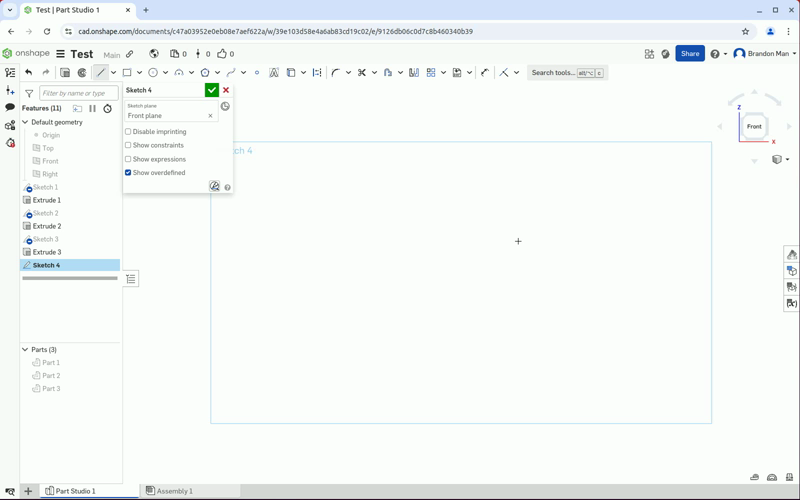
key_up(shift)
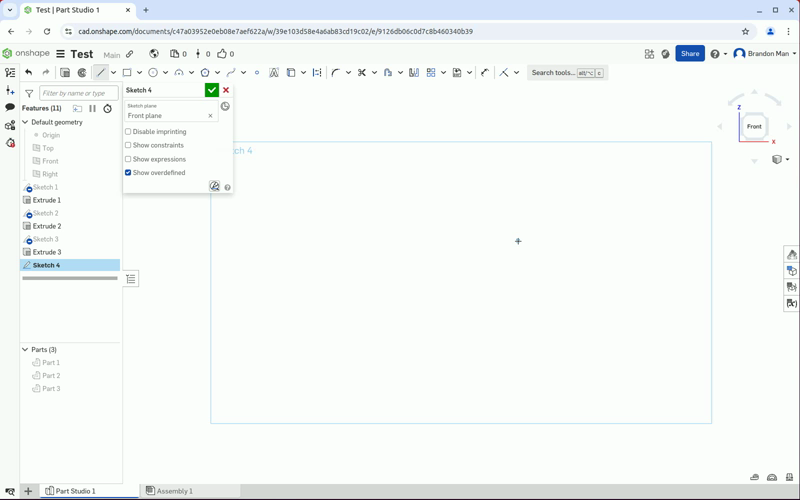
key_down(shift)
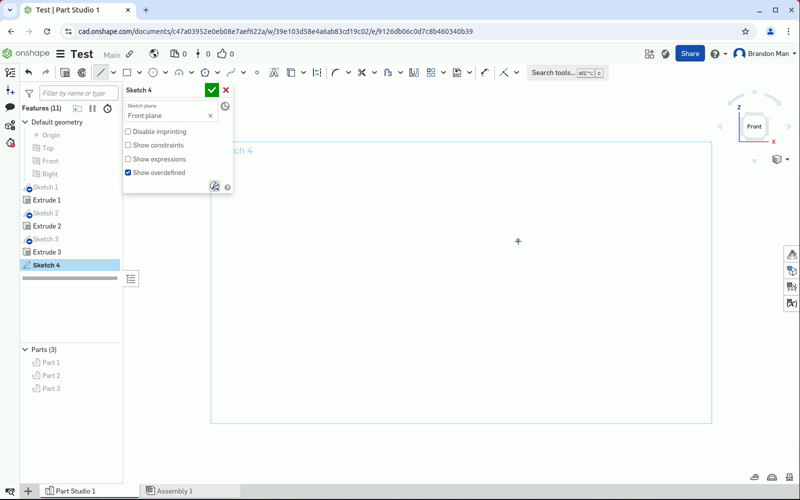
mouse_move(548, 240)
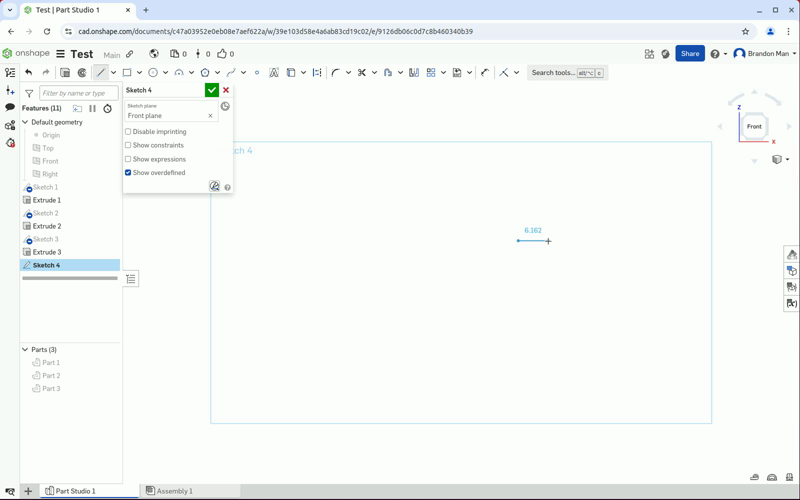
mouse_move(573, 240)
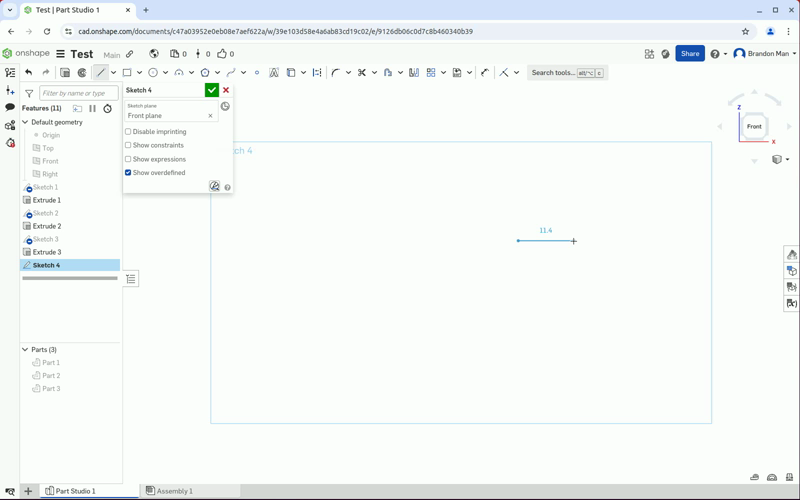
click(573, 240)
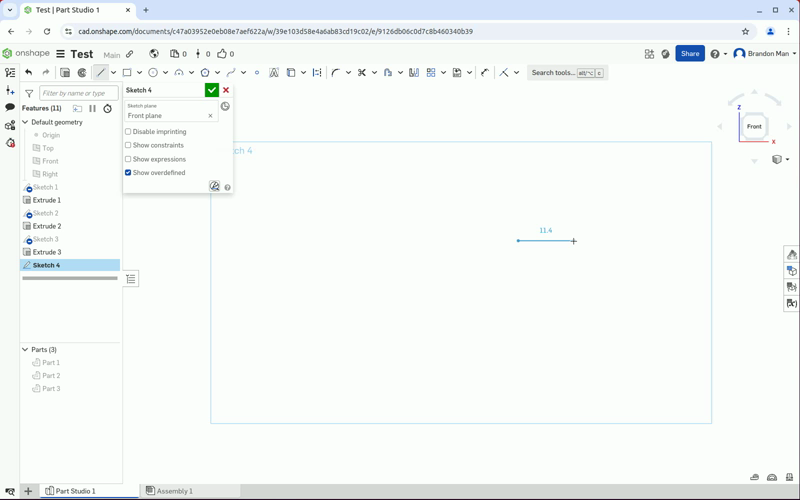
key_up(shift)
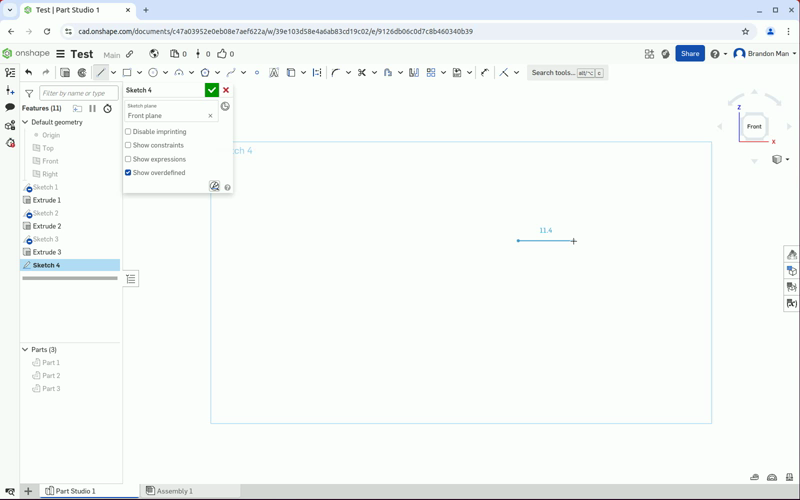
key_down(shift)
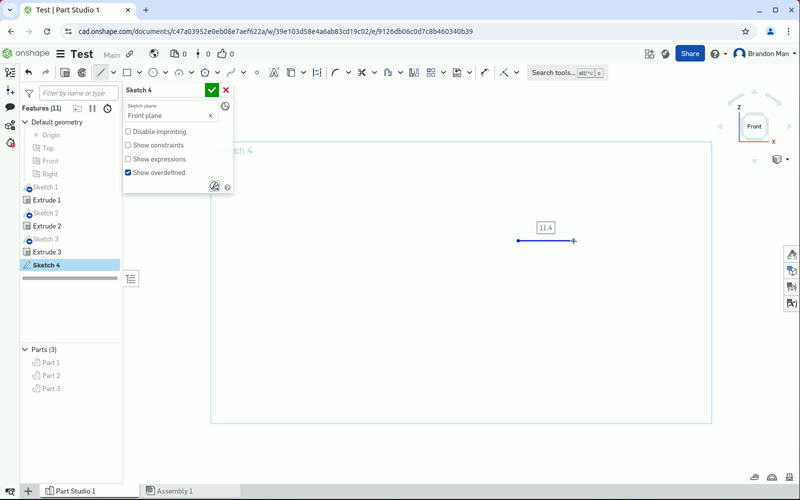
mouse_move(589, 240)
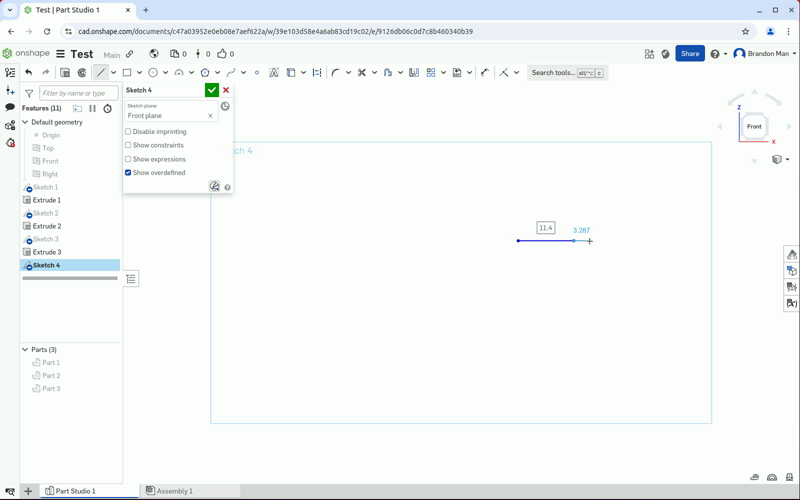
mouse_move(573, 212)
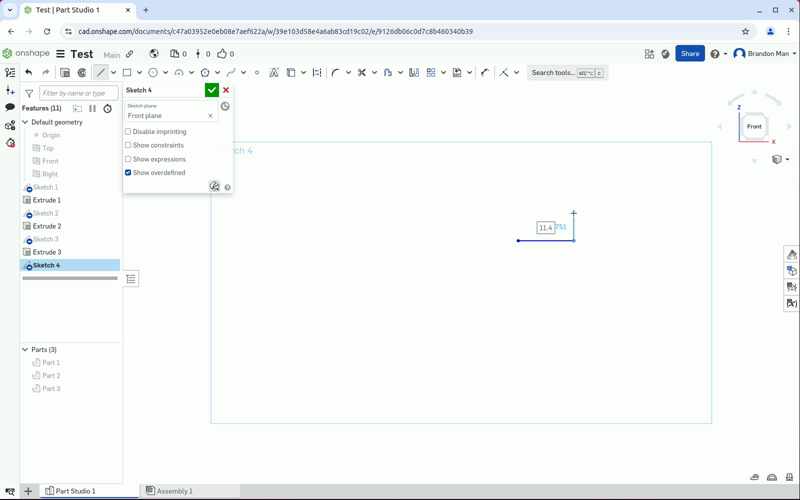
click(573, 212)
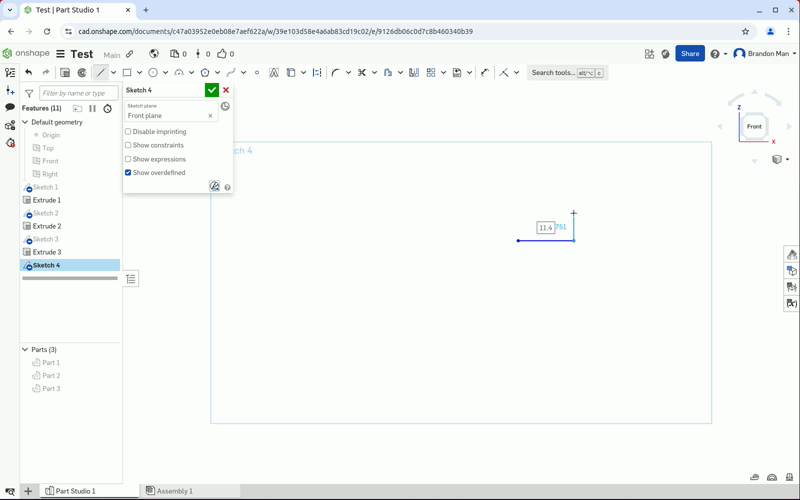
key_up(shift)
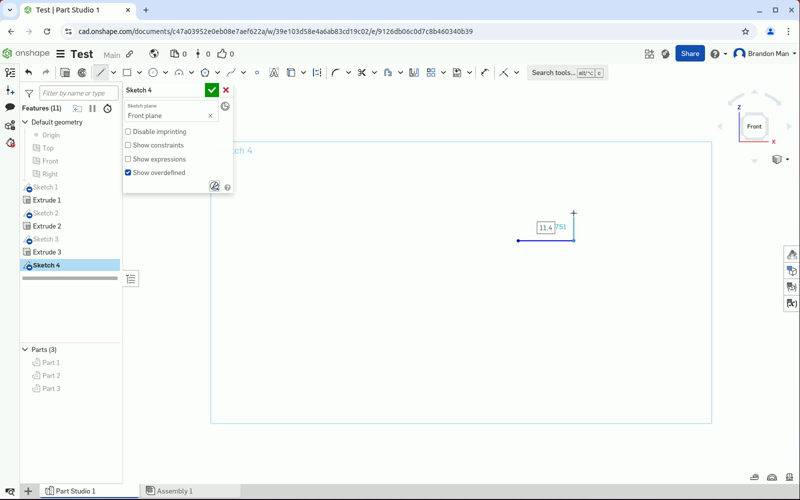
key_down(shift)
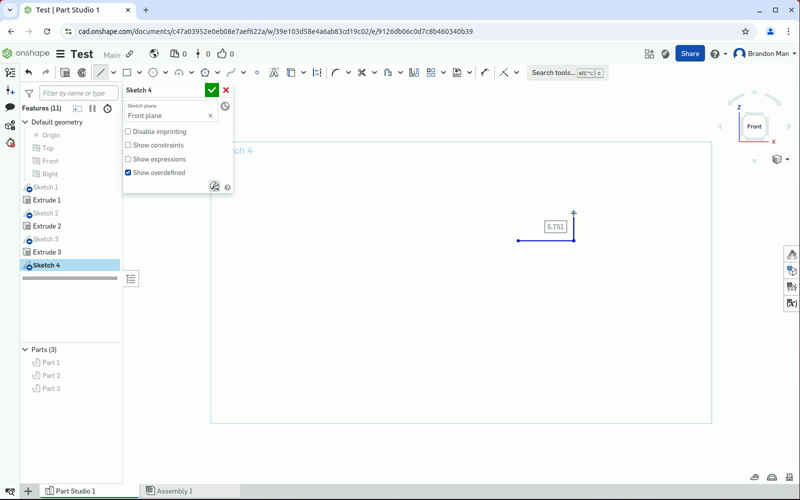
mouse_move(589, 212)
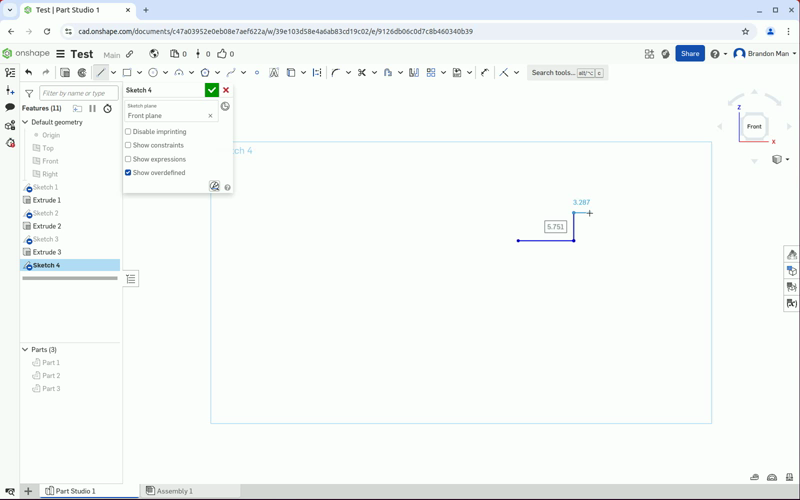
mouse_move(518, 212)
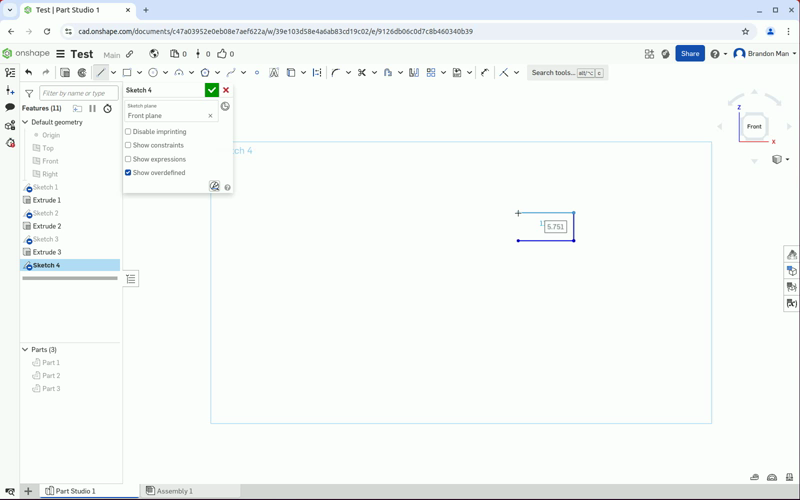
click(518, 212)
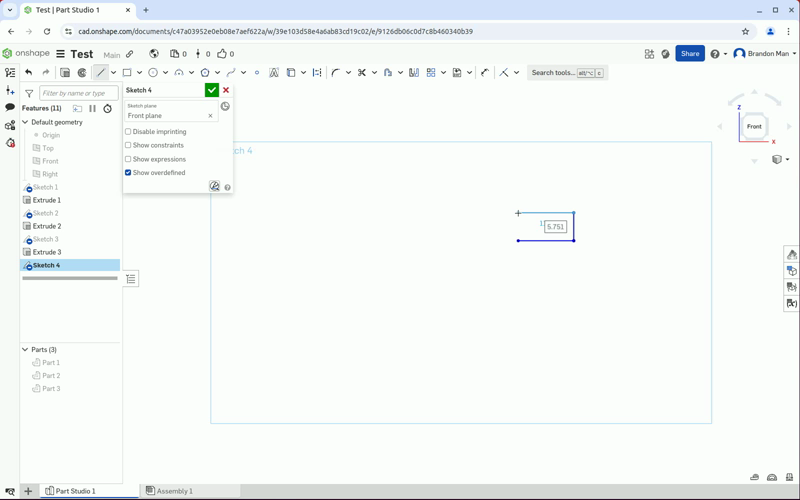
key_up(shift)
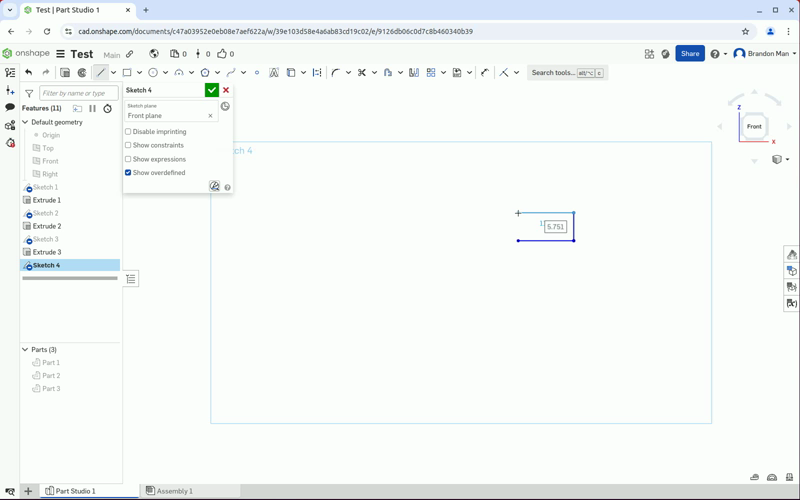
mouse_move(548, 212)
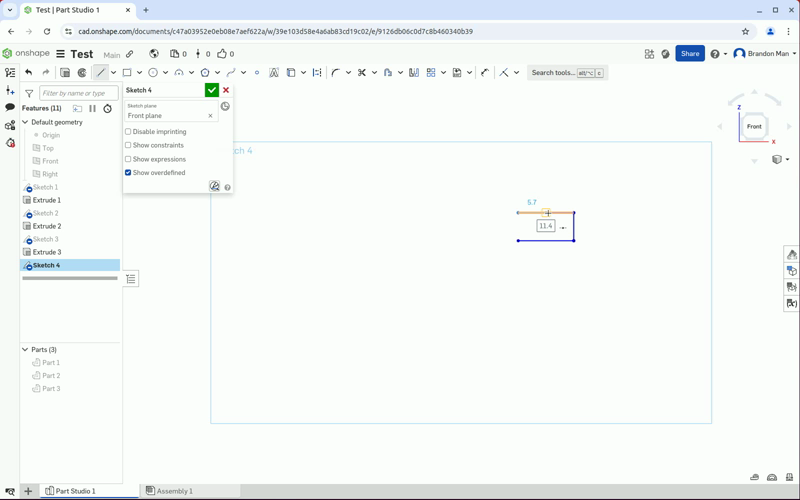
key_down(shift)
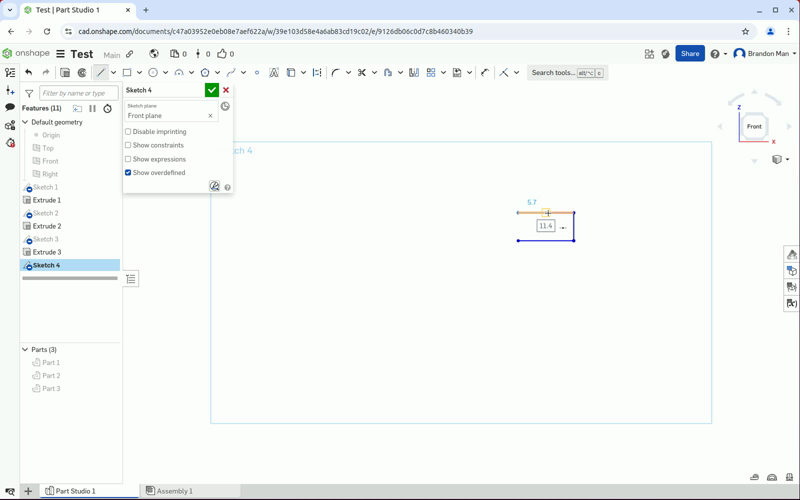
mouse_move(518, 240)
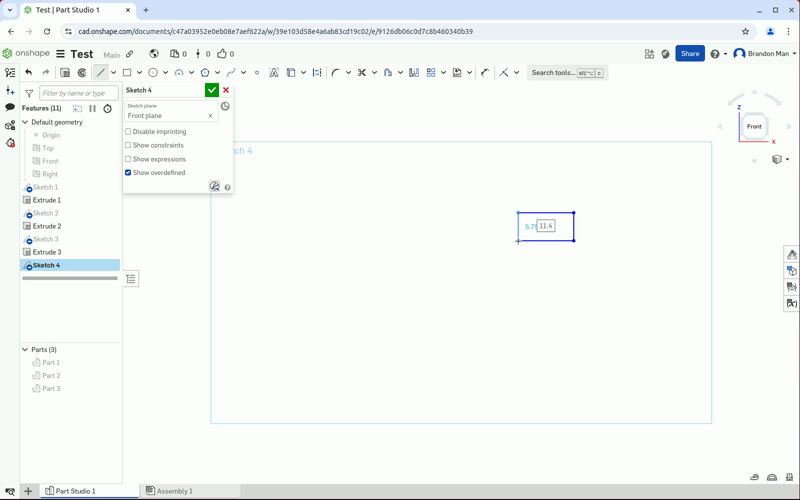
key_up(shift)
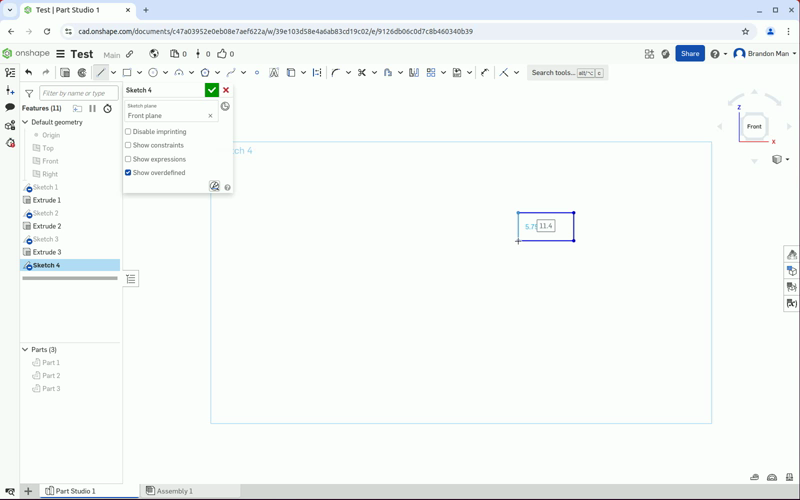
click(518, 240)
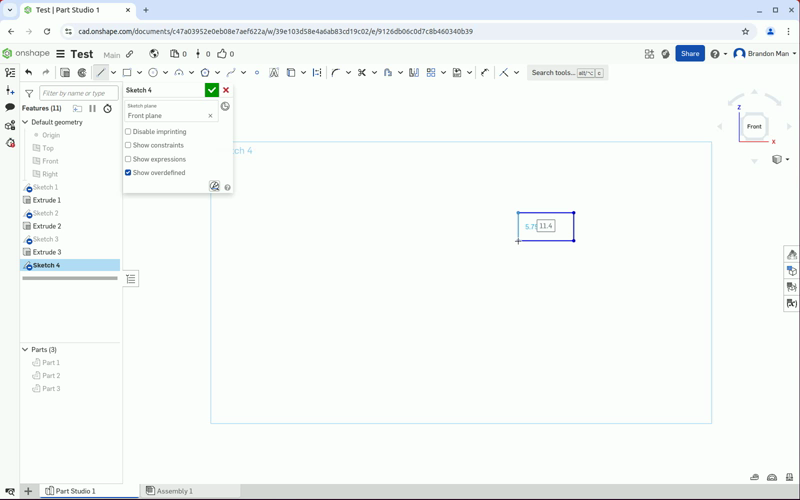
key(esc)
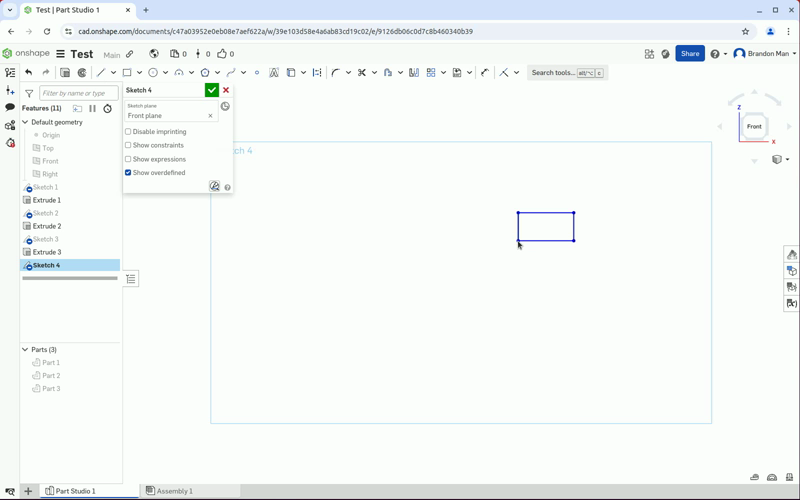
mouse_move(555, 227)
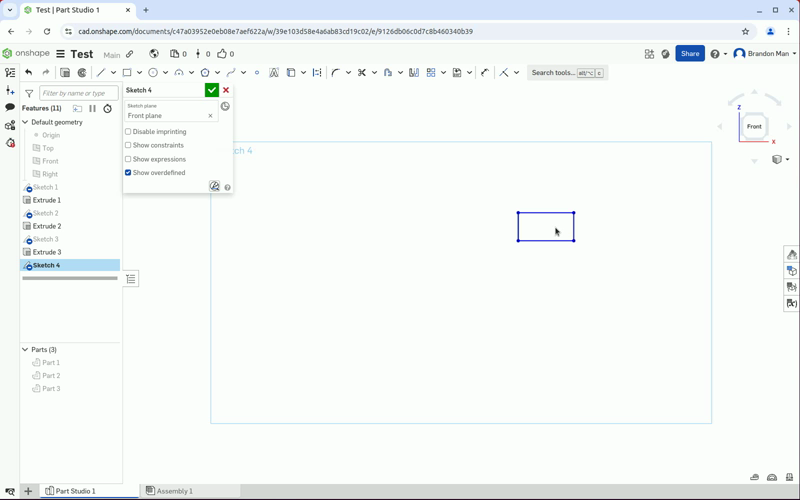
scroll(6)
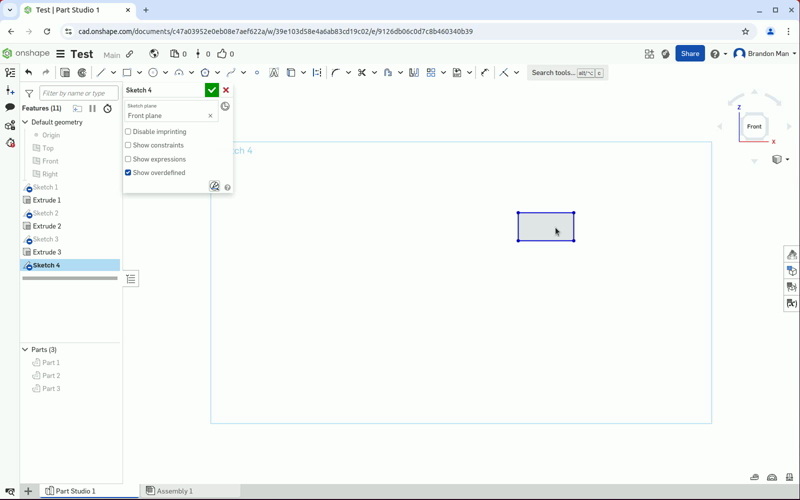
scroll(6)
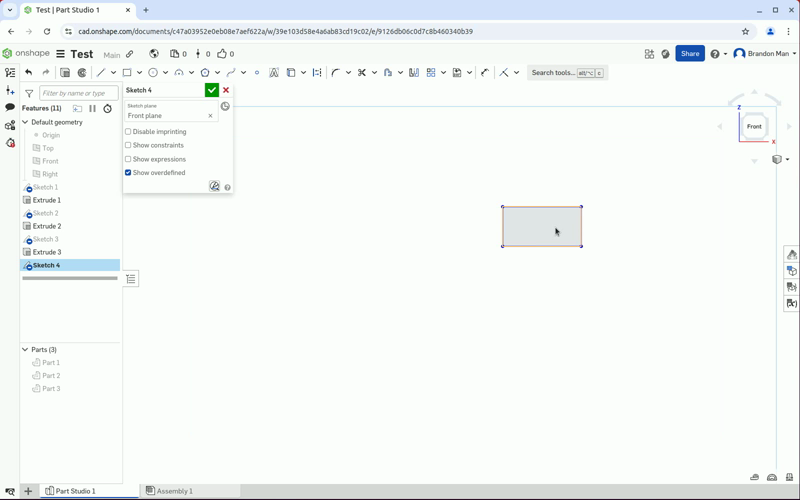
scroll(6)
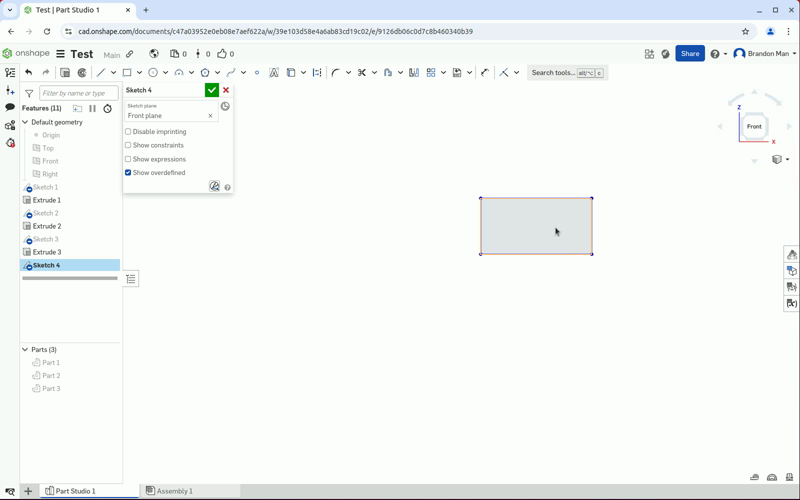
scroll(6)
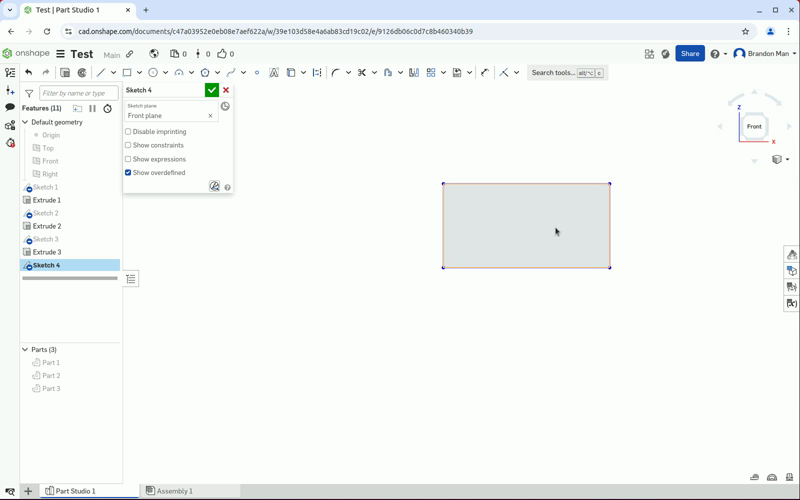
scroll(6)
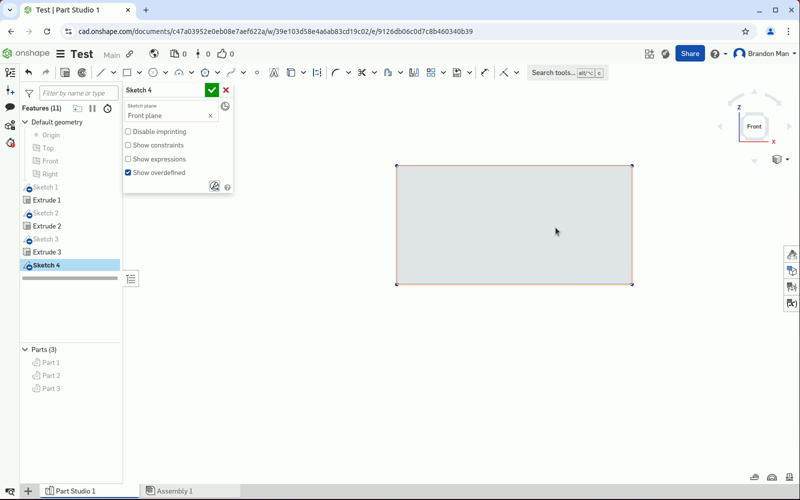
scroll(6)
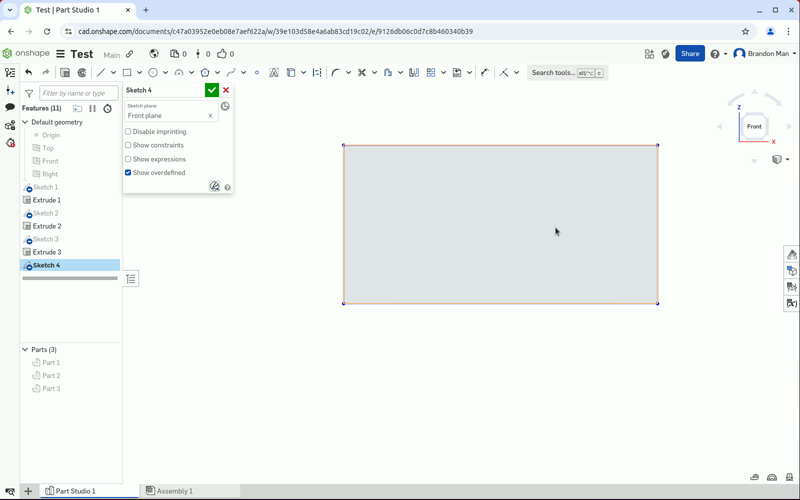
scroll(6)
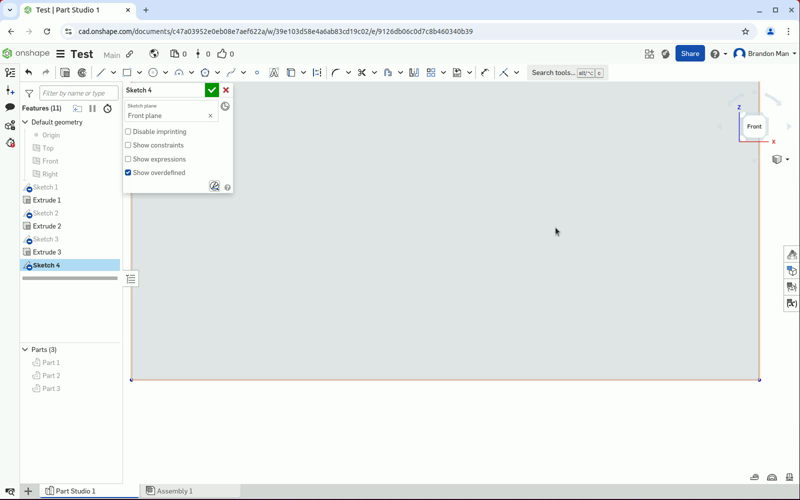
click(555, 227)
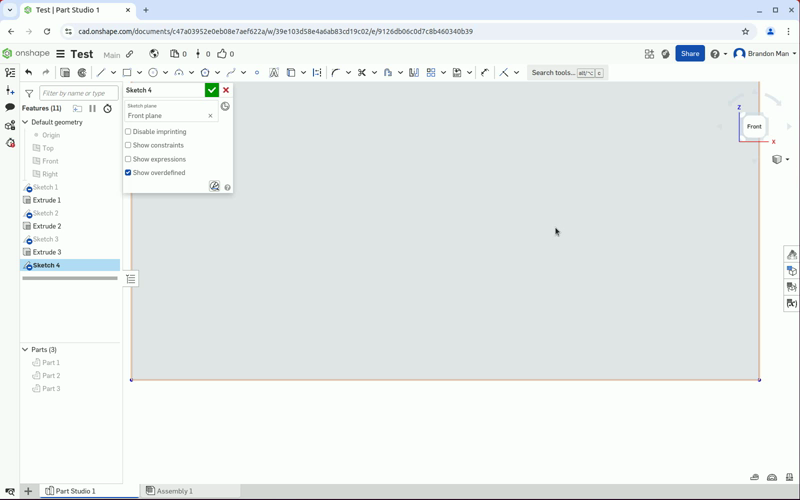
scroll(-6)
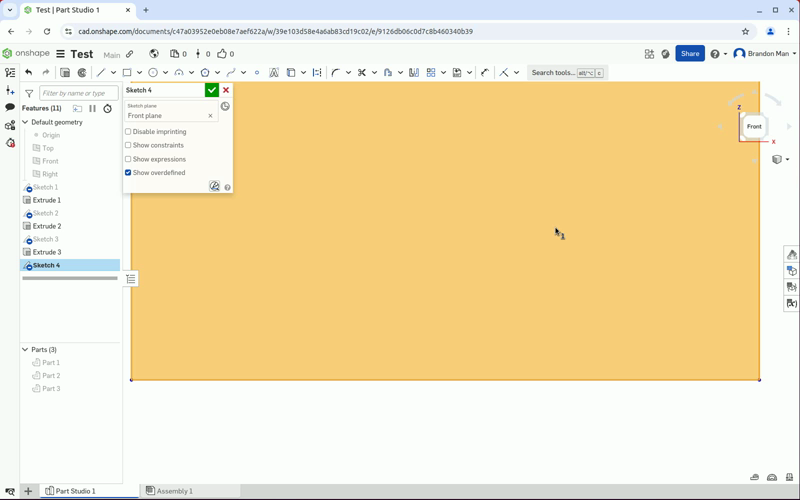
scroll(-6)
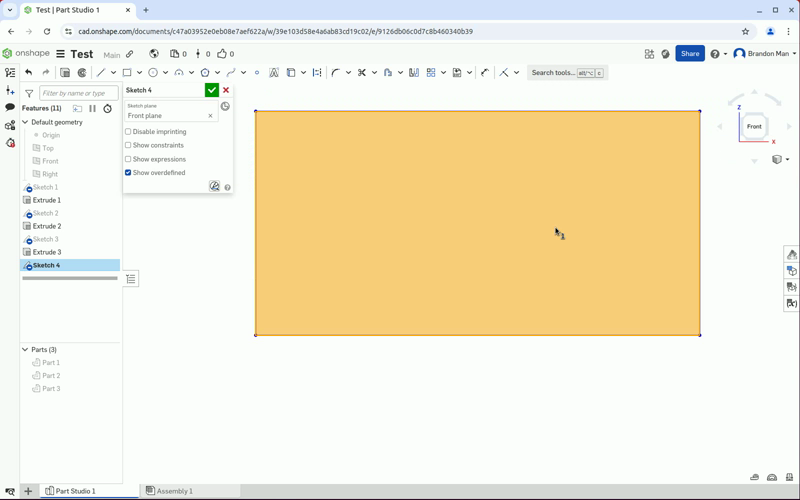
scroll(-6)
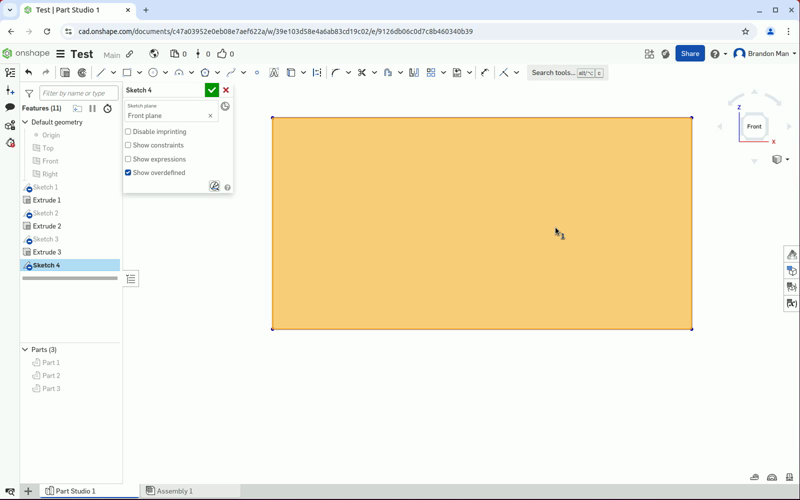
scroll(-6)
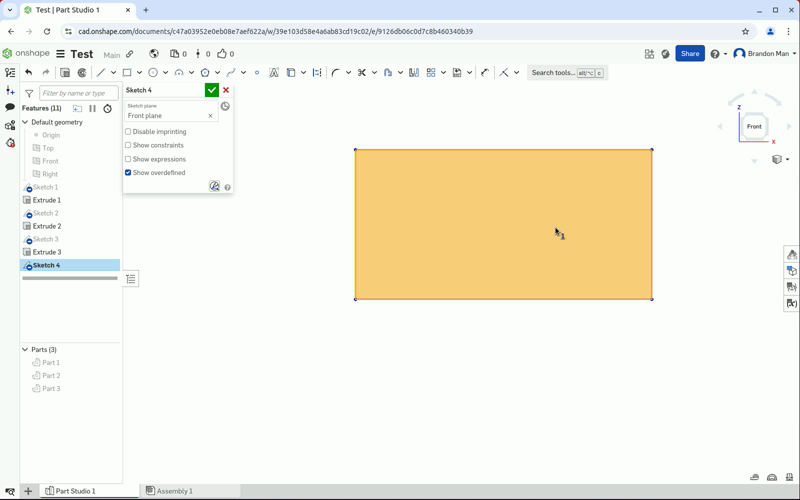
scroll(-6)
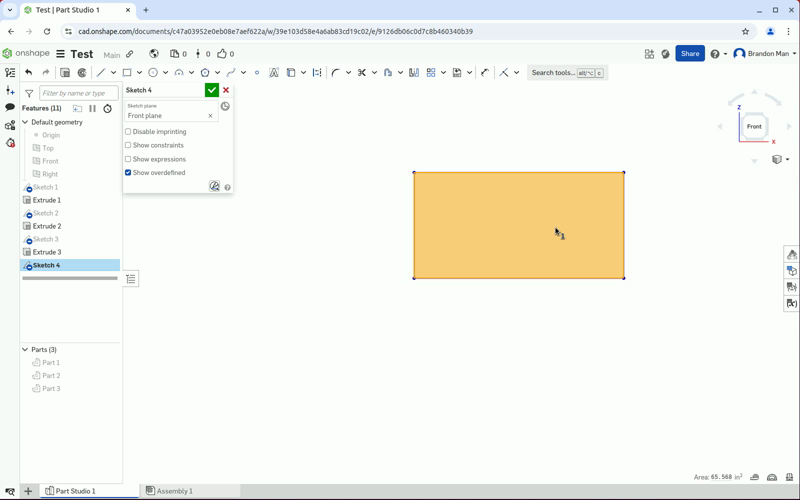
scroll(-6)
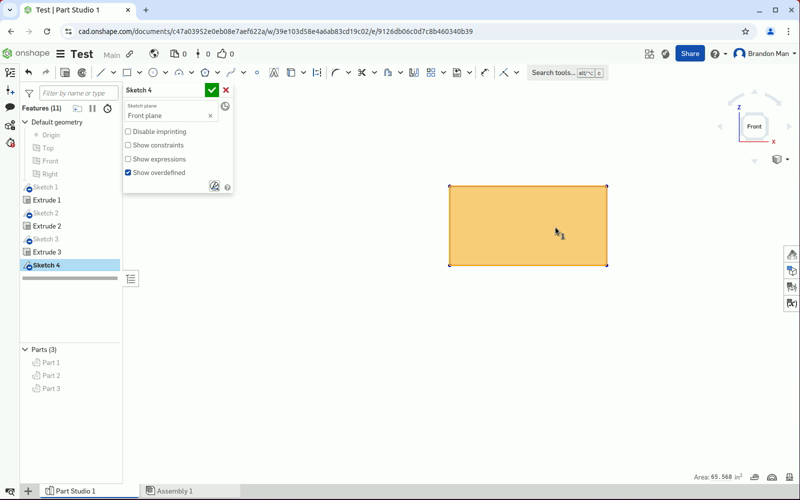
scroll(-6)
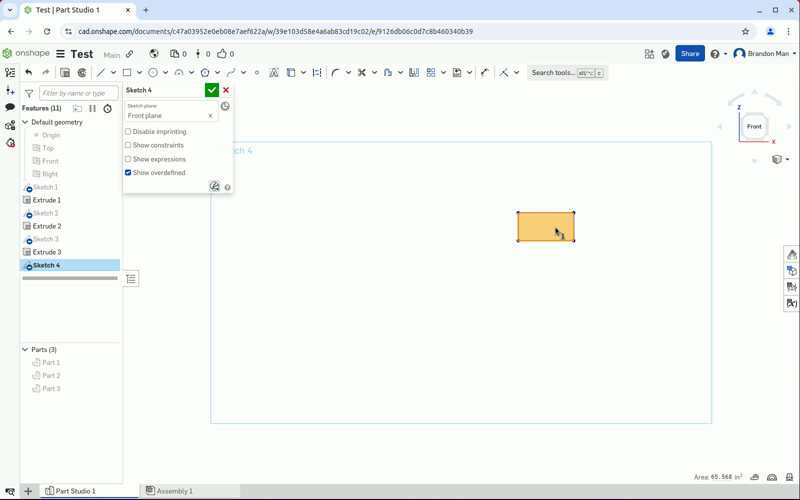
mouse_move(73, 352)
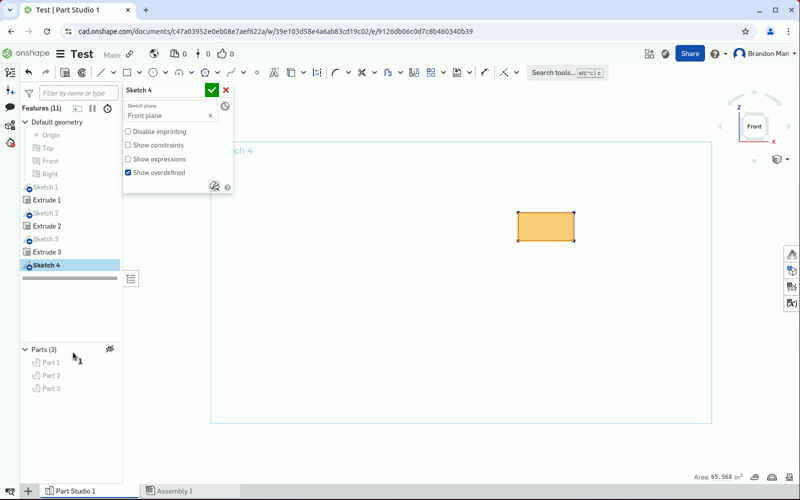
key(shift+y)
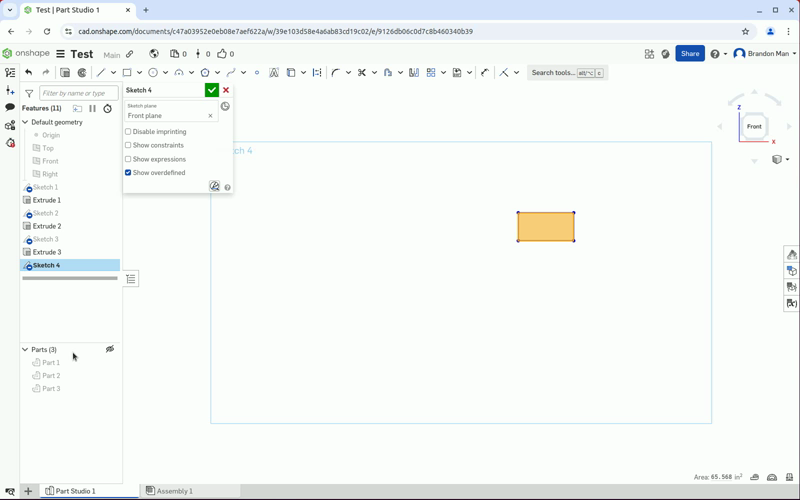
key(shift+e)
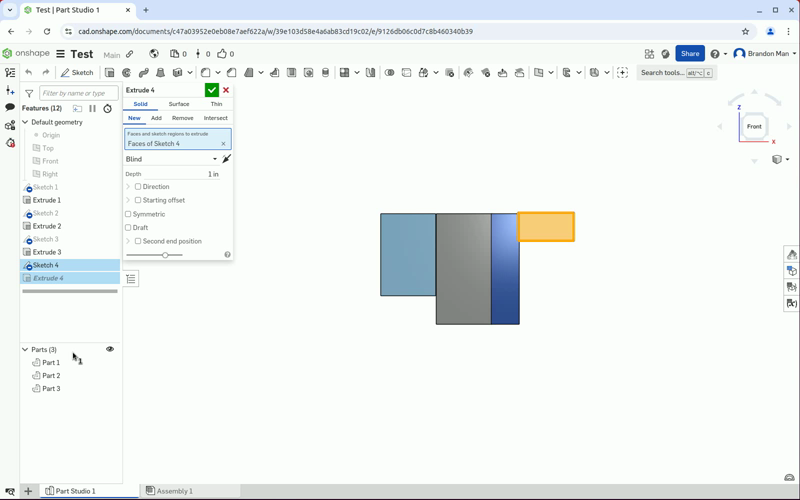
mouse_move(143, 106)
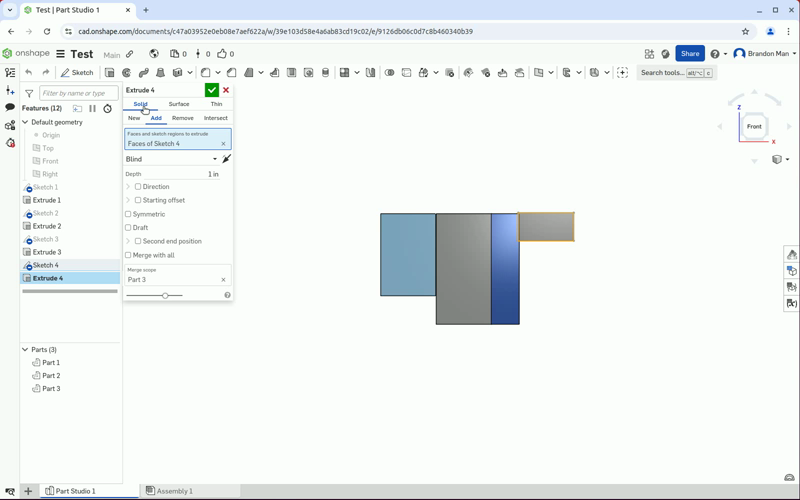
click(143, 106)
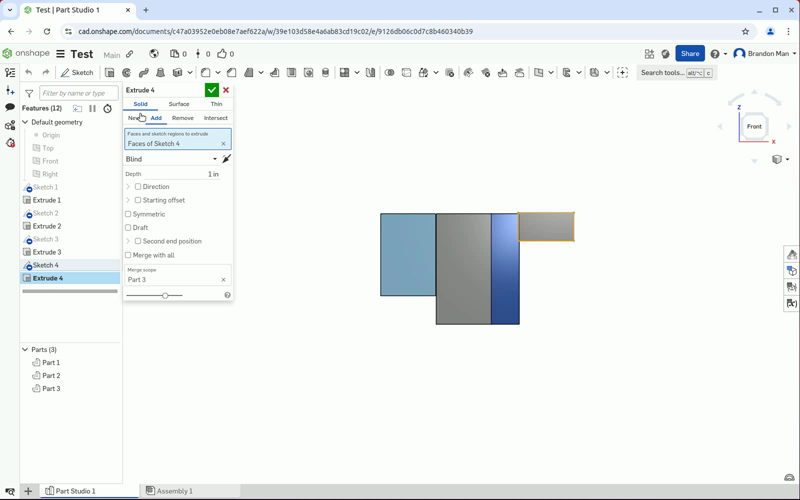
mouse_move(137, 120)
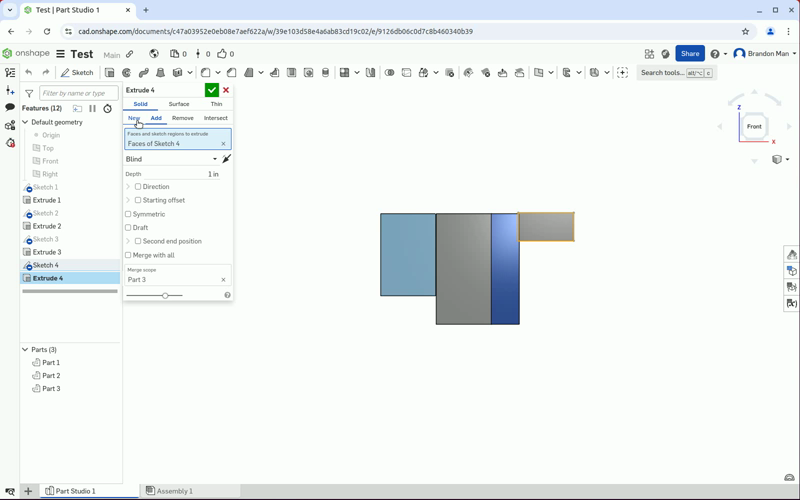
click(137, 120)
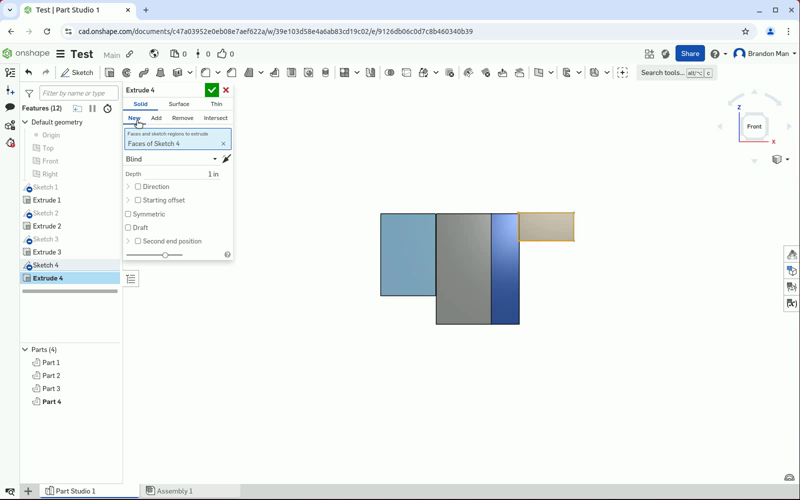
key(tab, 4)
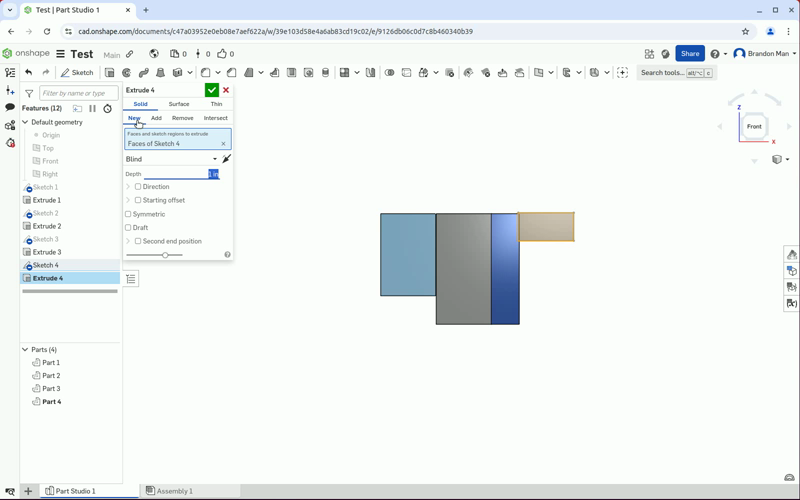
text(16.85)
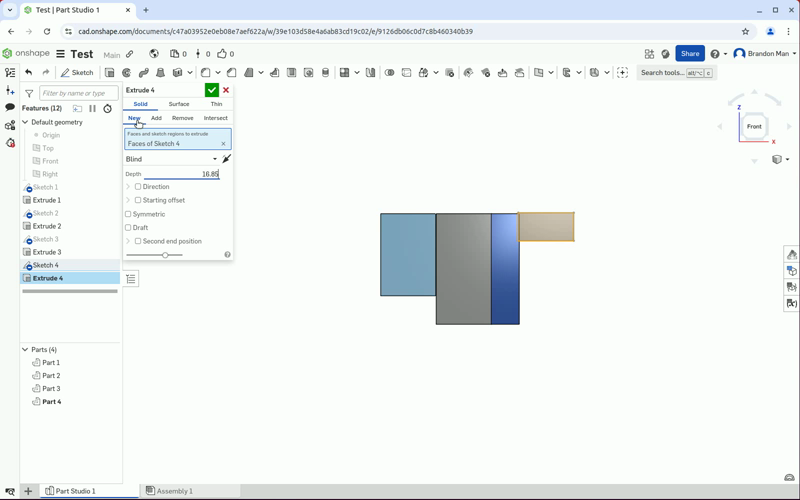
key(enter)
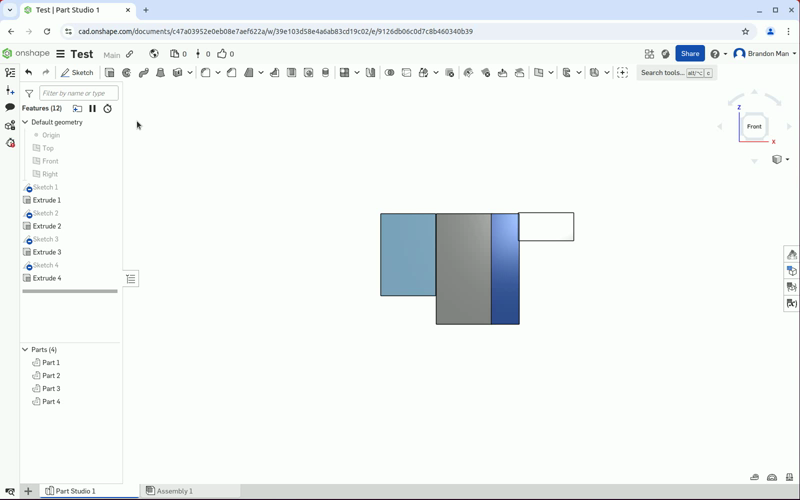
key(shift+h)
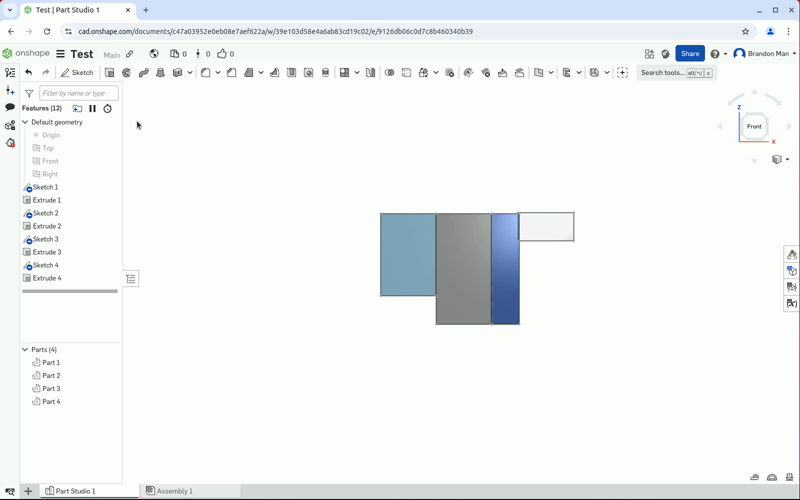
key(shift+h)
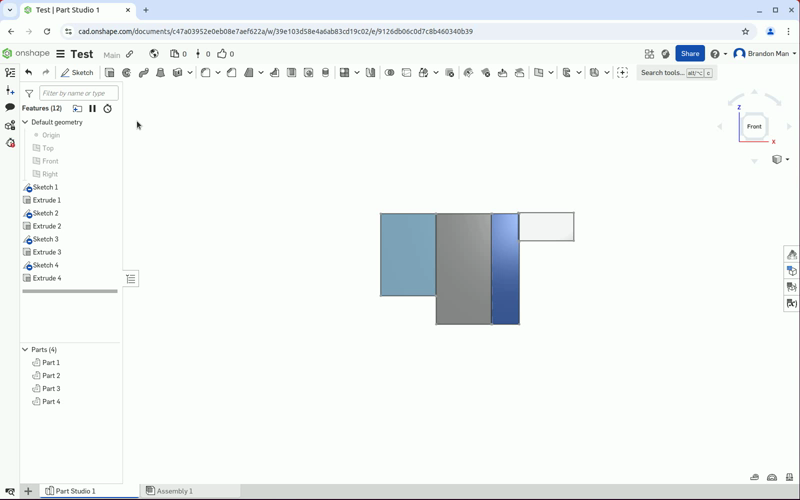
key(shift+7)
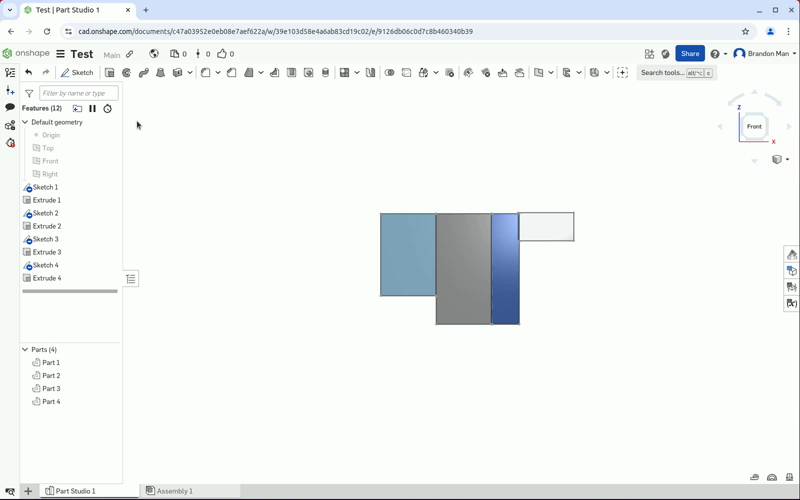
key(left, 2)
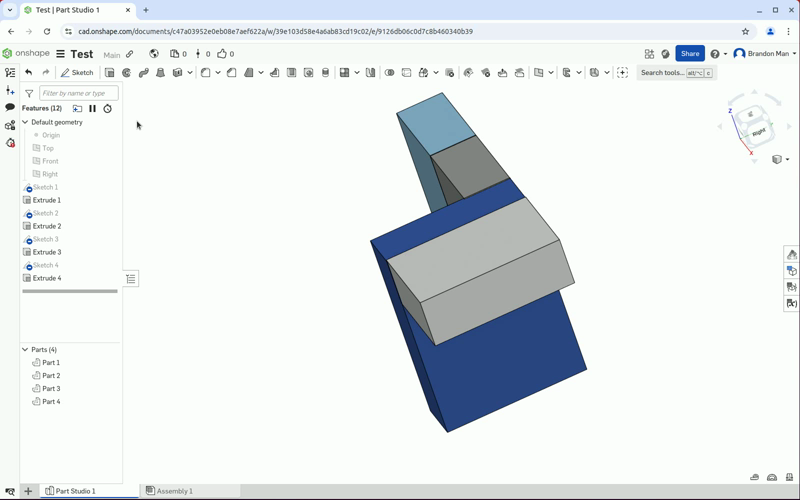
key(down, 2)
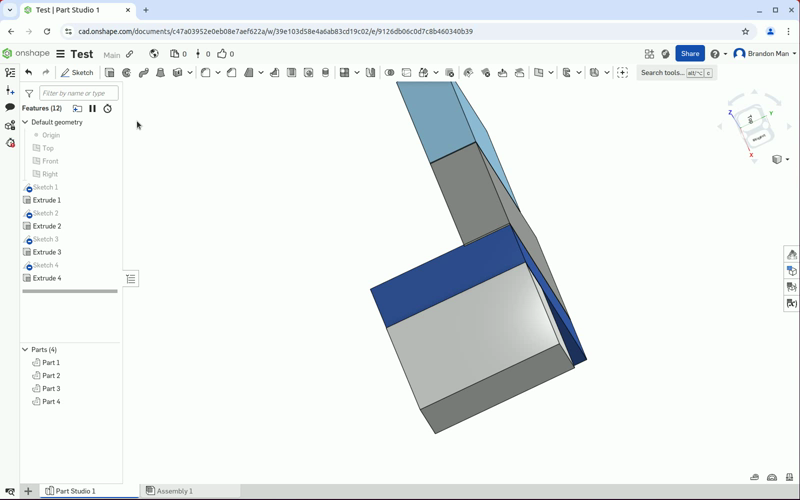
key(up, 2)
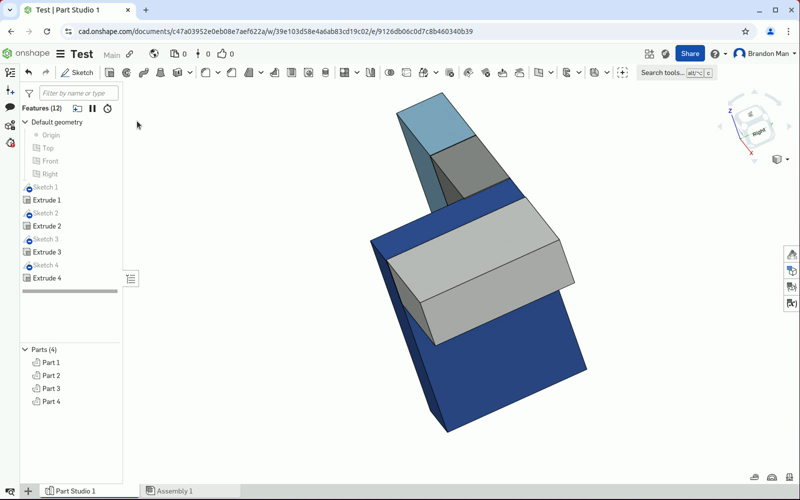
key(right, 2)
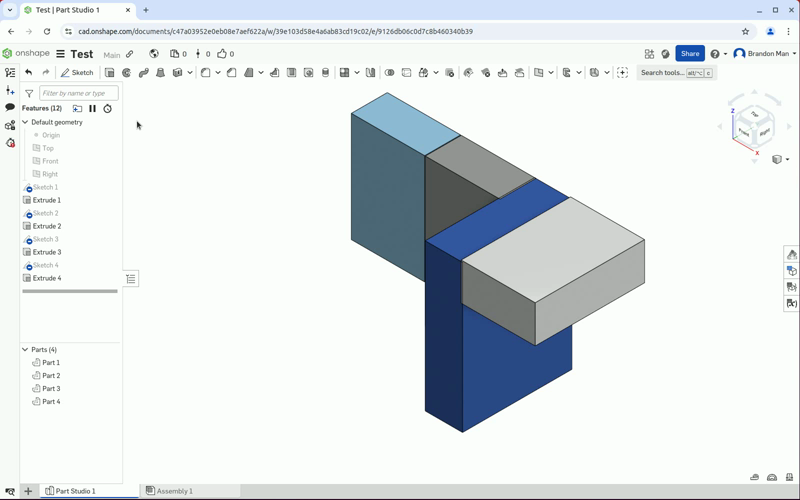
mouse_move(73, 189)
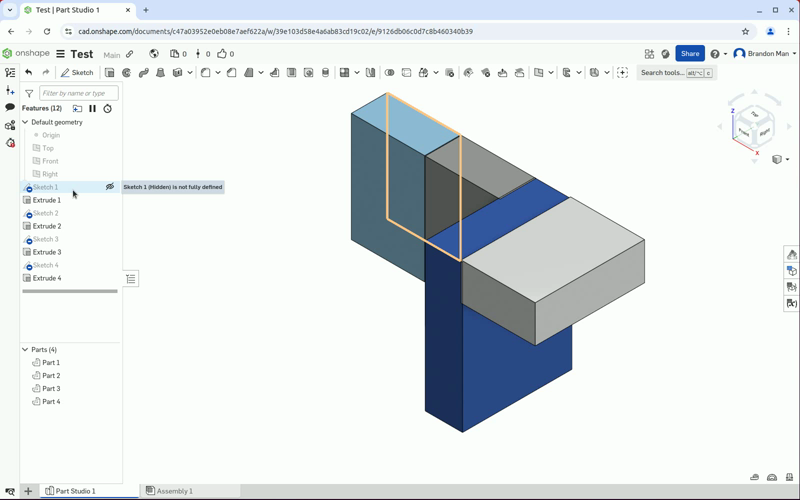
click(73, 189)